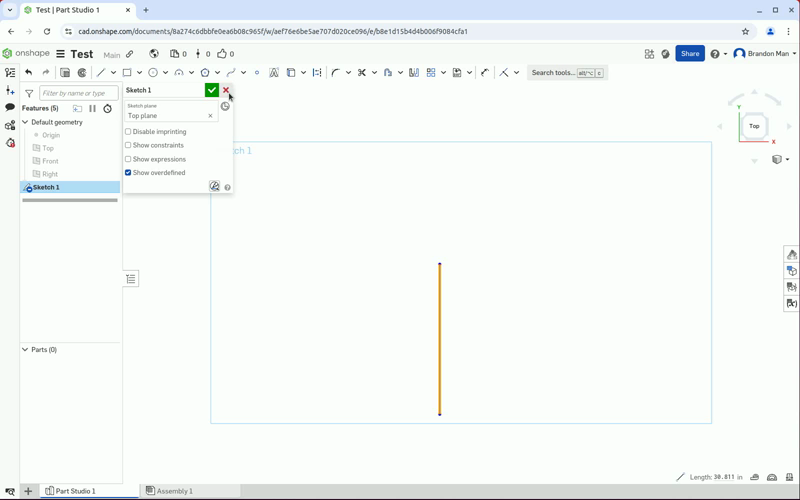
key(shift+h)
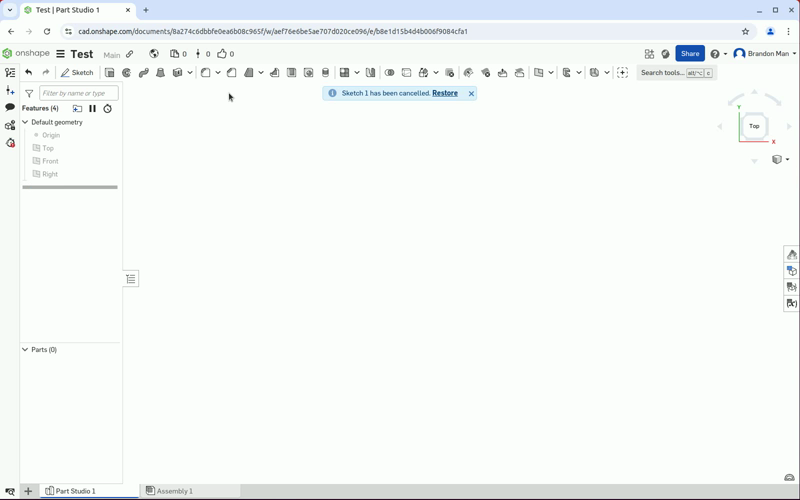
mouse_move(73, 352)
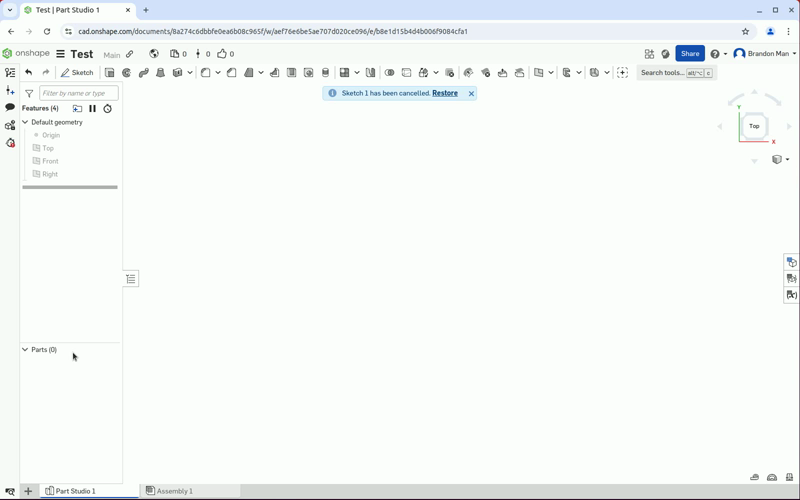
key(y)
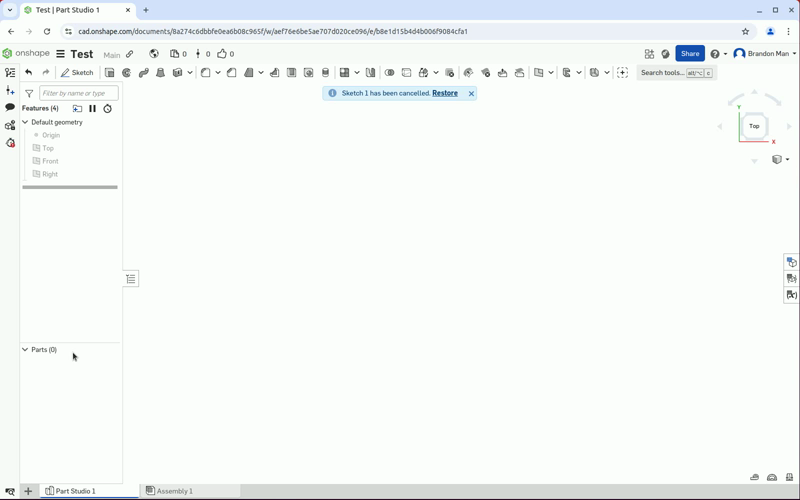
key(shift+p)
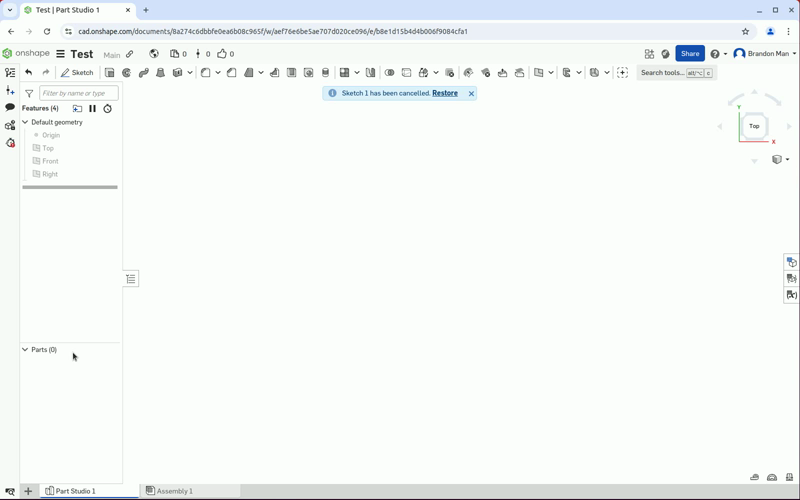
key(space)
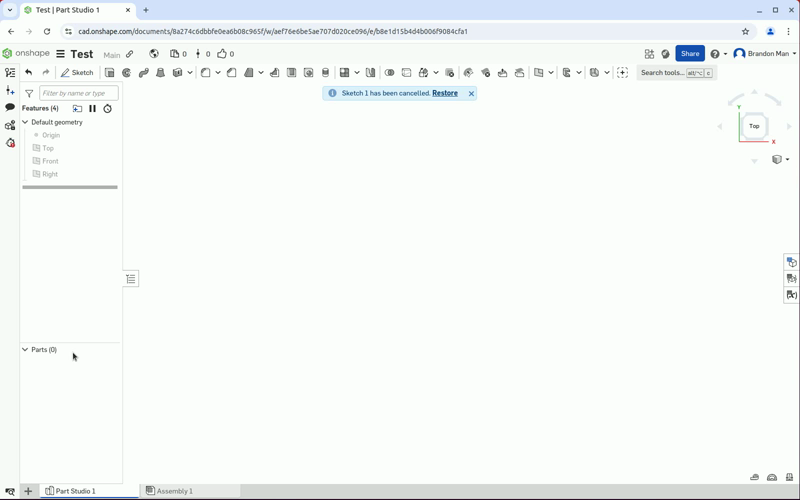
key_down(shift)
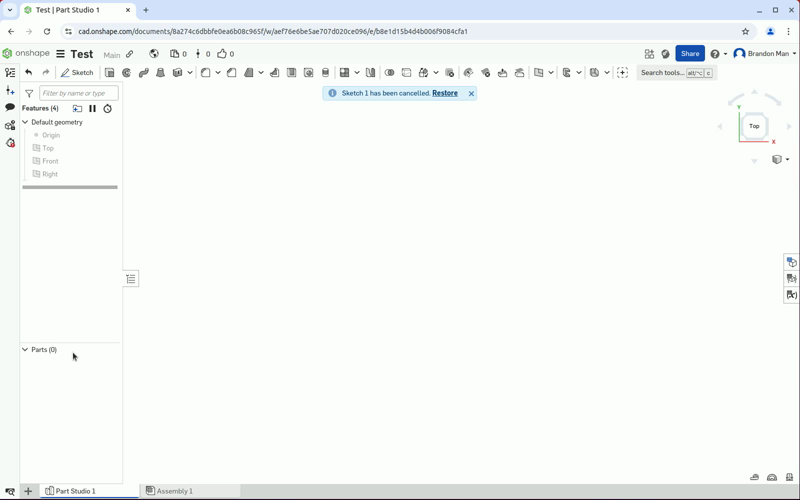
key(up)
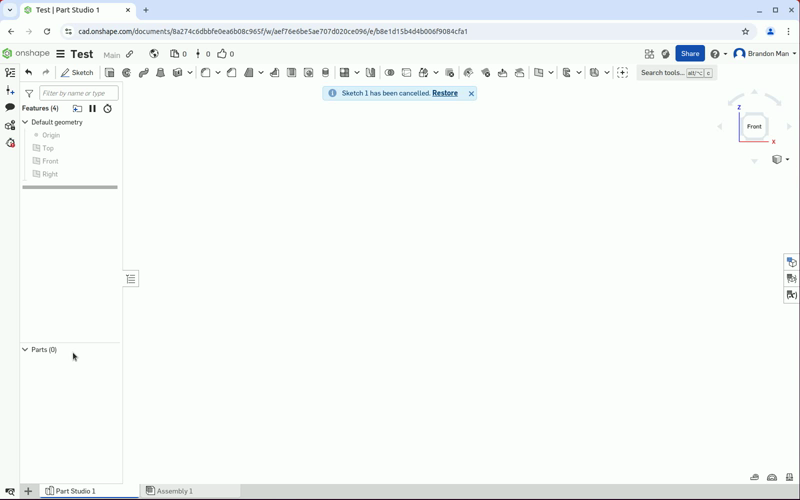
key_up(shift)
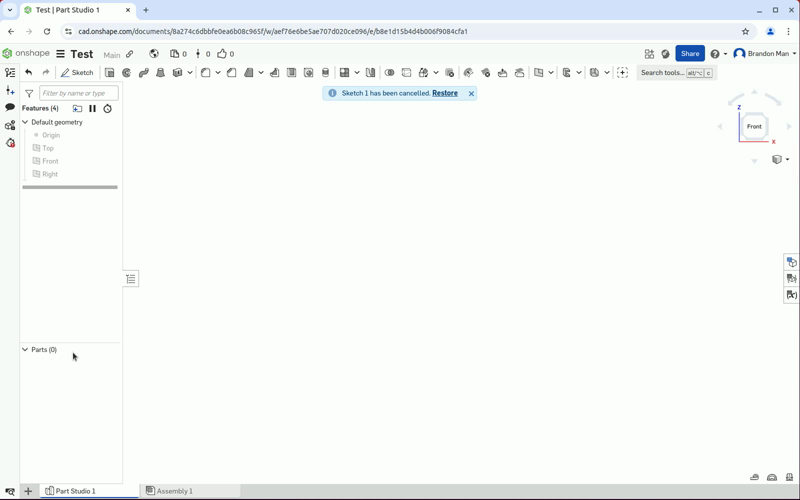
mouse_move(73, 352)
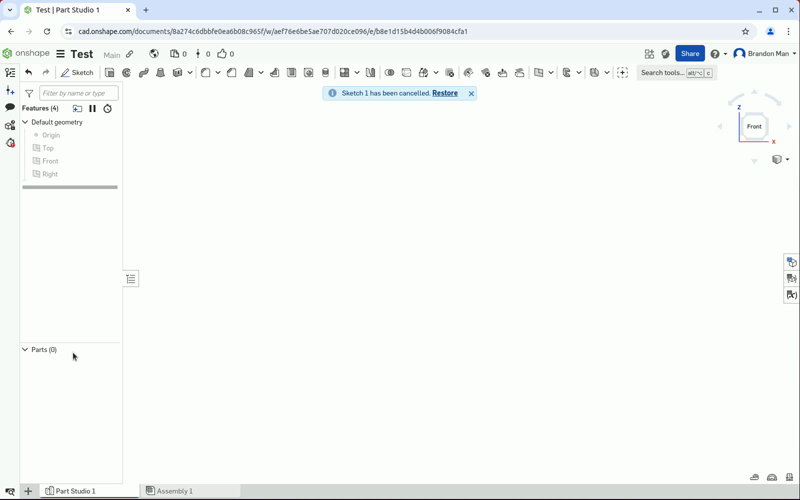
key(shift+y)
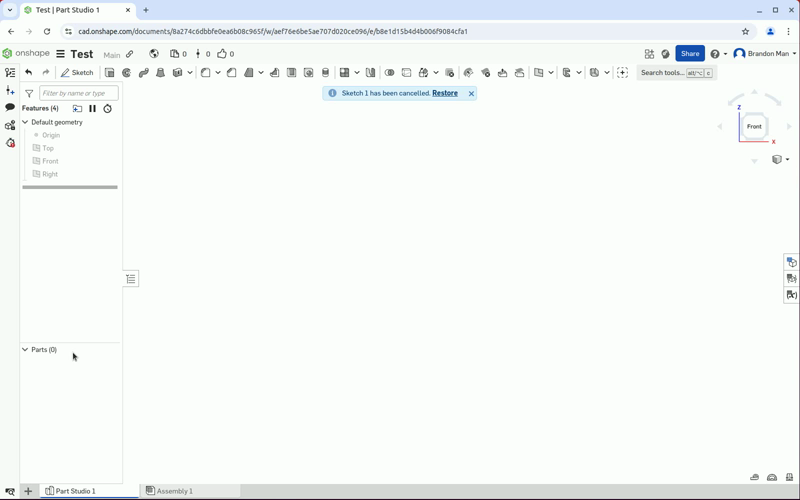
key(shift+s)
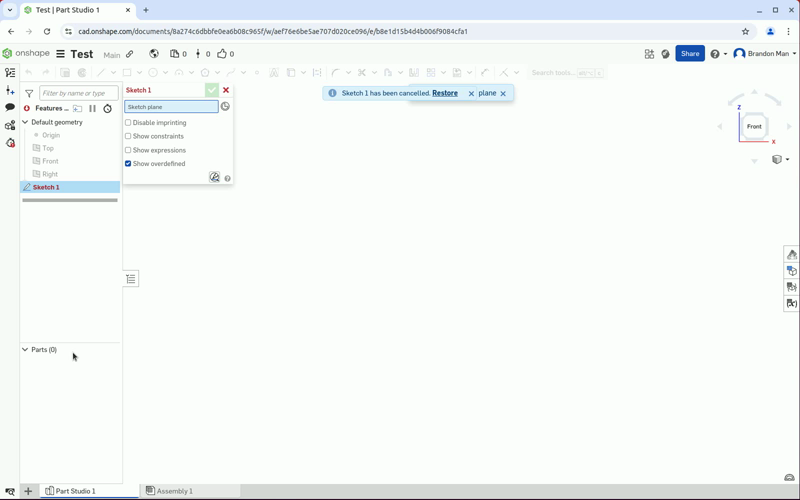
mouse_move(73, 163)
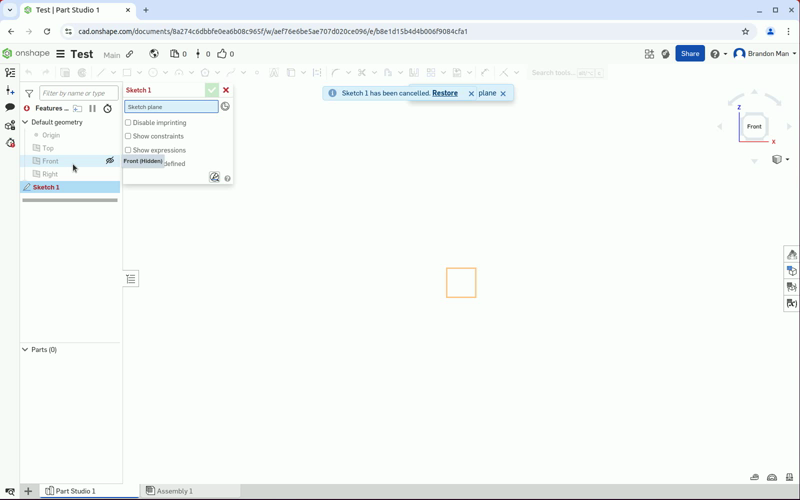
click(73, 163)
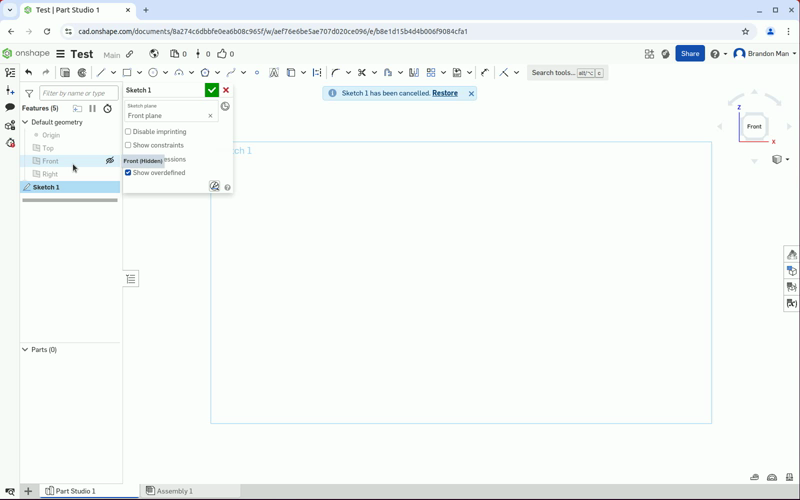
mouse_move(73, 352)
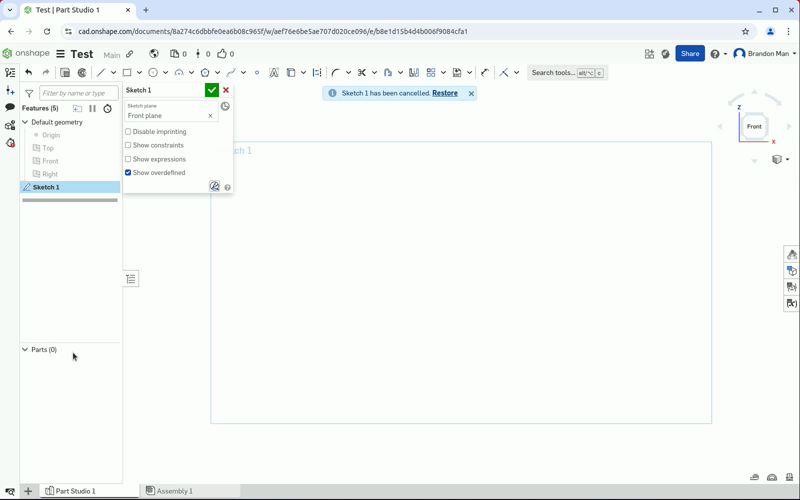
key(y)
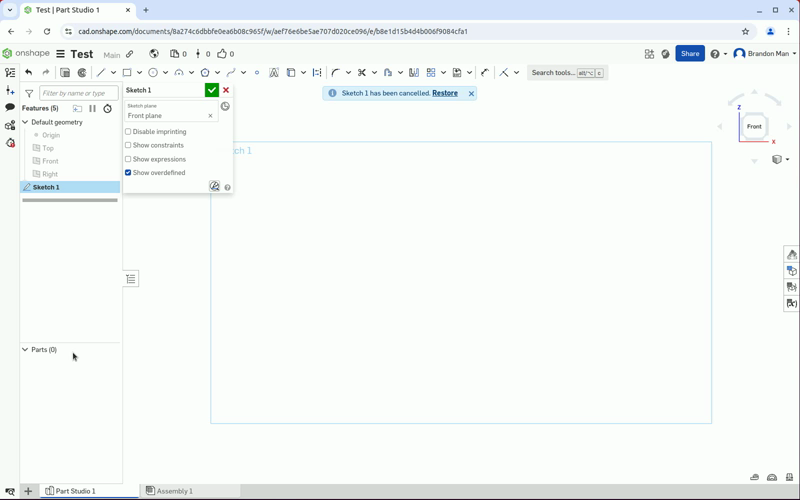
key(l)
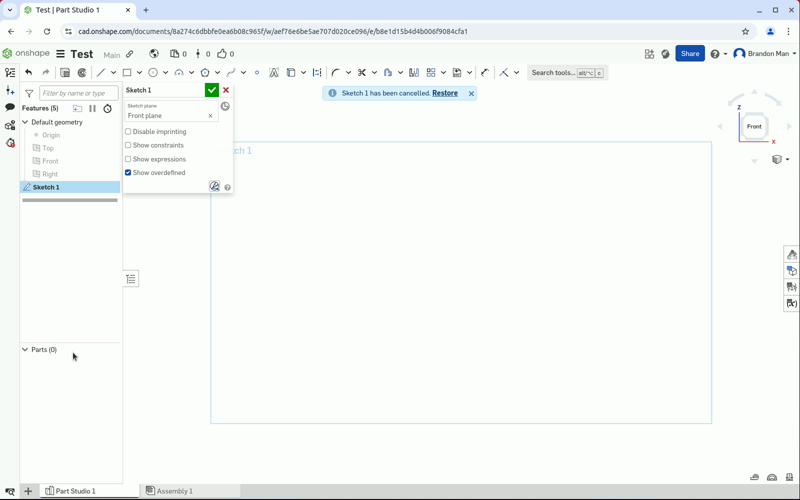
key_down(shift)
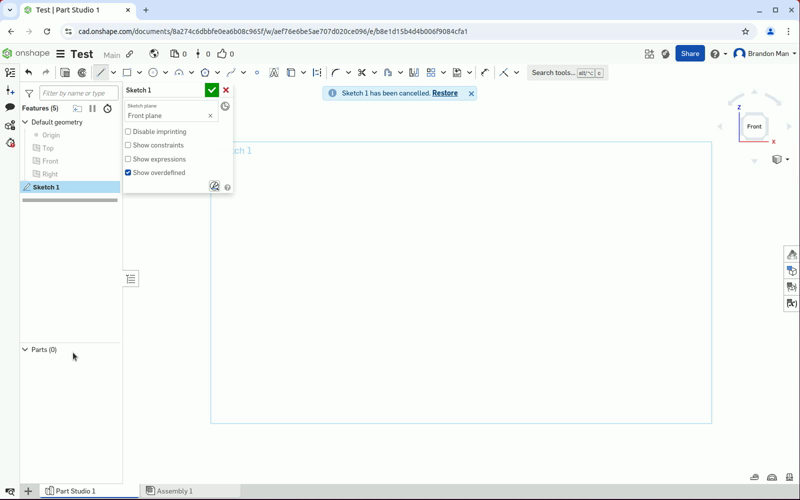
mouse_move(385, 320)
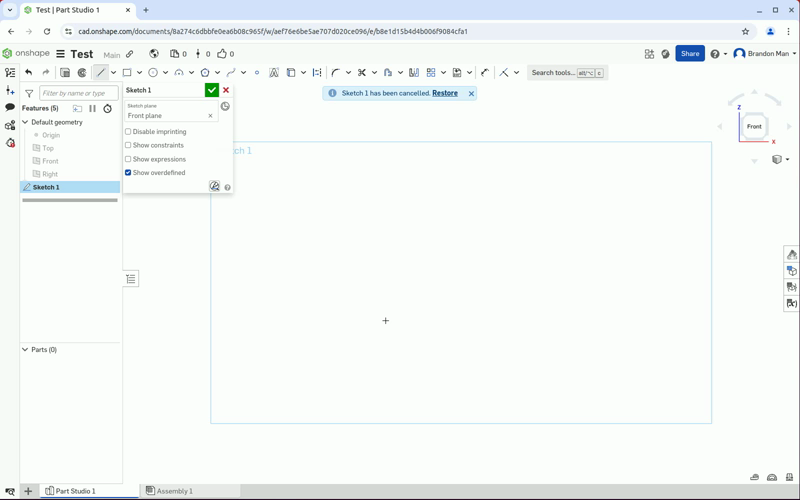
click(385, 320)
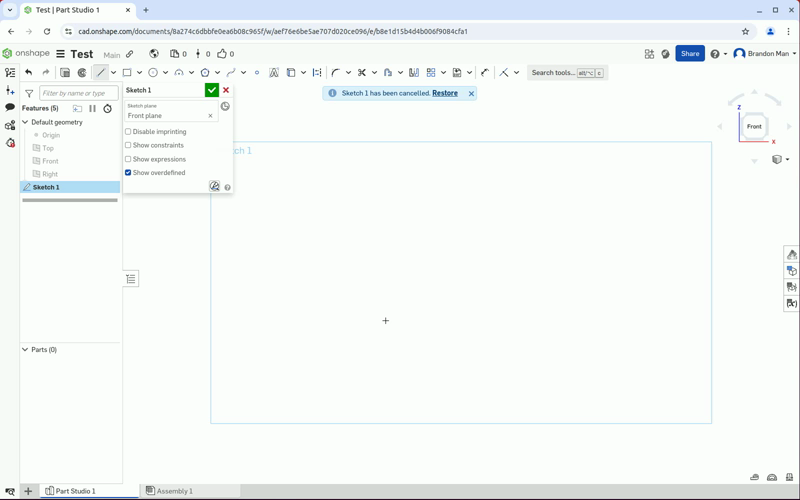
key_up(shift)
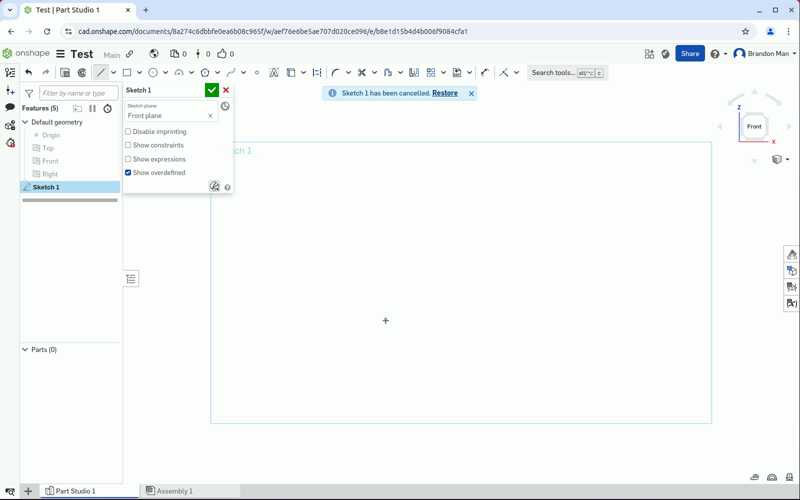
key_down(shift)
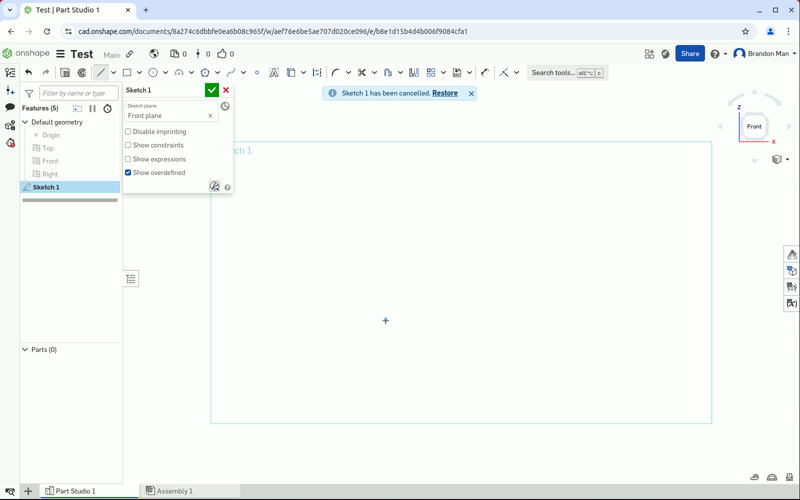
mouse_move(461, 320)
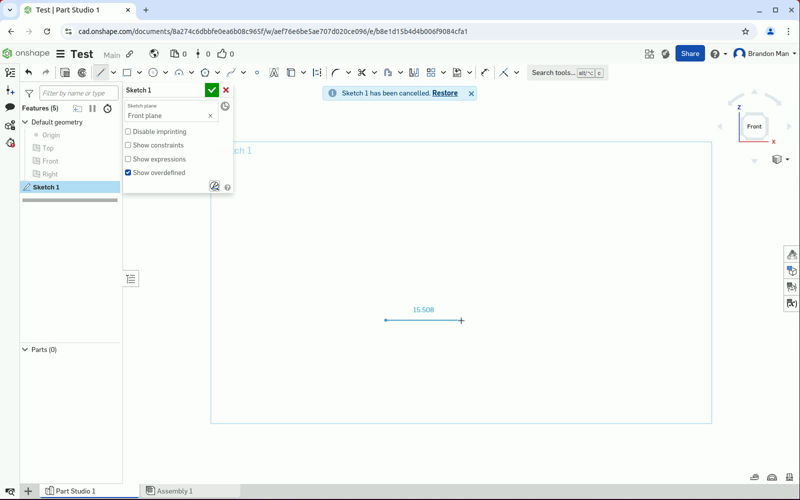
click(461, 320)
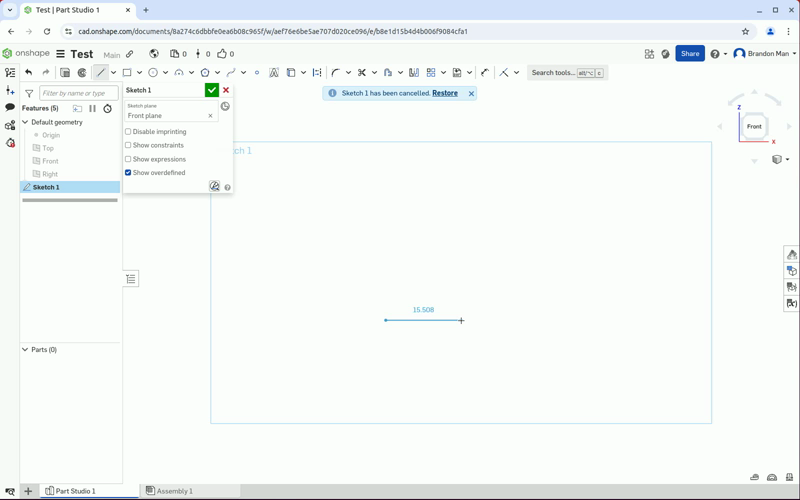
key_up(shift)
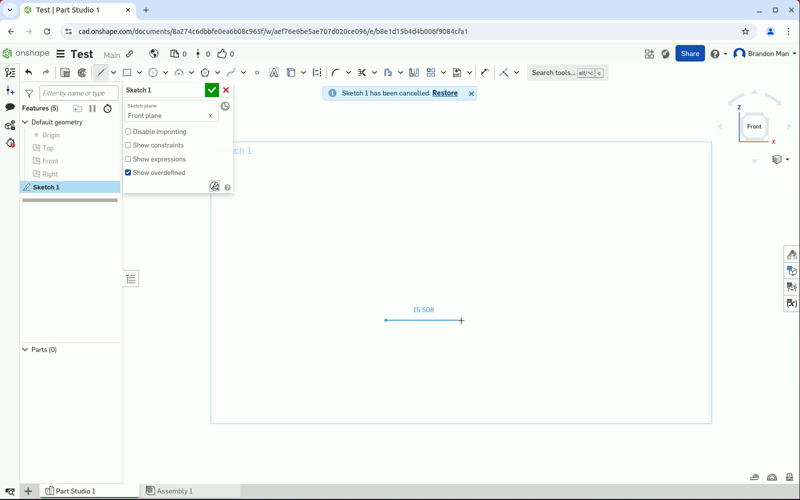
key(esc)
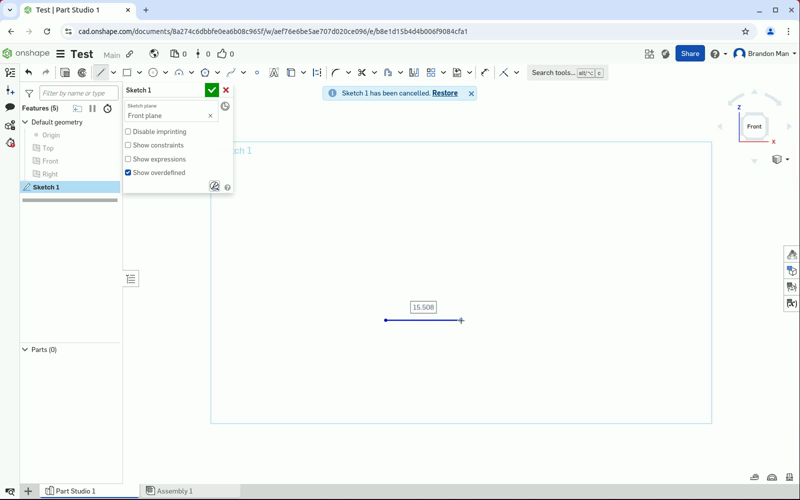
key(a)
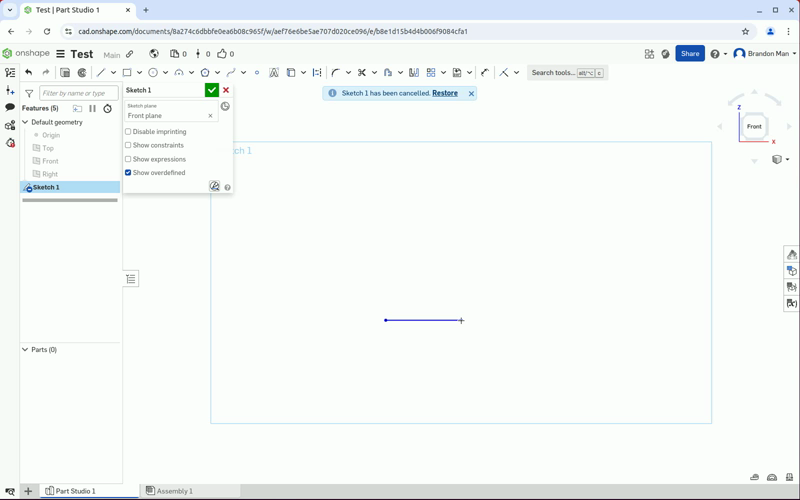
mouse_move(461, 320)
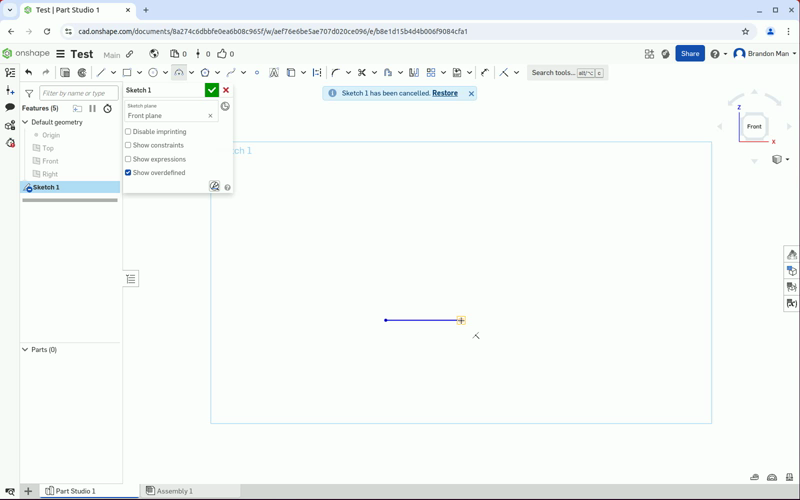
click(461, 320)
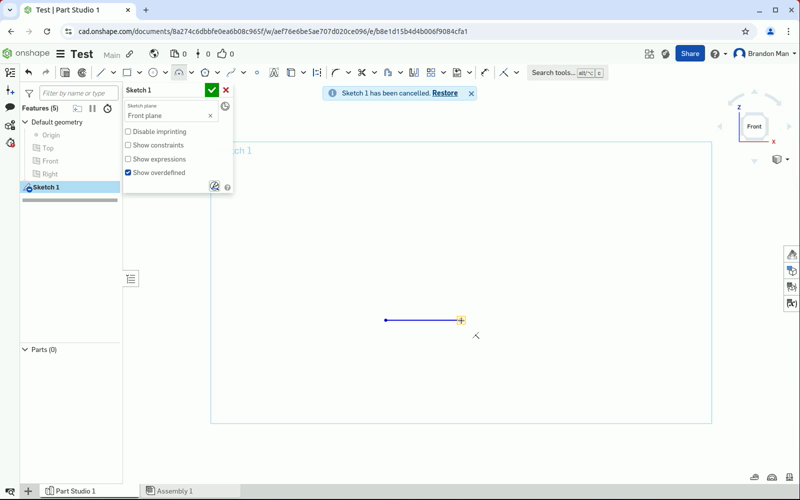
key_down(shift)
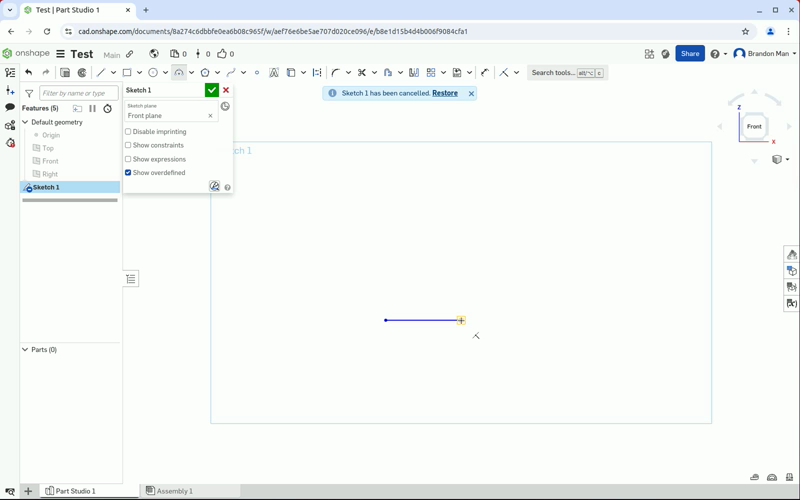
mouse_move(497, 282)
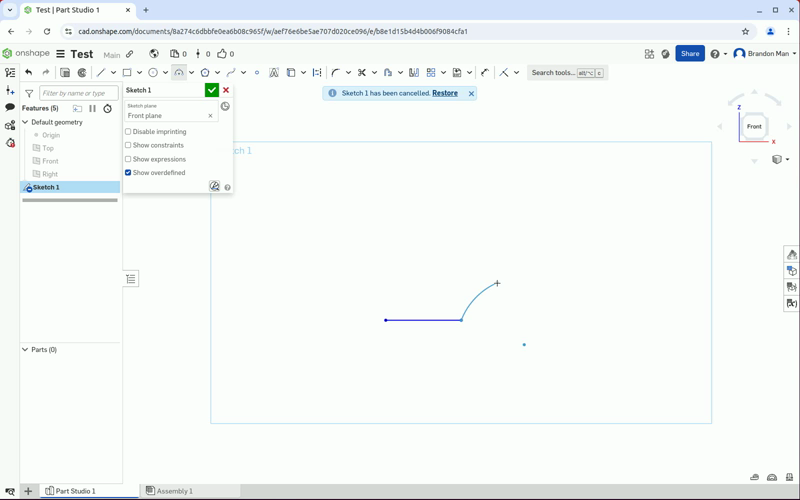
click(497, 282)
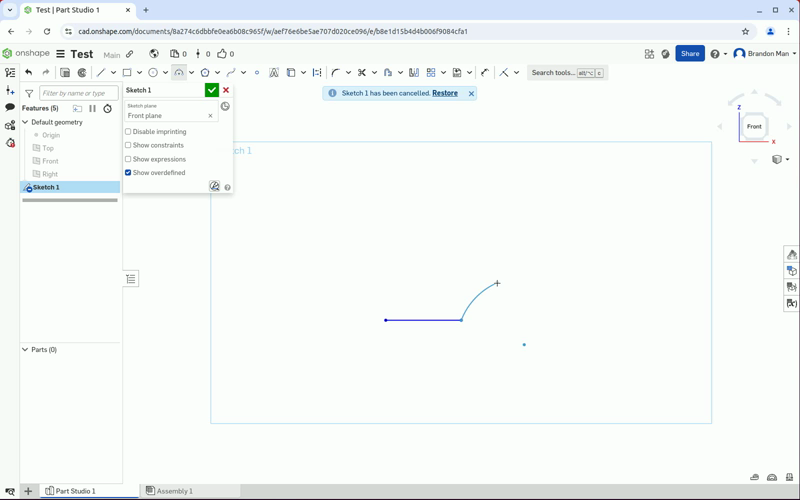
mouse_move(487, 309)
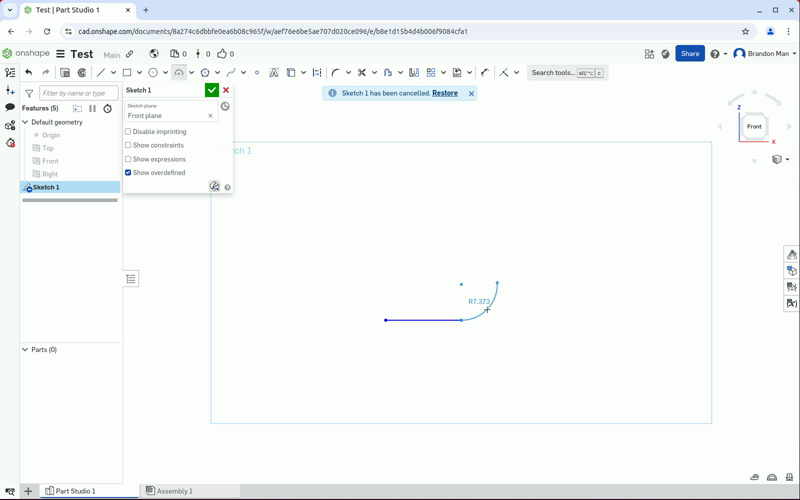
click(487, 309)
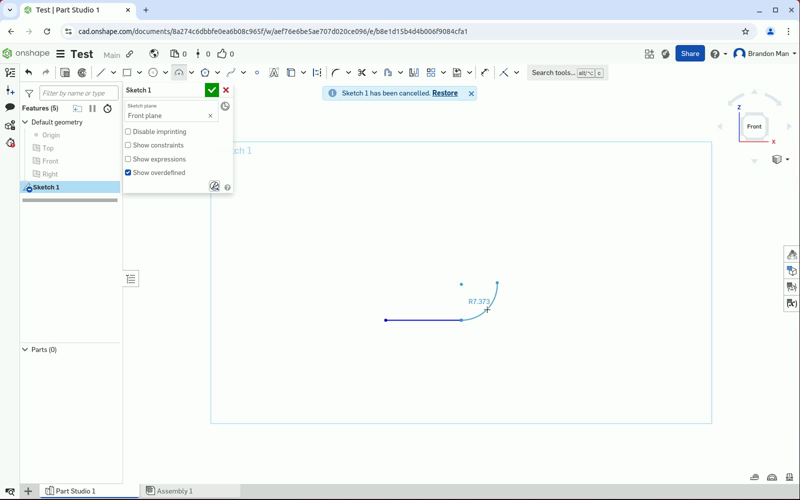
key_up(shift)
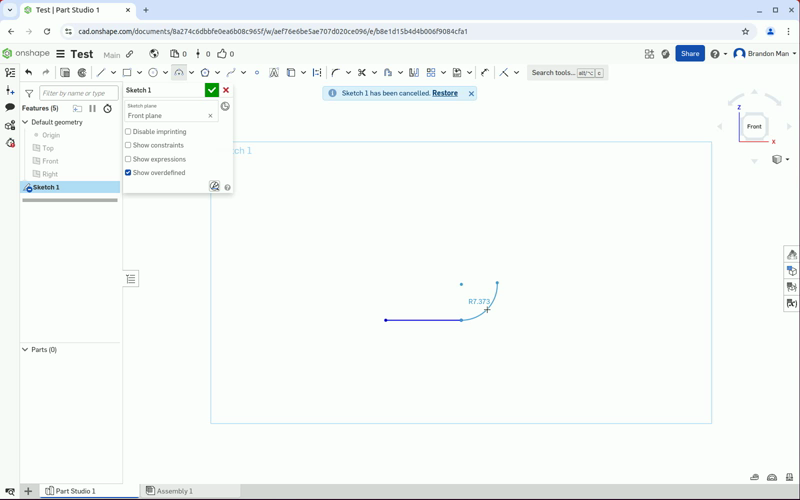
key(esc)
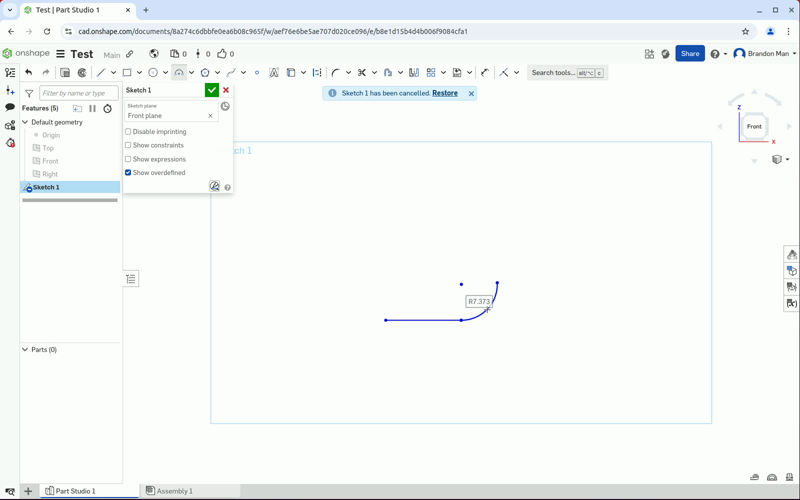
key(l)
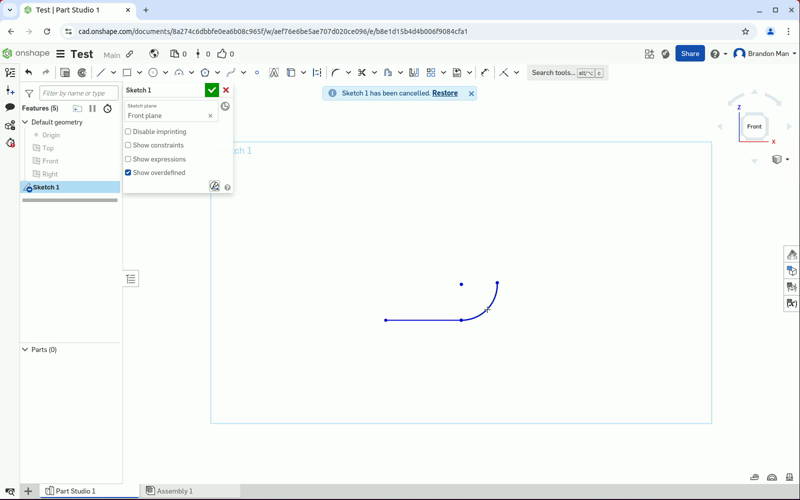
mouse_move(497, 282)
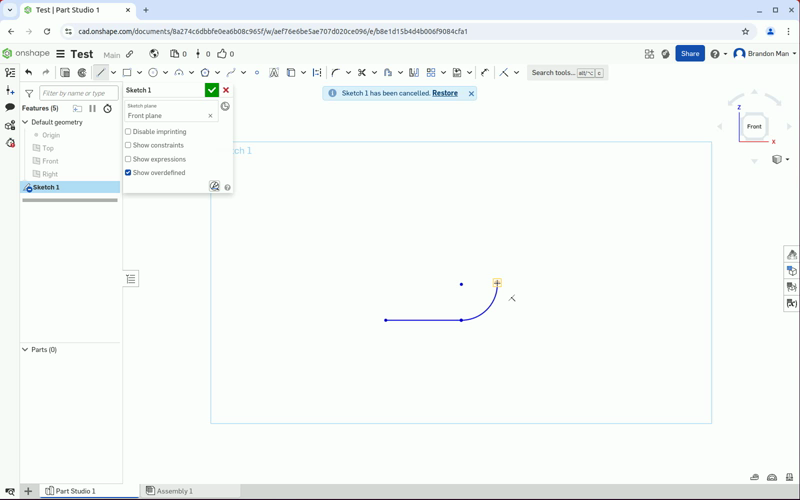
click(497, 282)
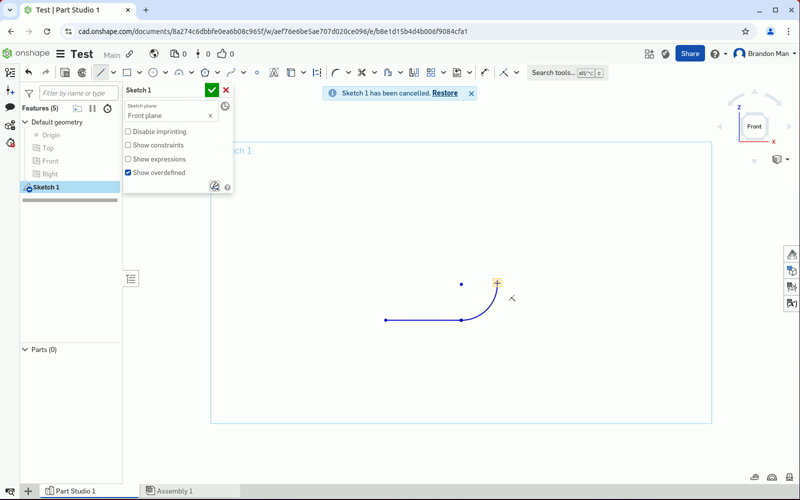
key_down(shift)
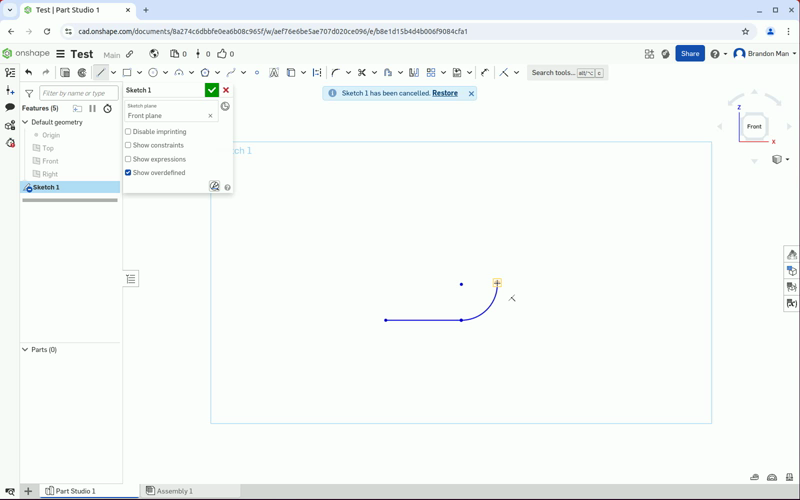
mouse_move(527, 282)
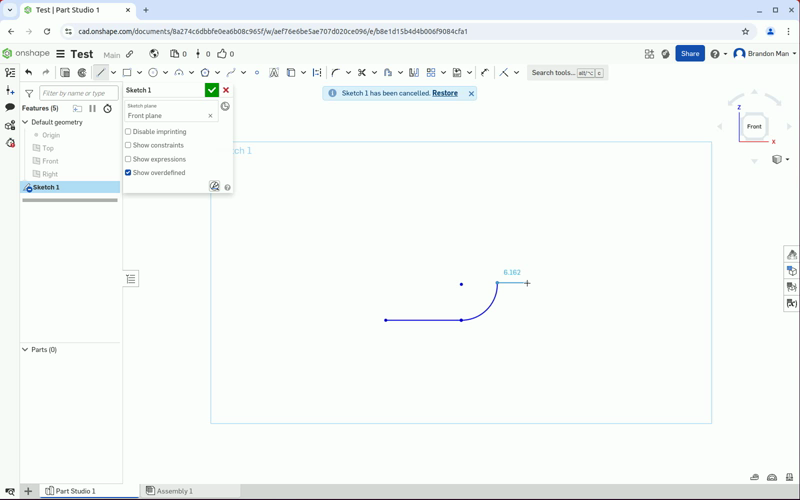
mouse_move(497, 267)
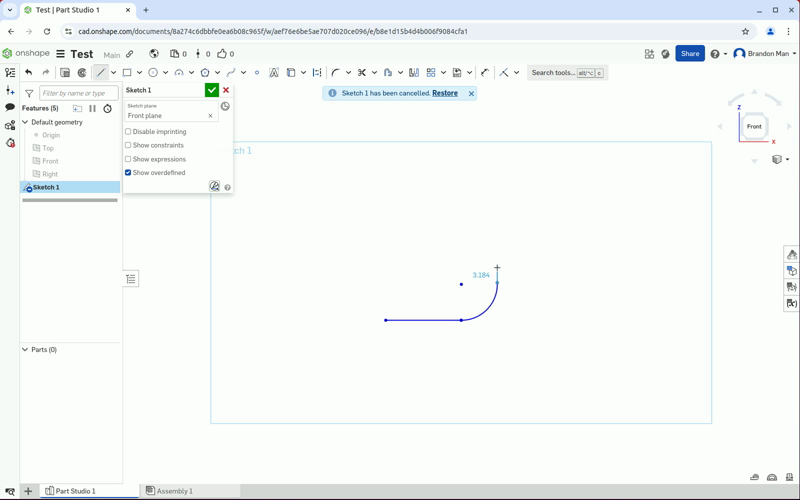
click(497, 267)
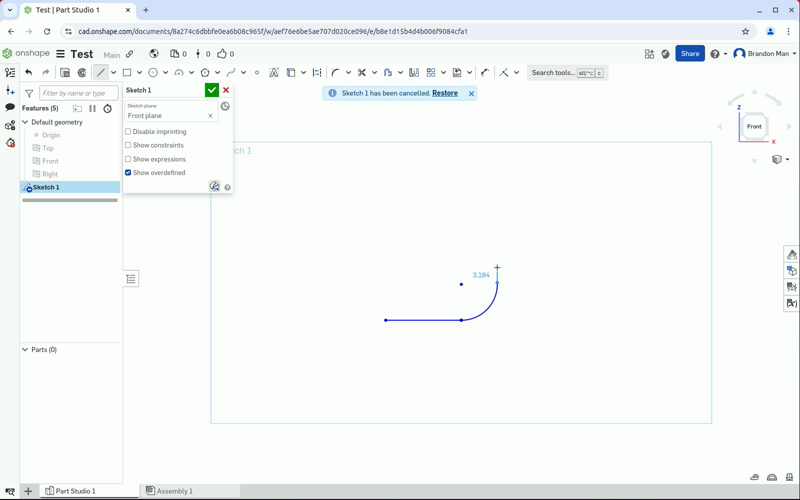
key_up(shift)
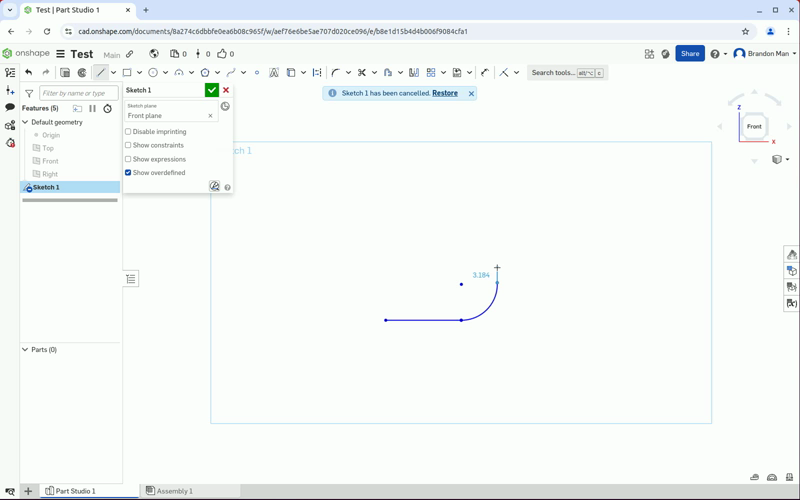
key_down(shift)
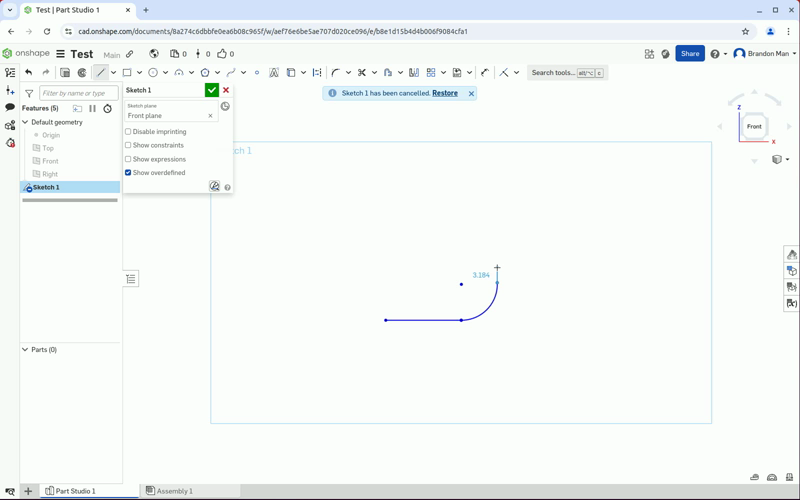
mouse_move(565, 267)
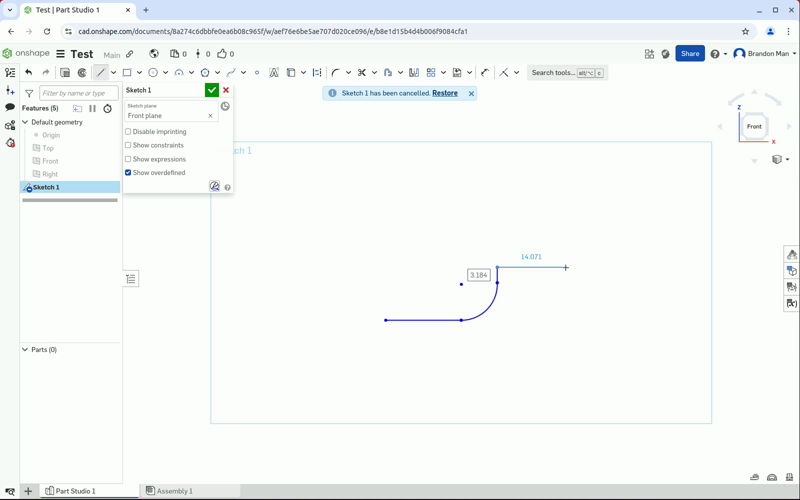
click(565, 267)
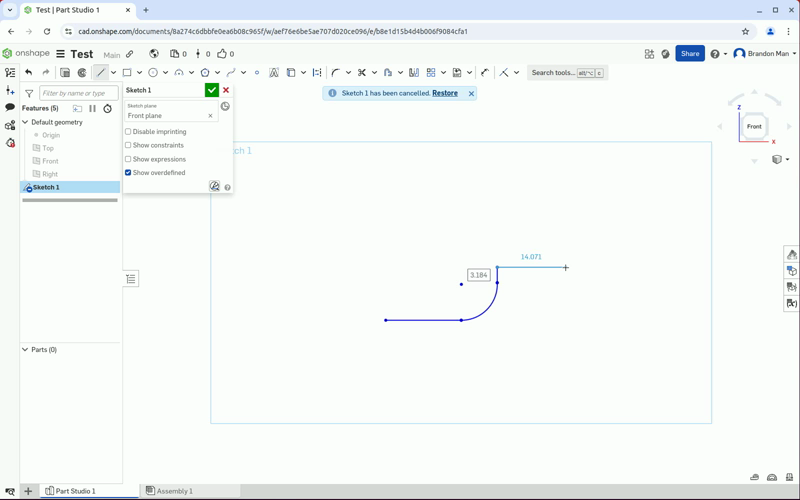
key_up(shift)
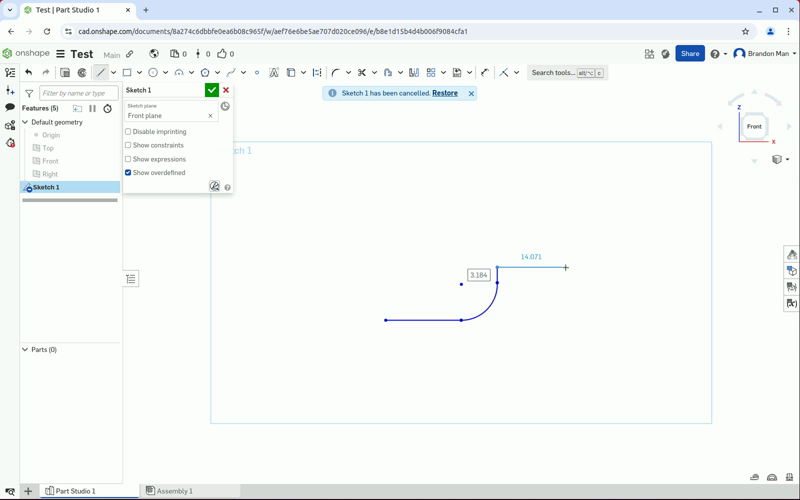
key_down(shift)
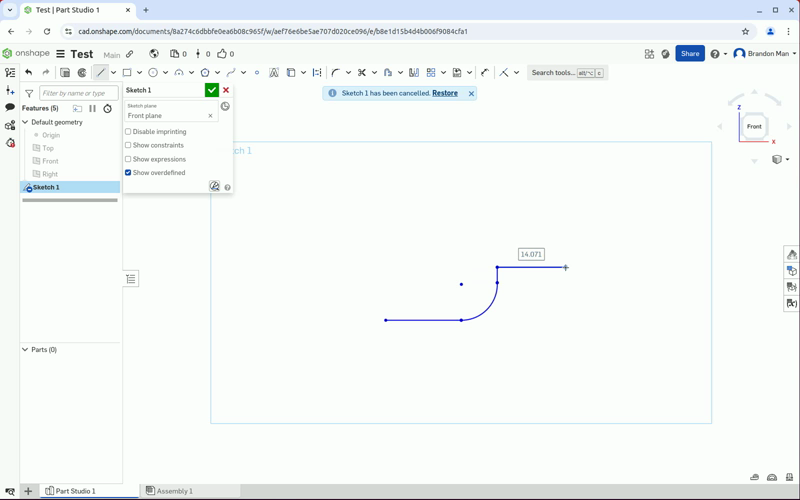
mouse_move(589, 267)
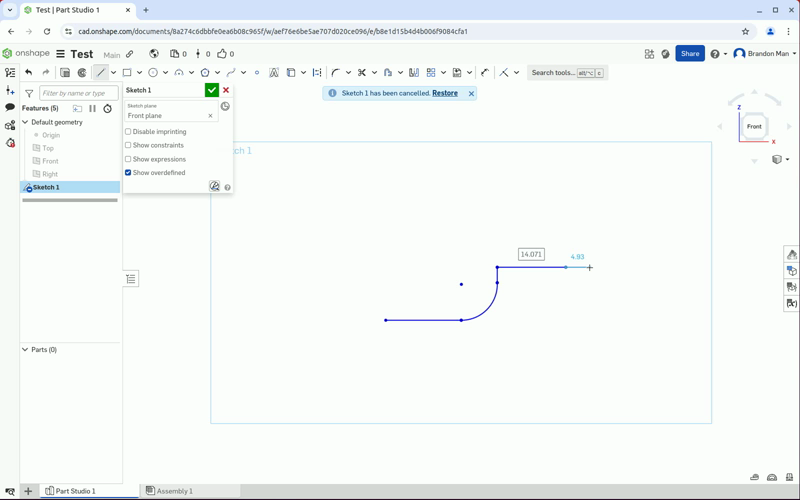
mouse_move(565, 244)
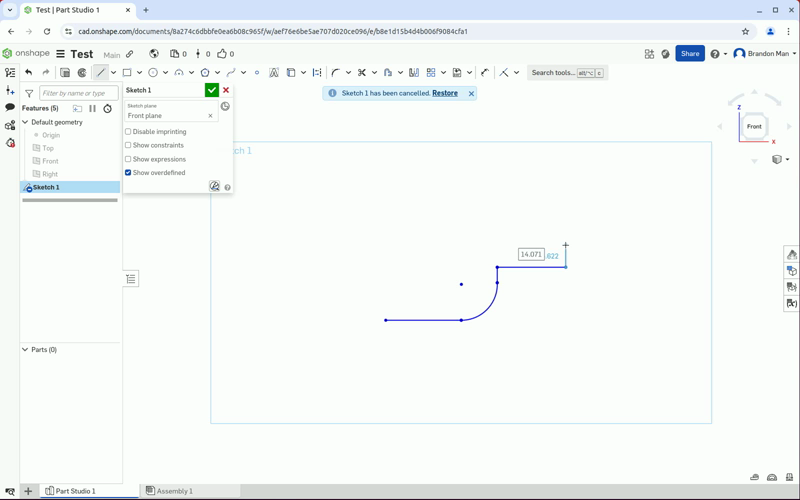
click(565, 244)
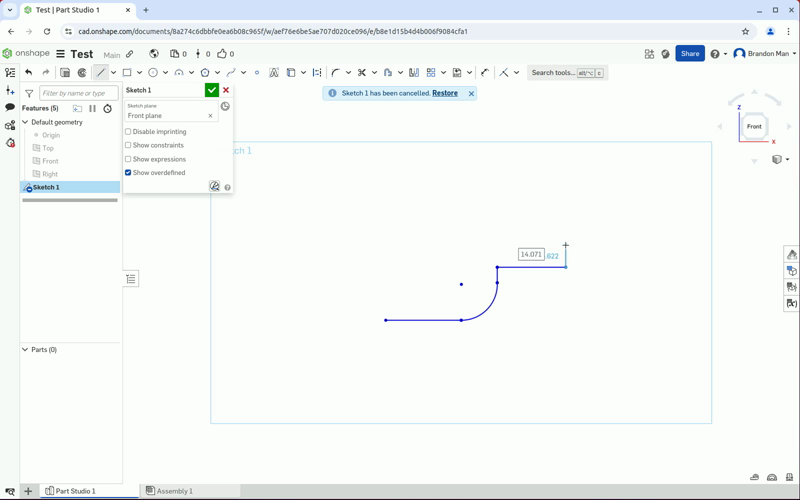
key_up(shift)
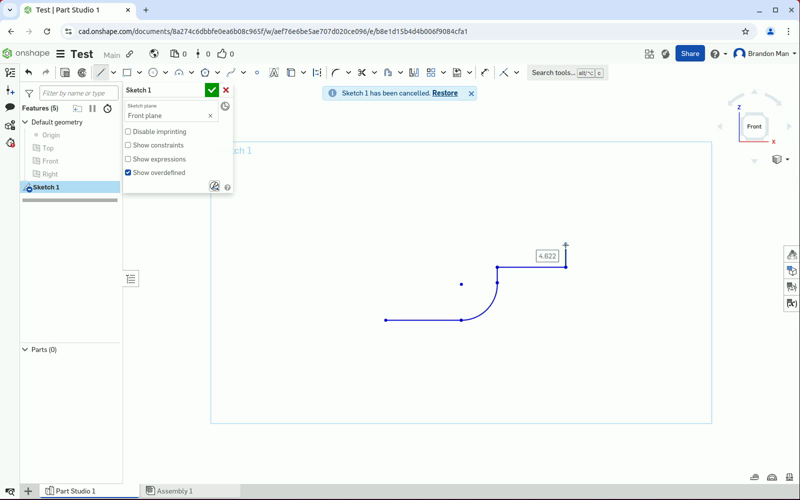
key_down(shift)
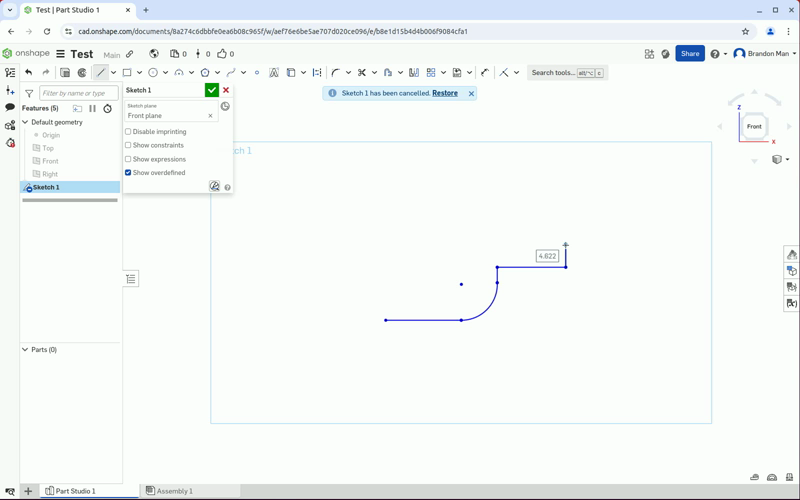
mouse_move(461, 244)
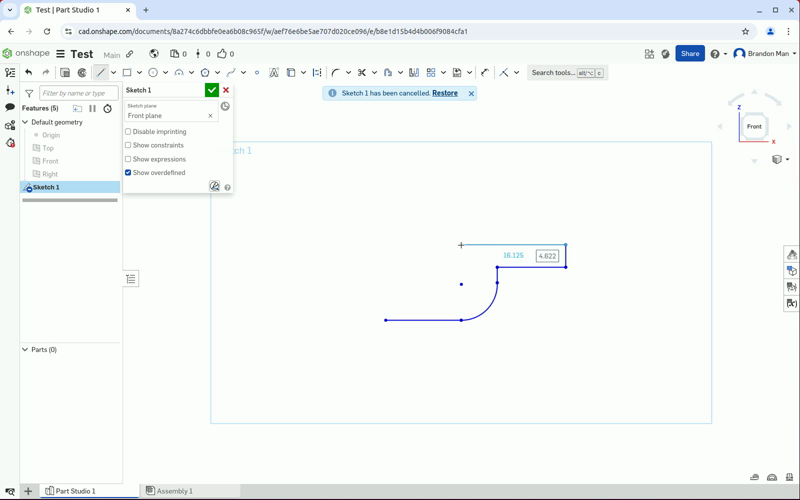
click(461, 244)
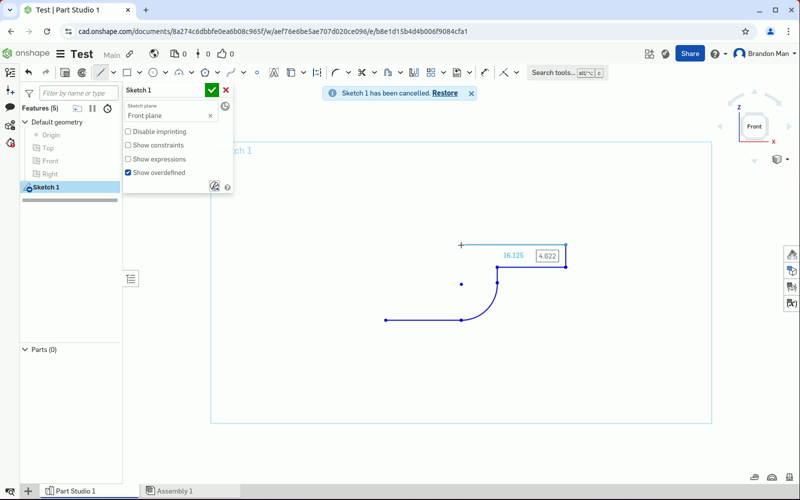
key_up(shift)
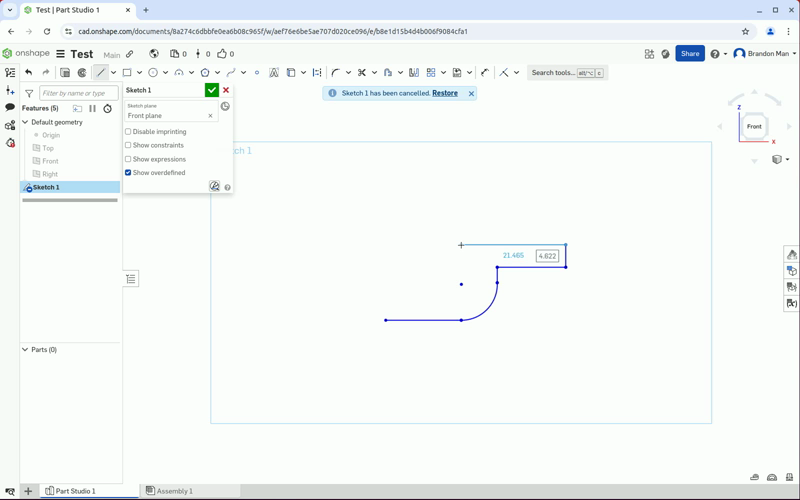
key(esc)
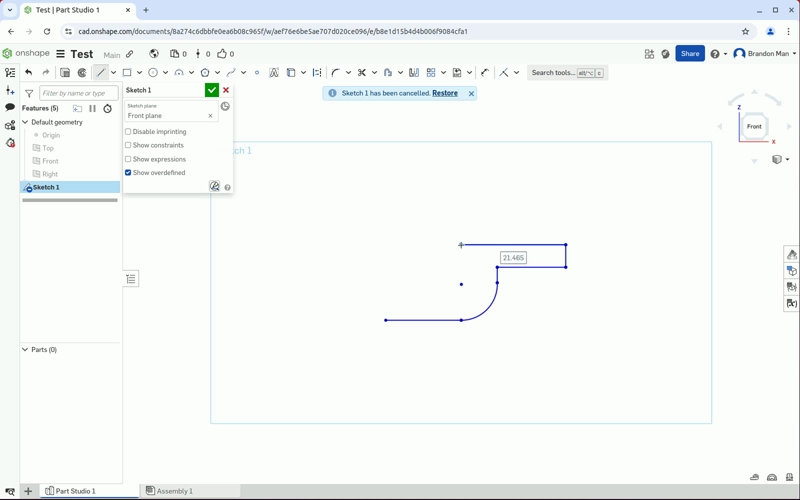
key(a)
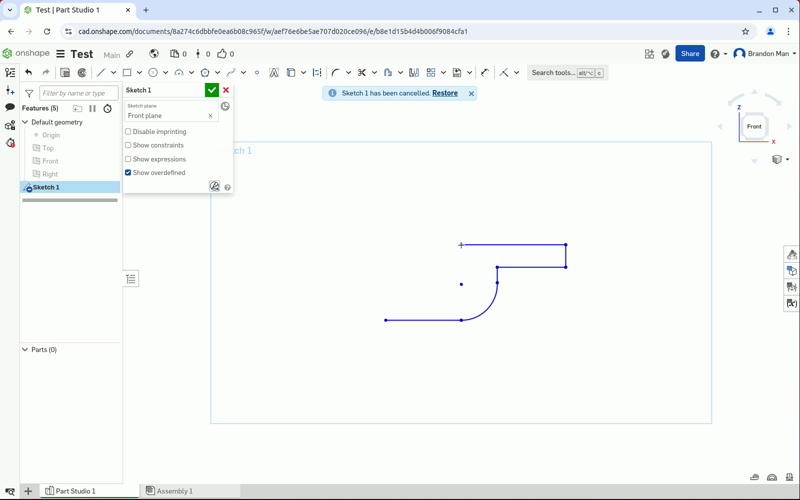
mouse_move(461, 244)
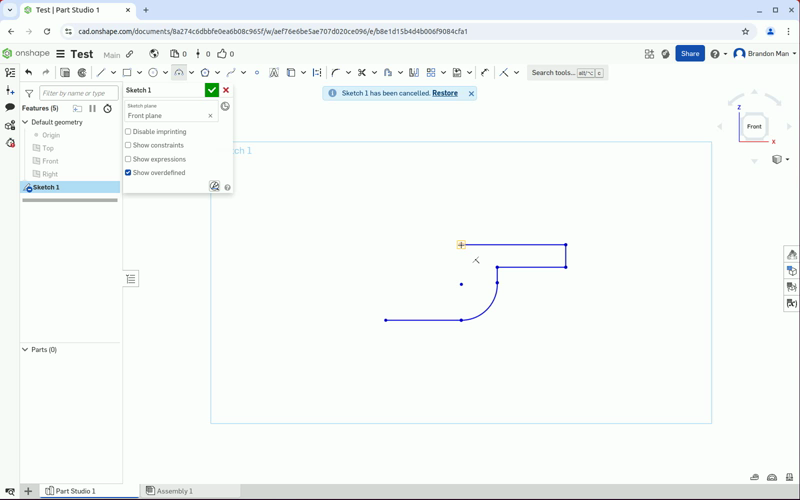
click(461, 244)
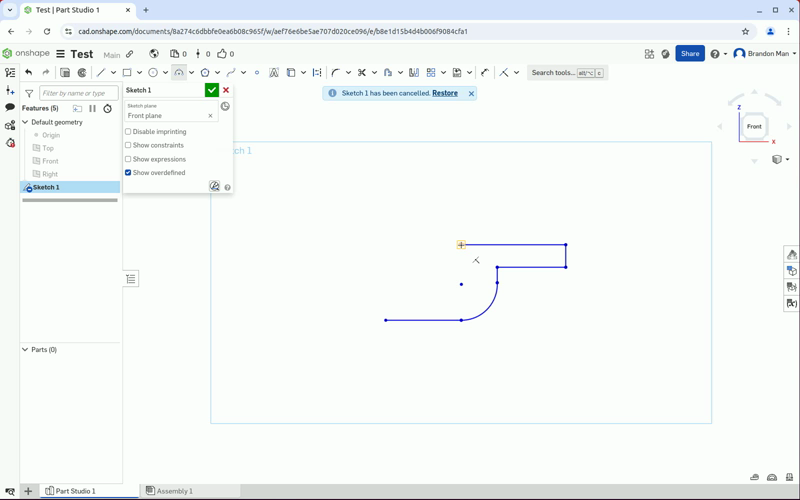
key_down(shift)
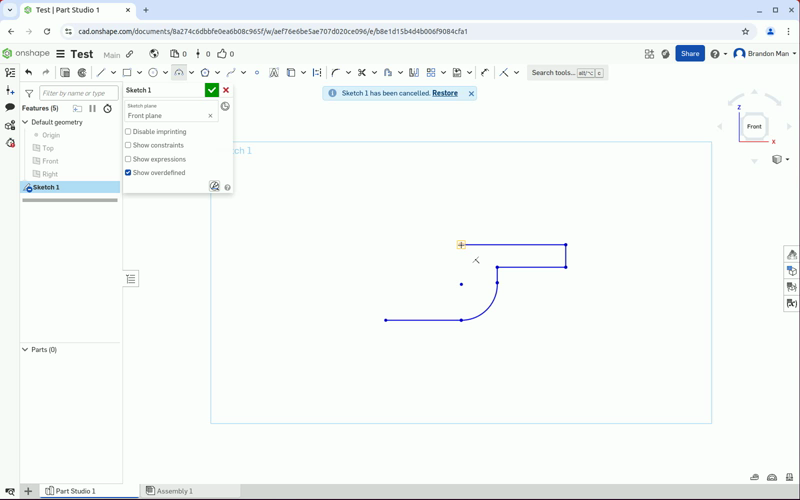
mouse_move(423, 282)
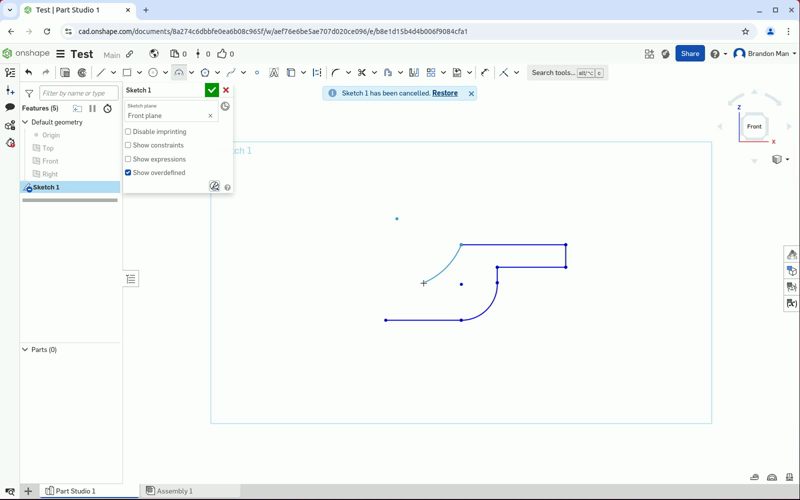
click(423, 282)
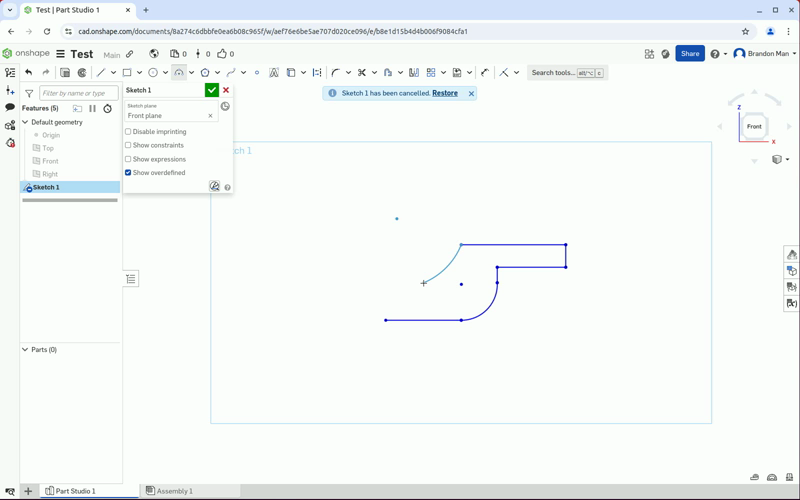
mouse_move(434, 255)
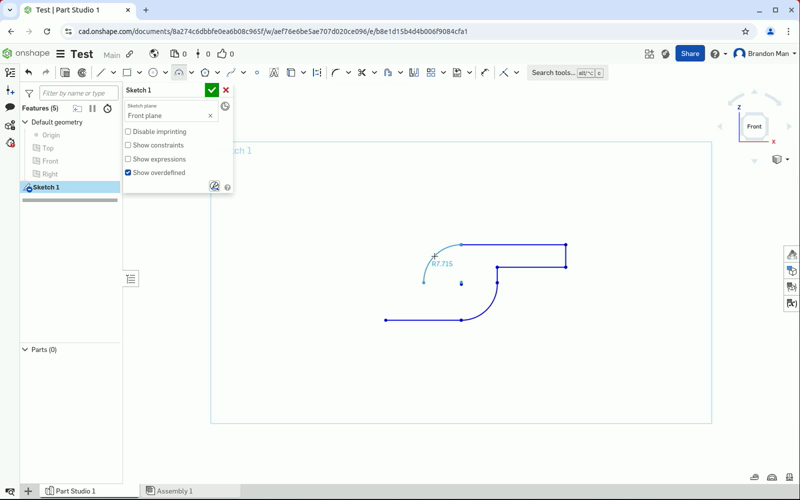
click(434, 255)
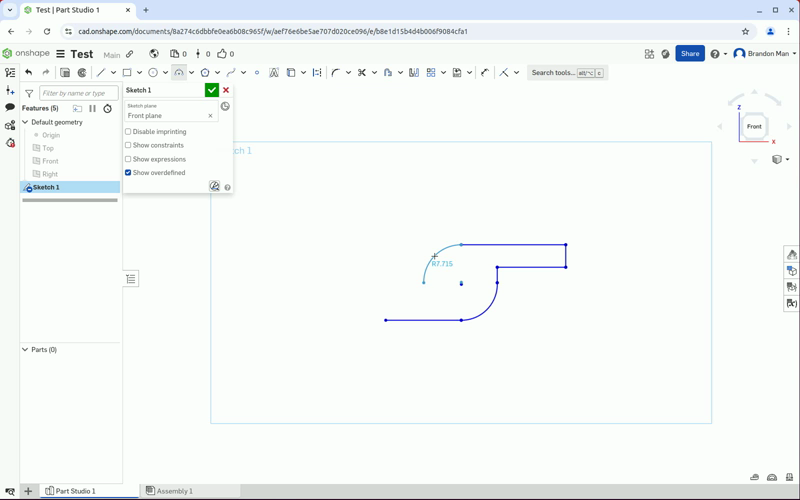
key_up(shift)
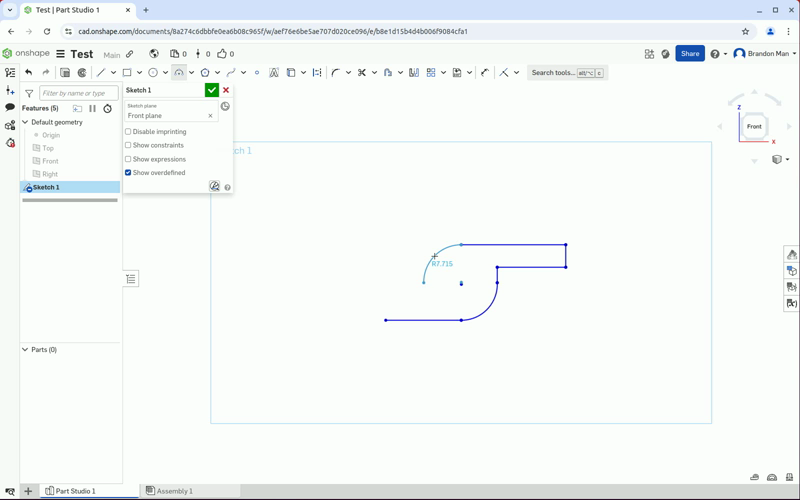
key(esc)
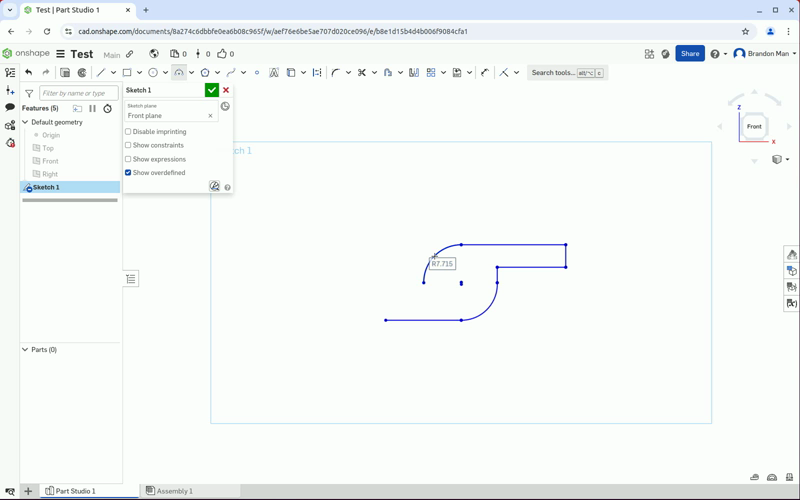
key(l)
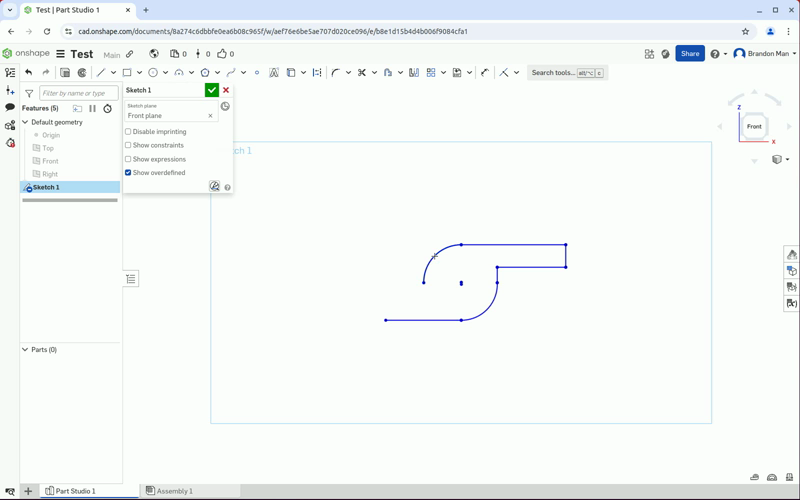
mouse_move(423, 282)
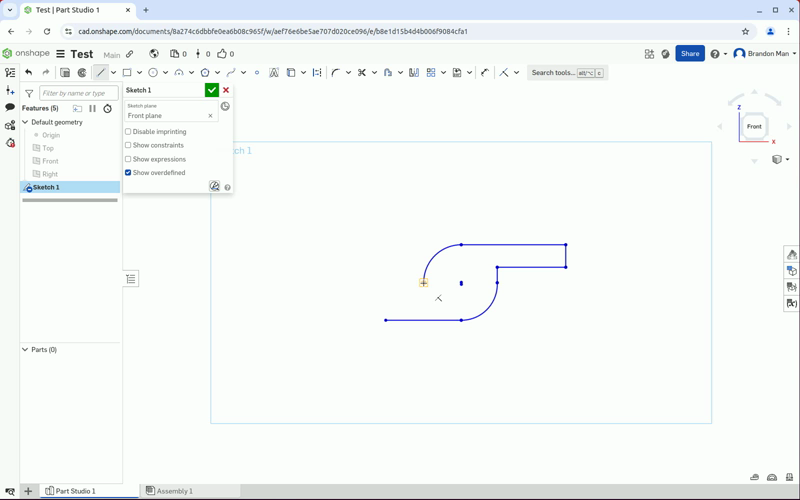
click(423, 282)
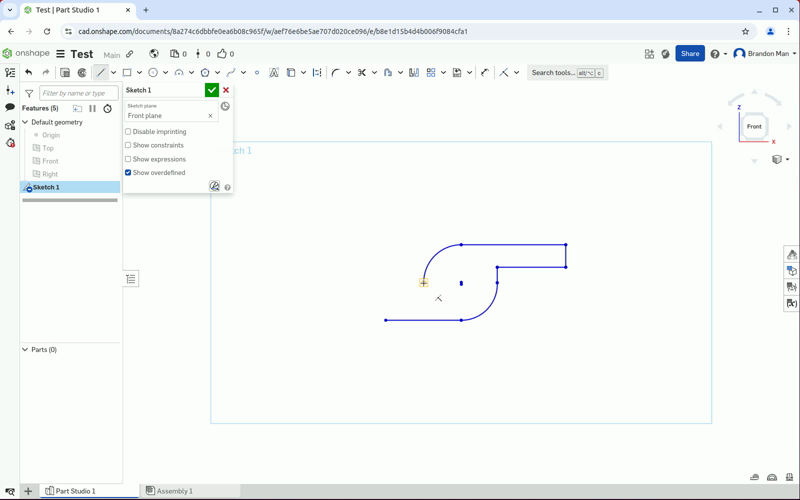
key_down(shift)
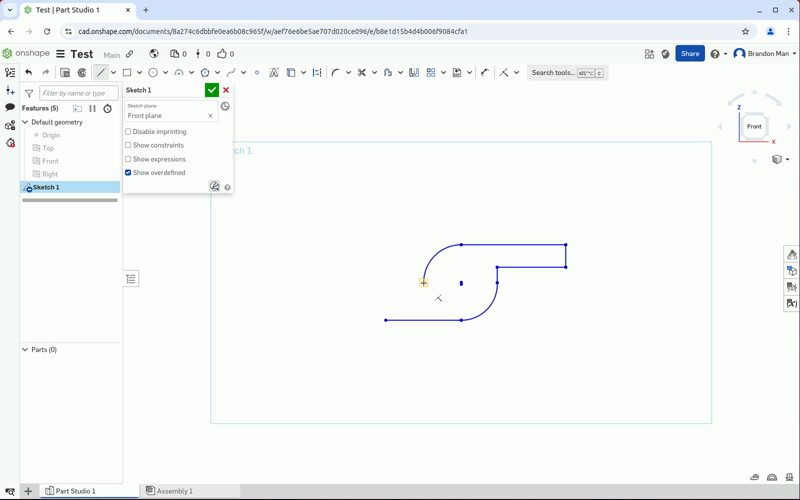
mouse_move(453, 282)
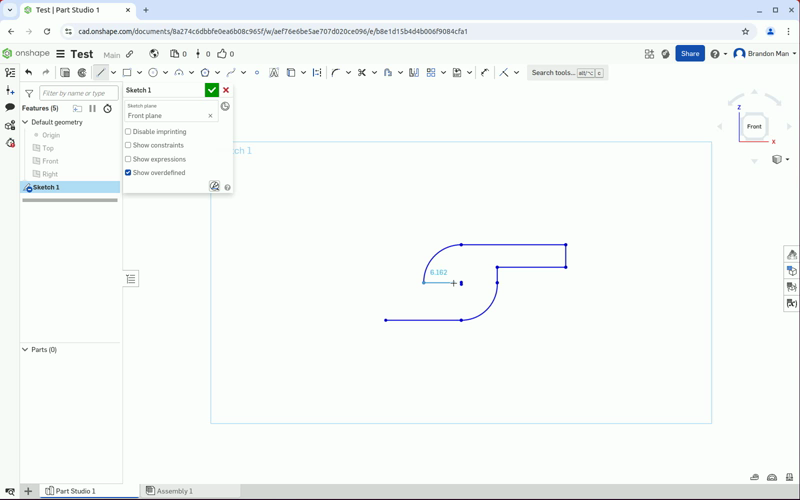
mouse_move(423, 297)
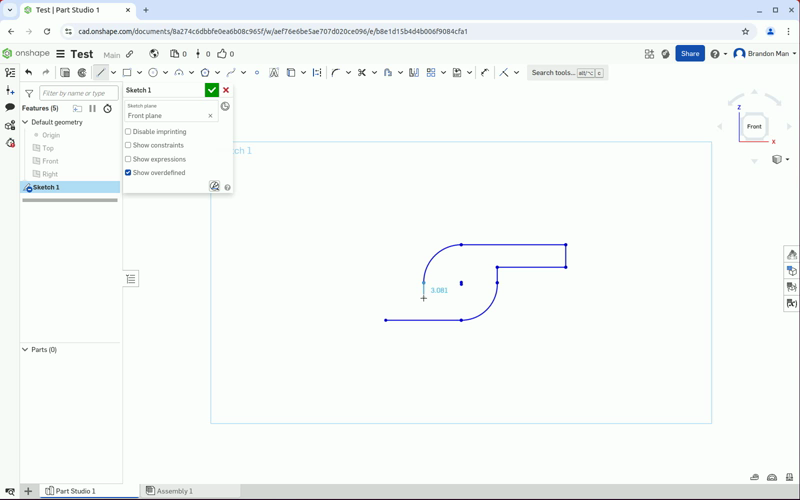
click(423, 297)
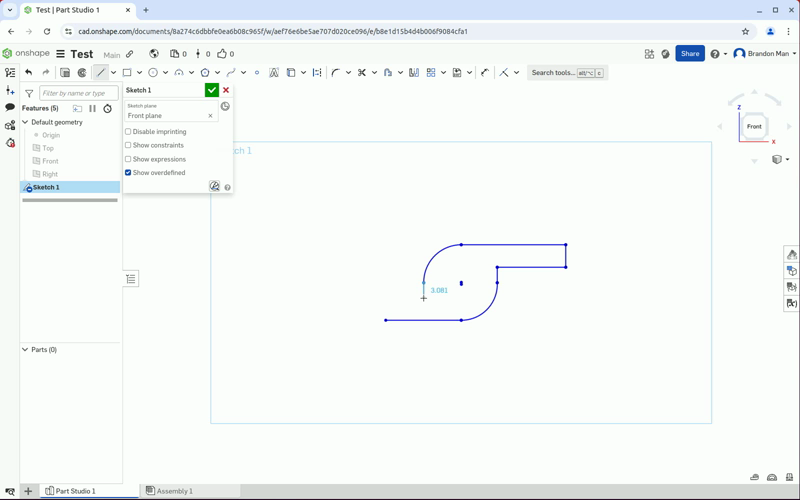
key_up(shift)
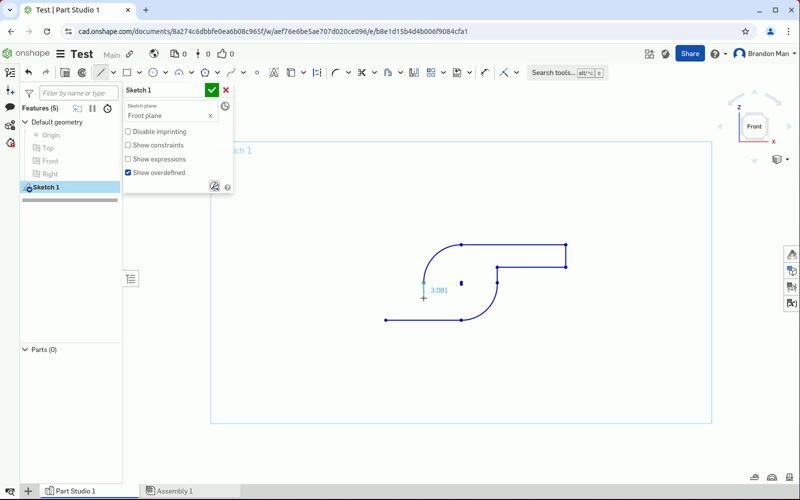
key_down(shift)
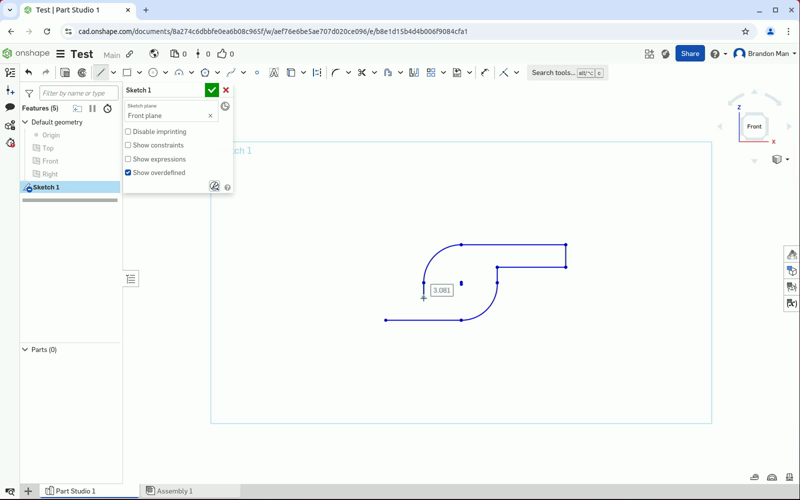
mouse_move(453, 297)
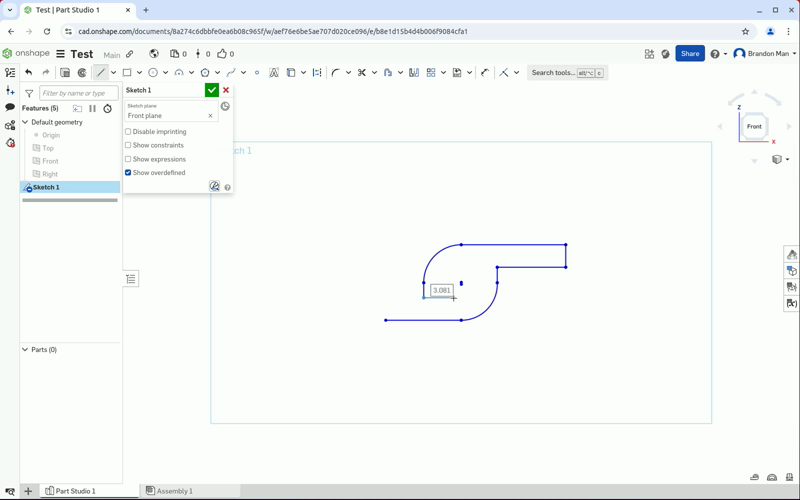
mouse_move(400, 297)
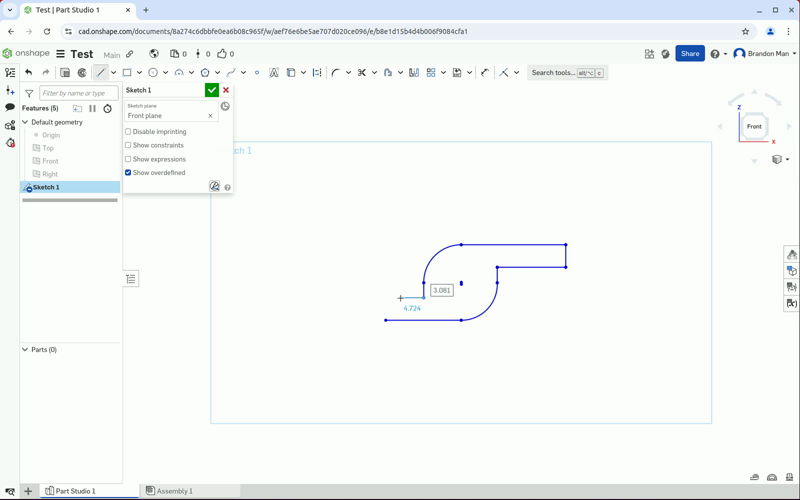
click(400, 297)
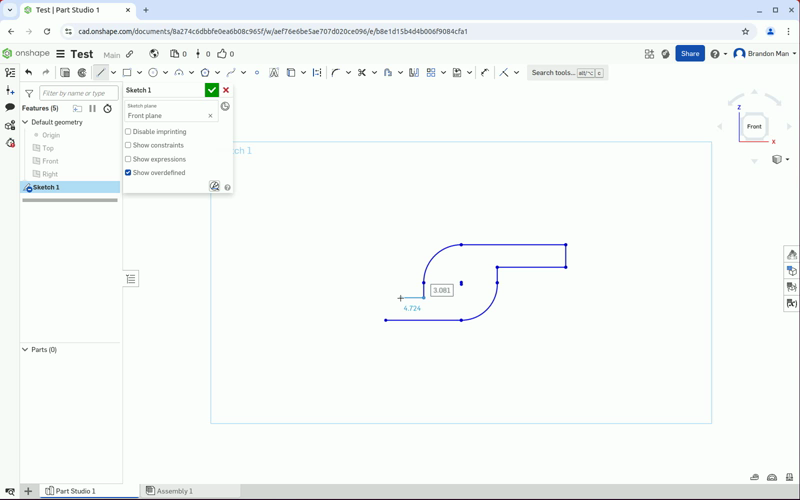
key_up(shift)
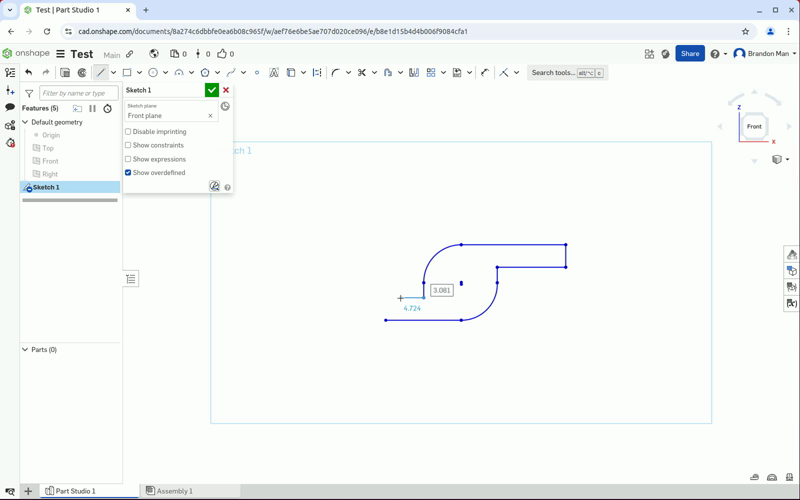
key_down(shift)
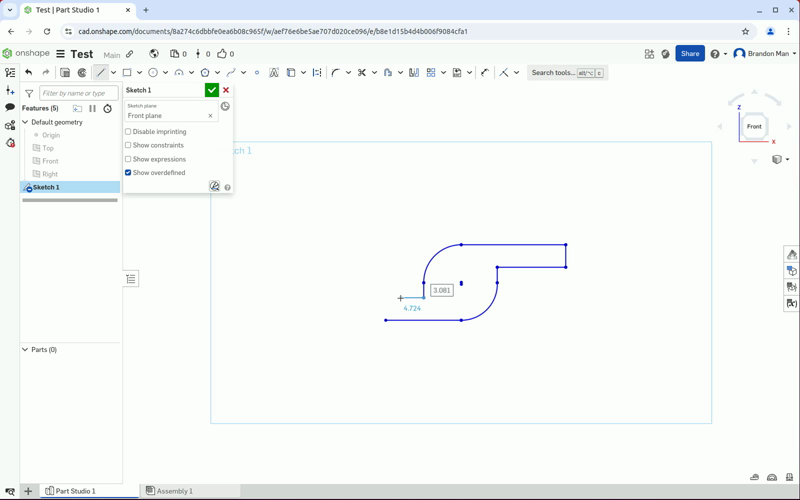
mouse_move(400, 208)
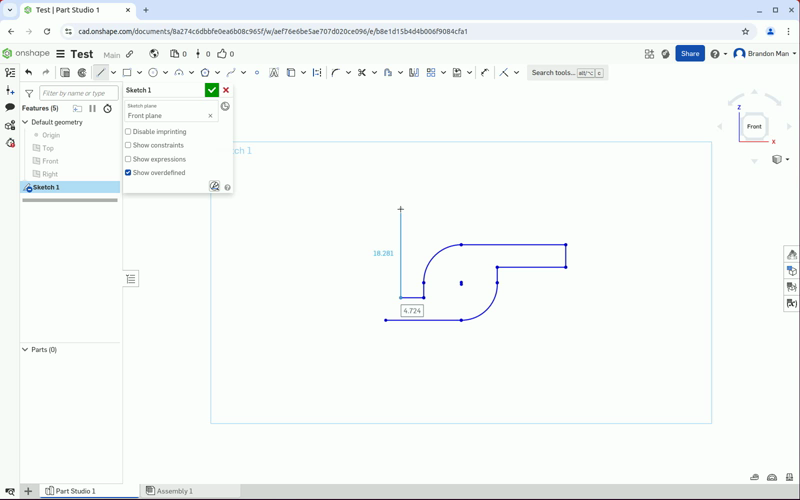
click(400, 208)
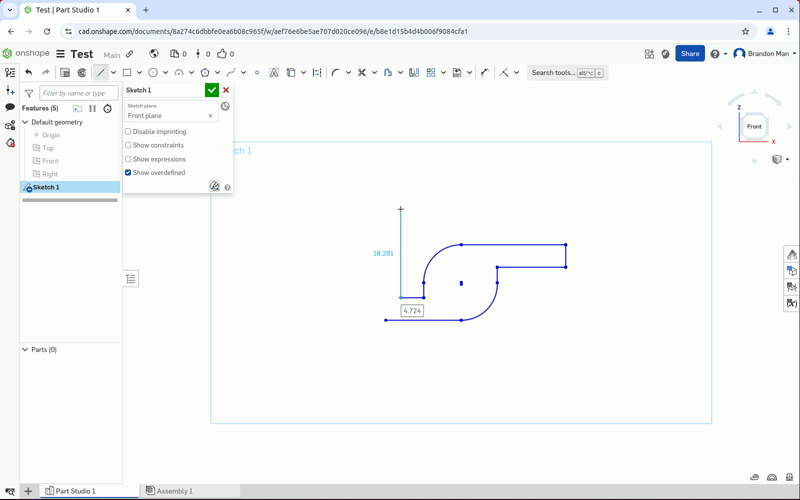
key_up(shift)
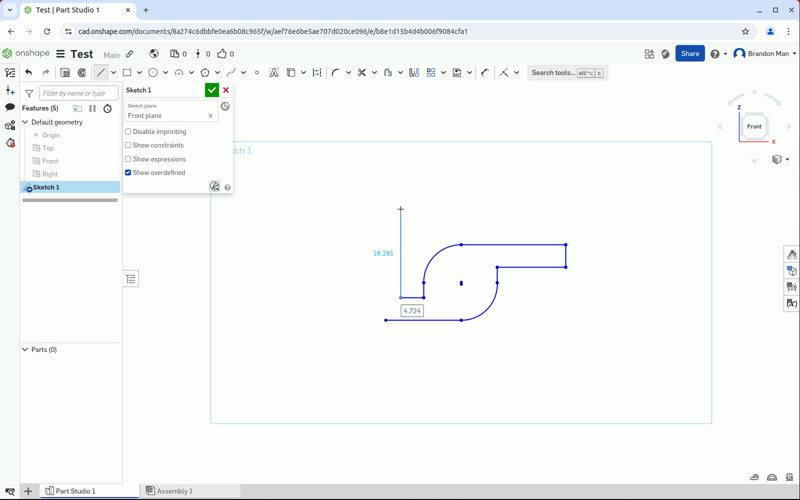
key_down(shift)
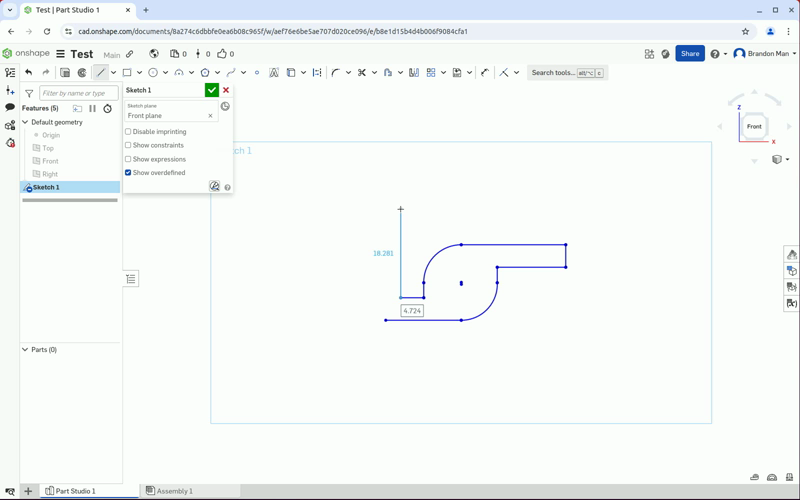
mouse_move(430, 208)
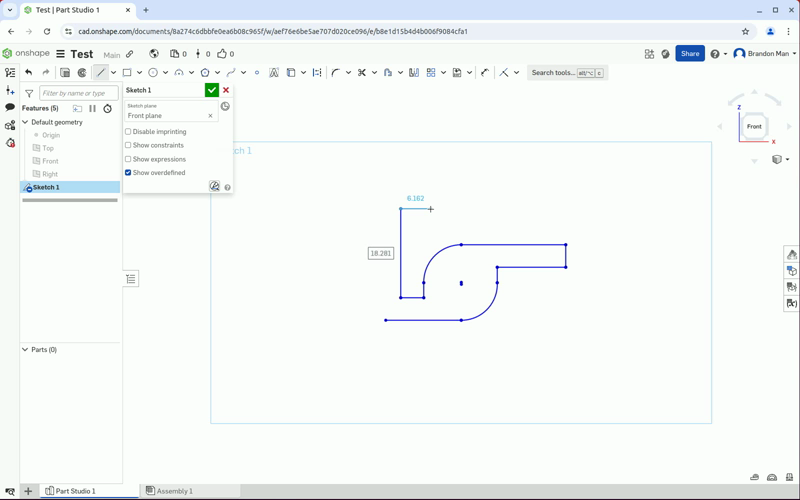
mouse_move(385, 208)
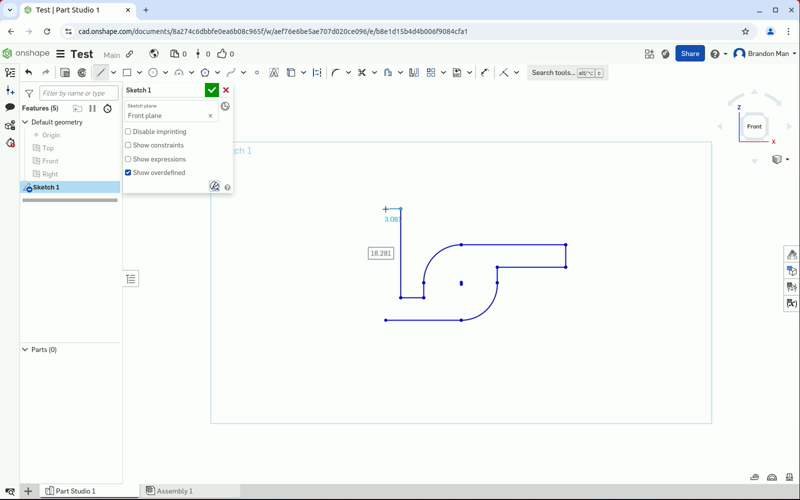
click(385, 208)
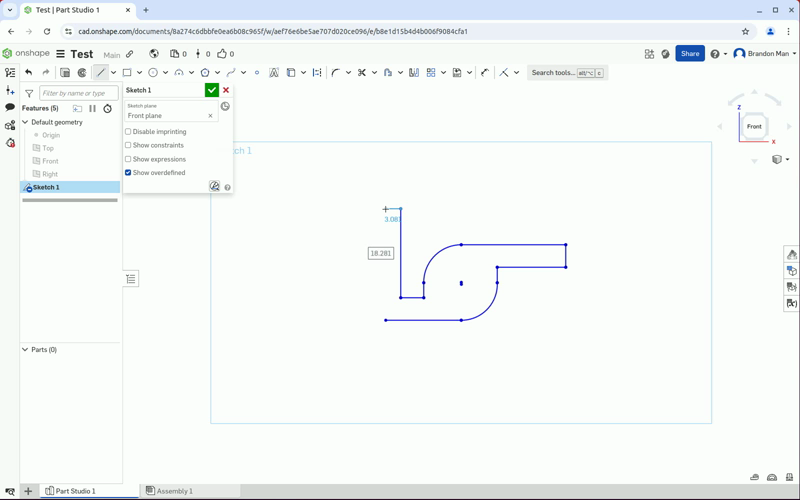
key_up(shift)
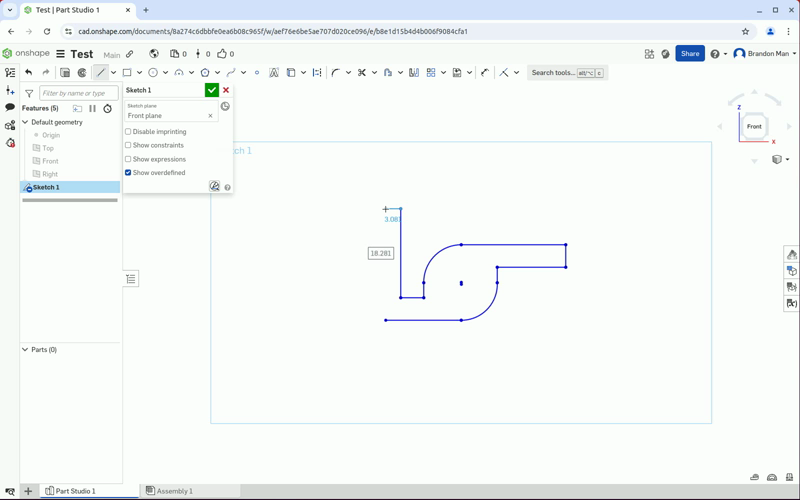
key_down(shift)
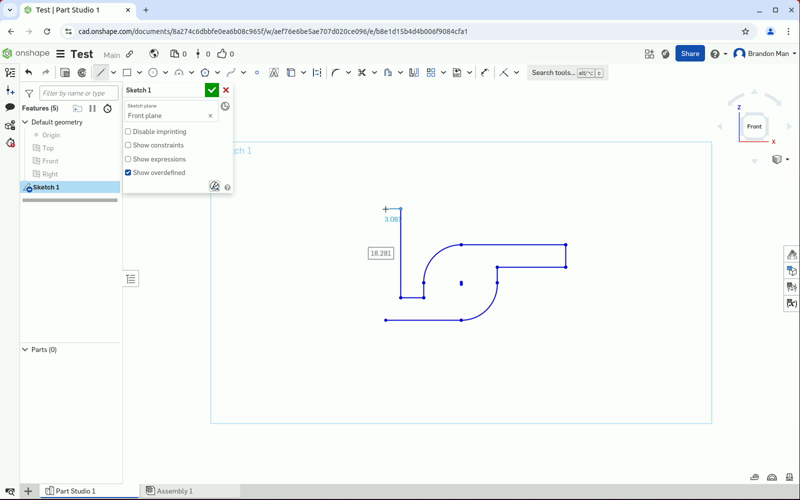
mouse_move(385, 320)
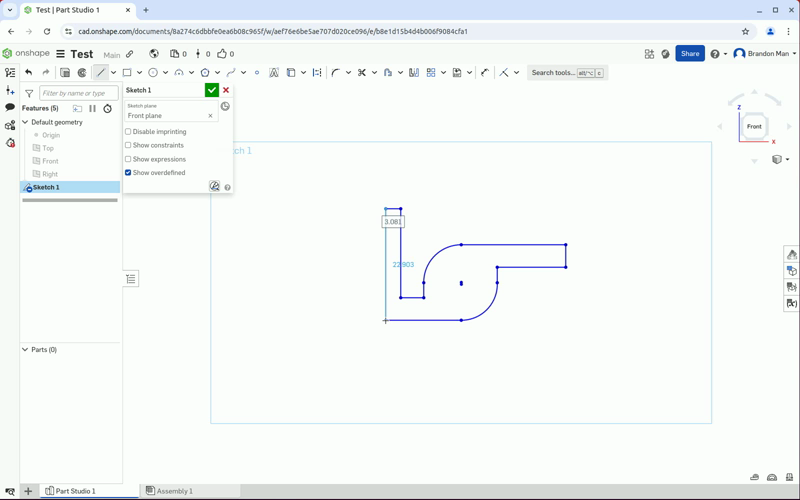
key_up(shift)
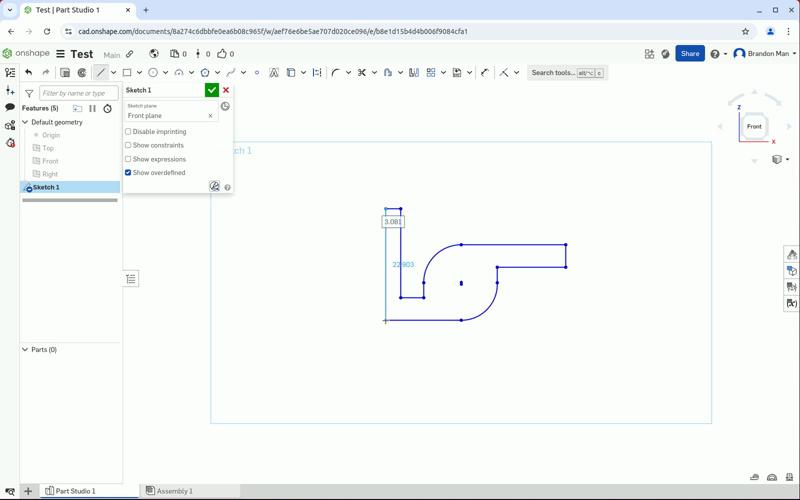
click(385, 320)
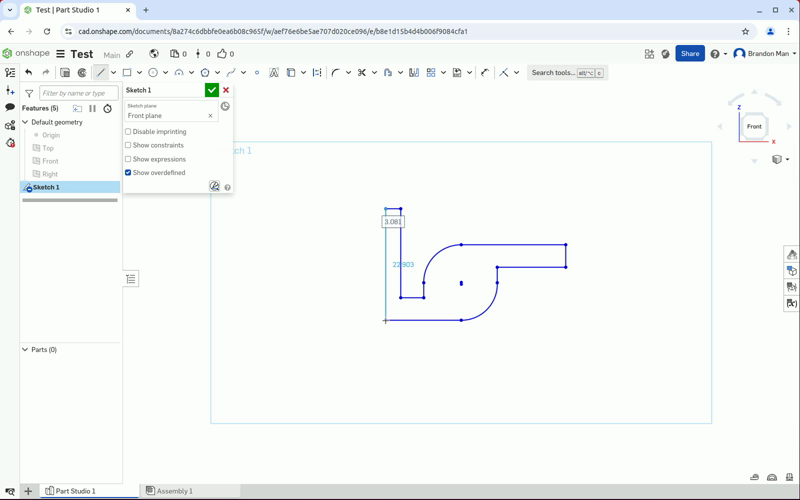
key(esc)
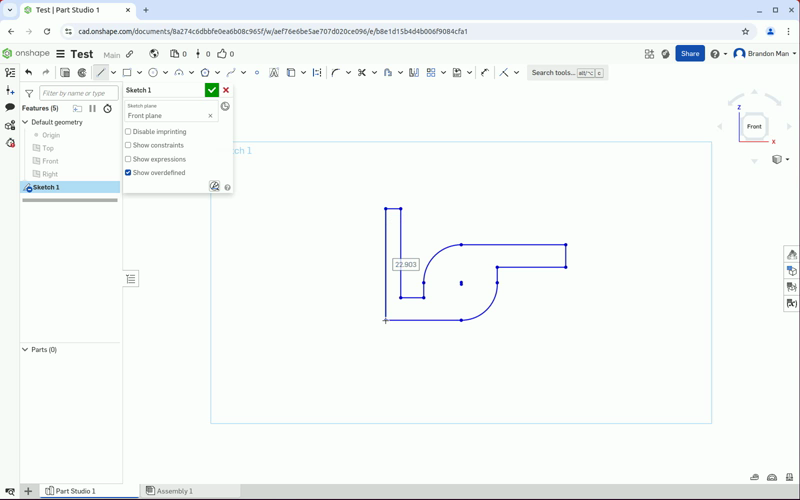
key(c)
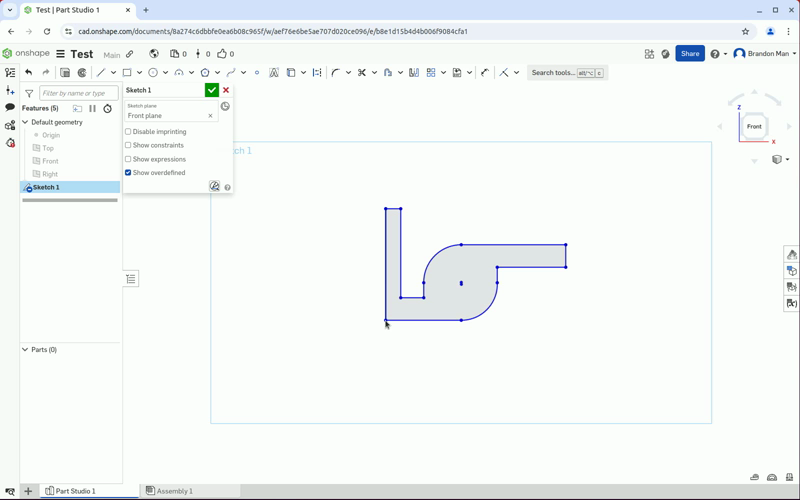
key_down(shift)
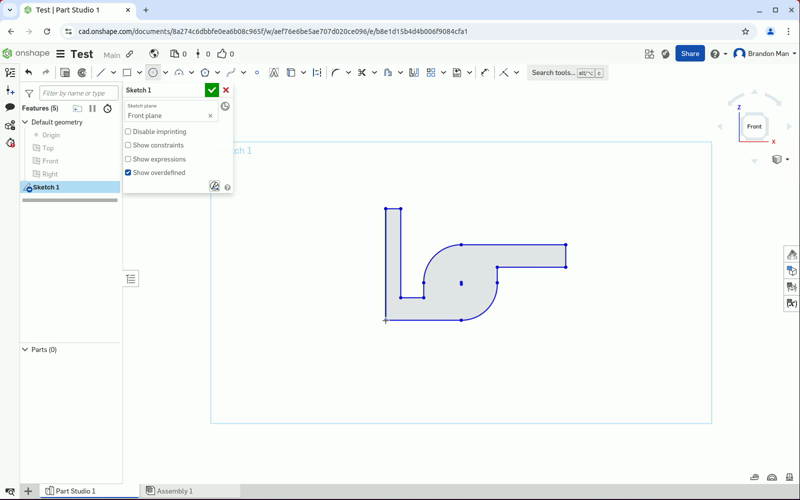
mouse_move(461, 282)
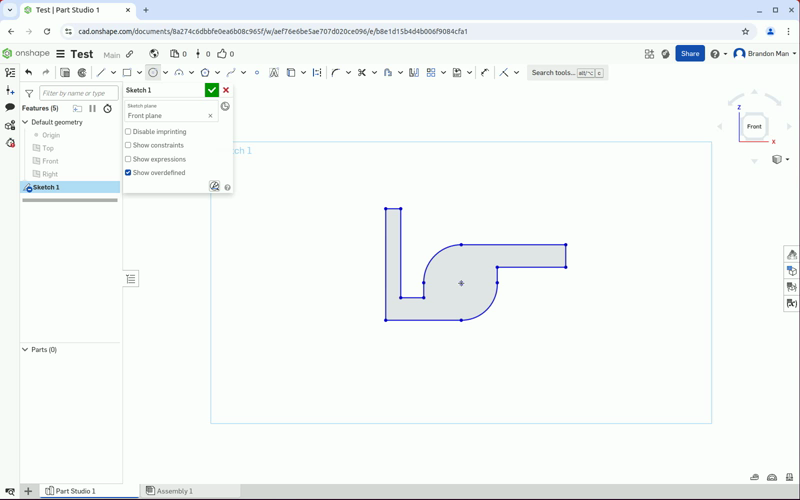
scroll(6)
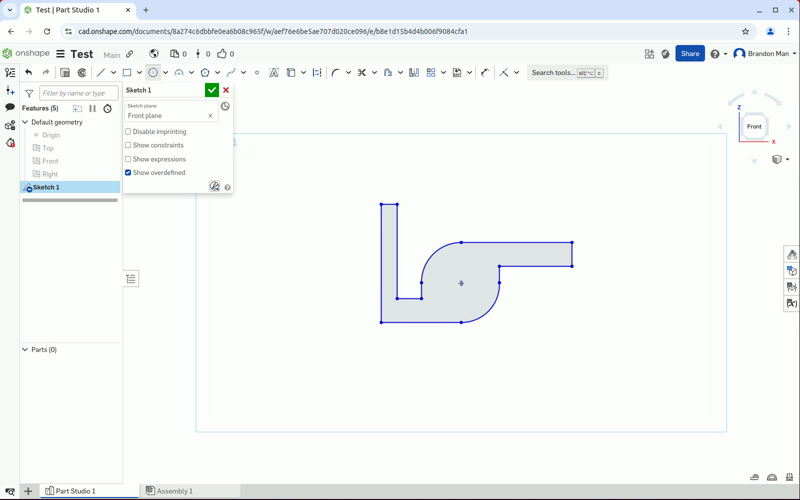
scroll(6)
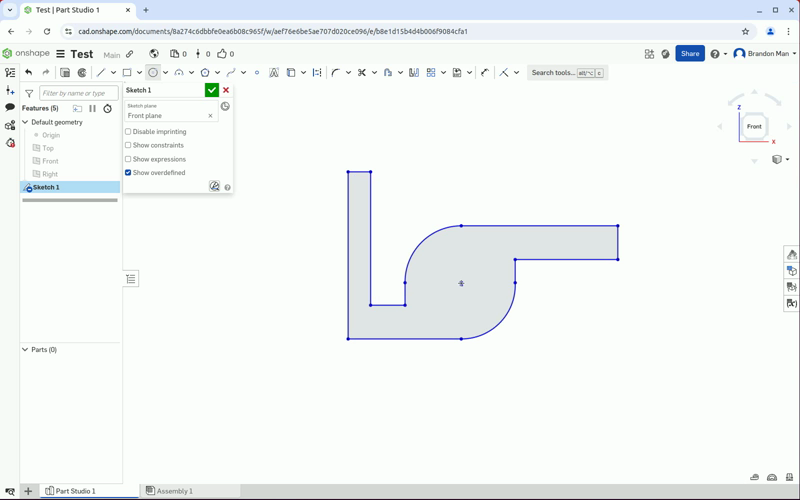
scroll(6)
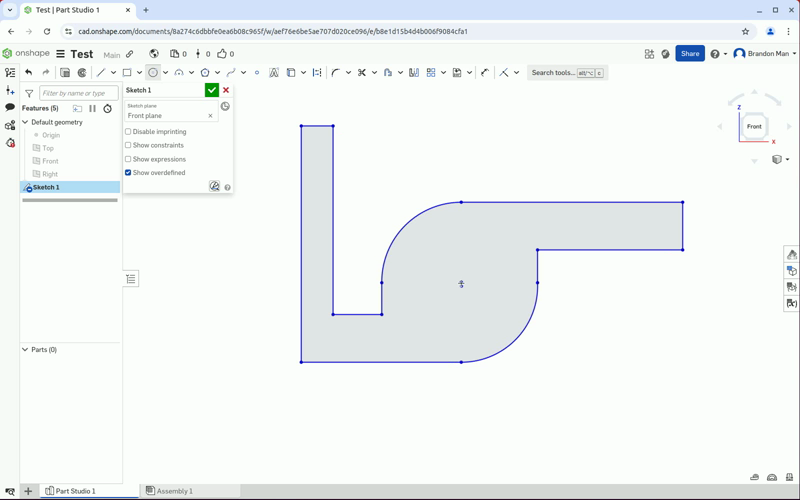
scroll(6)
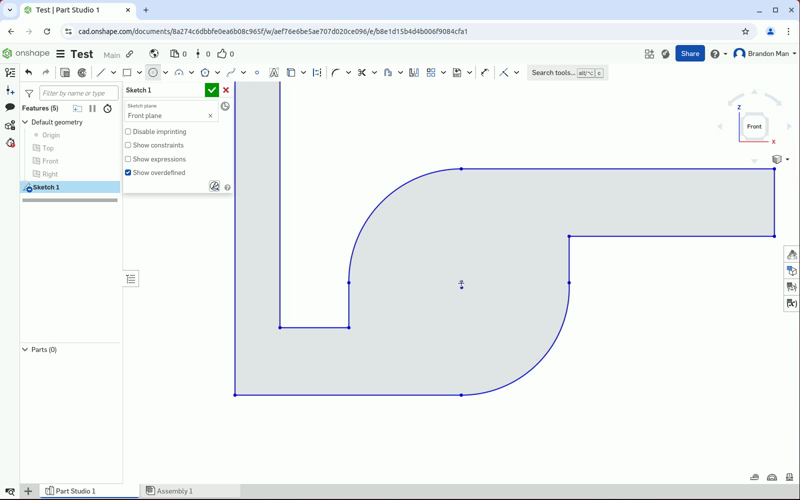
scroll(6)
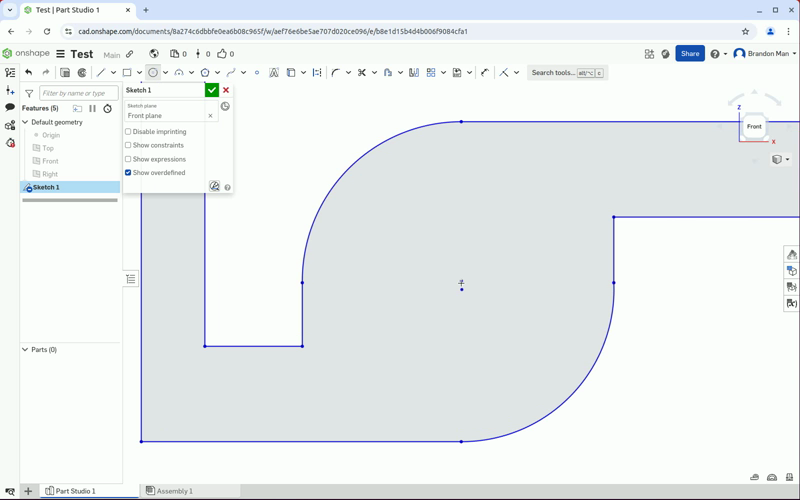
scroll(6)
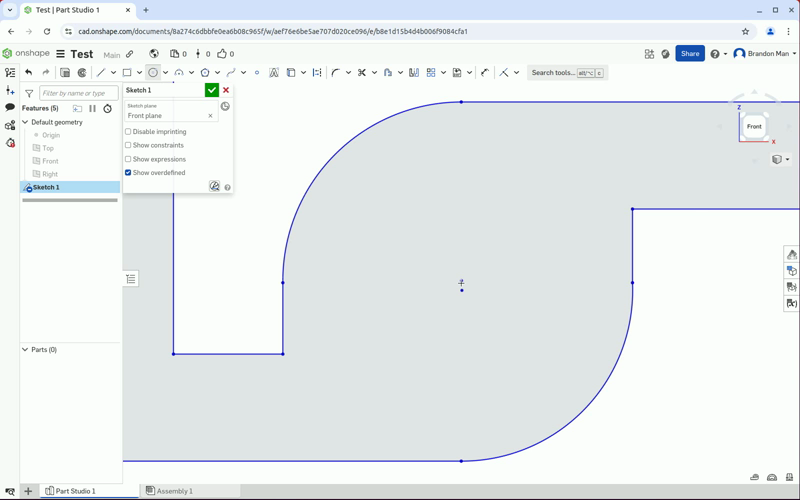
scroll(6)
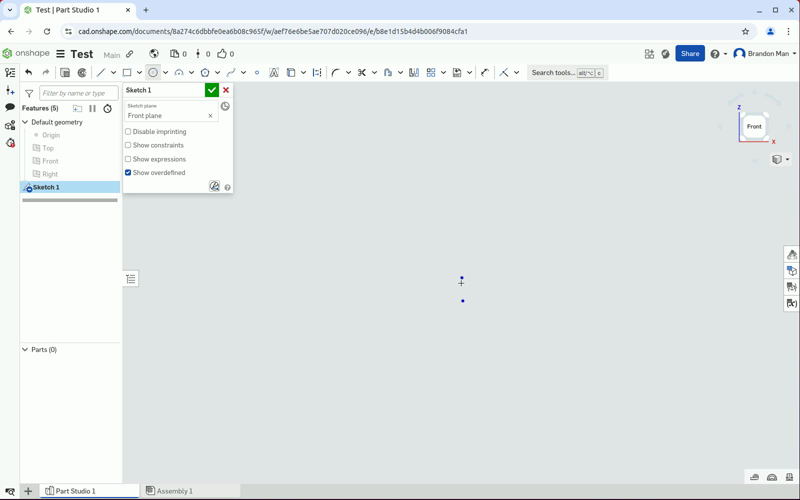
click(461, 282)
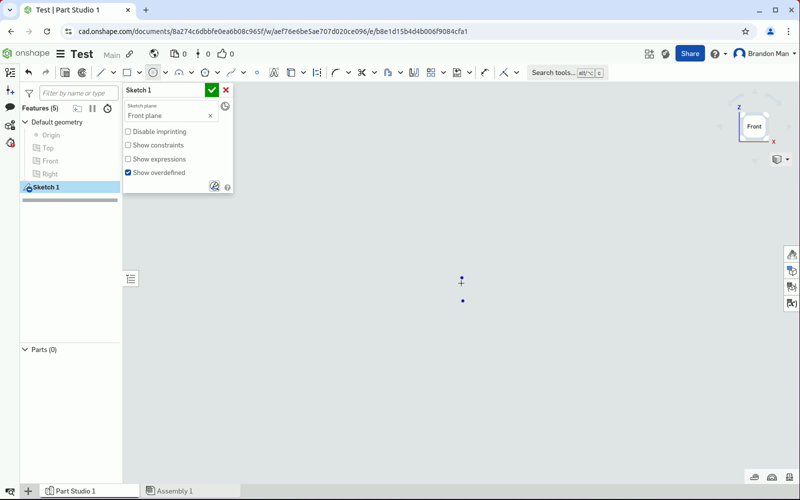
scroll(-6)
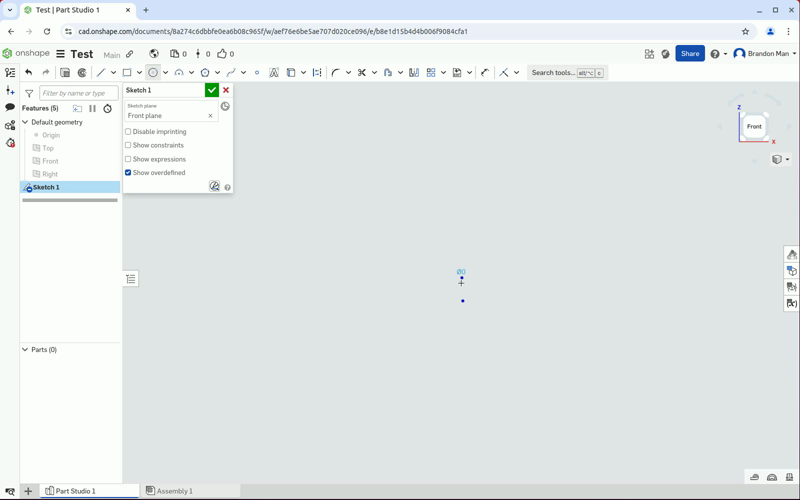
scroll(-6)
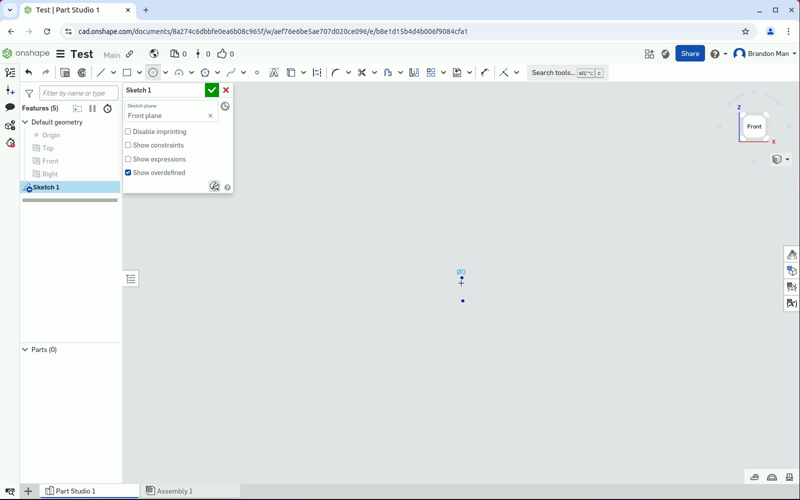
scroll(-6)
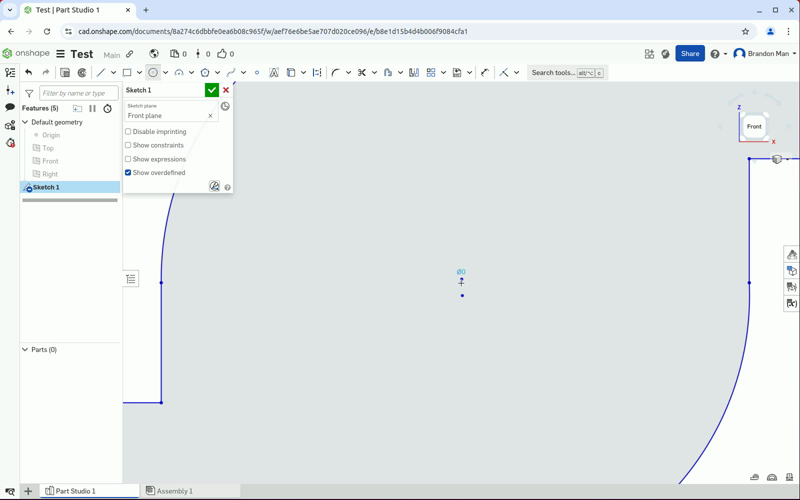
scroll(-6)
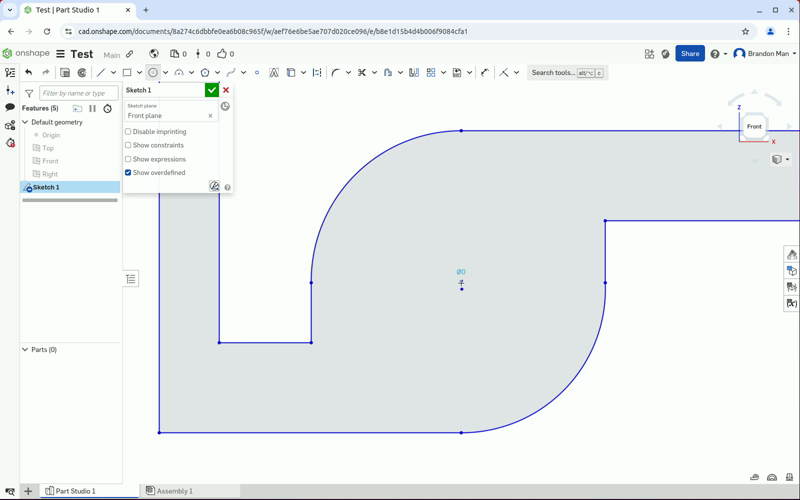
scroll(-6)
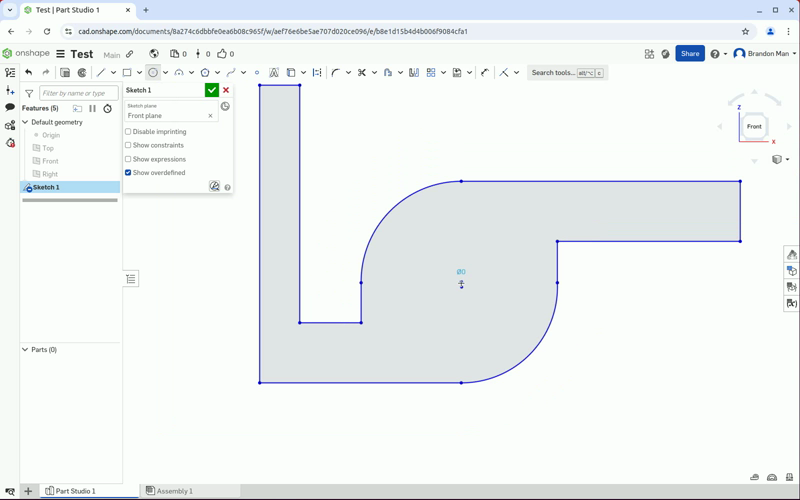
scroll(-6)
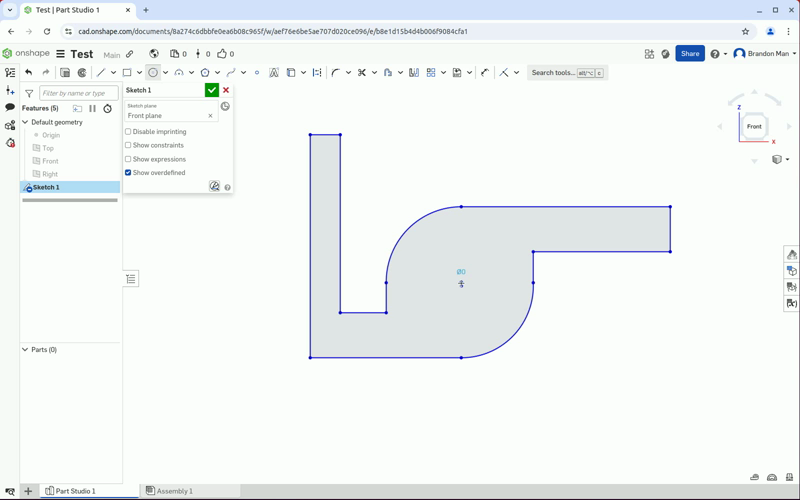
scroll(-6)
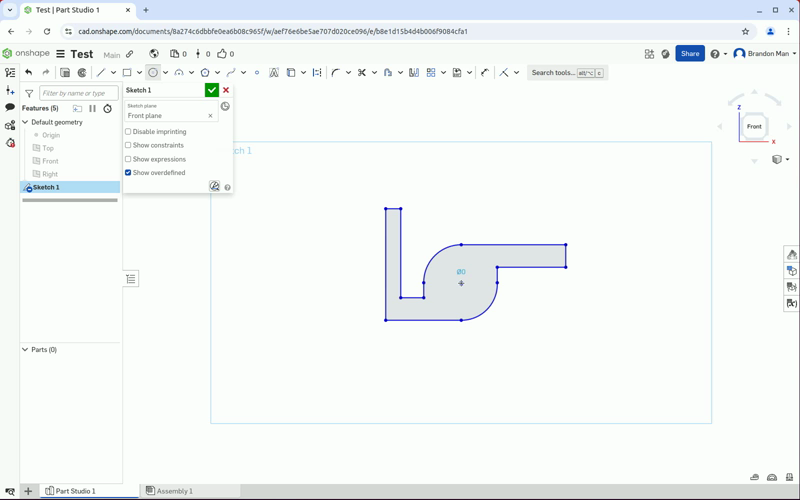
key_up(shift)
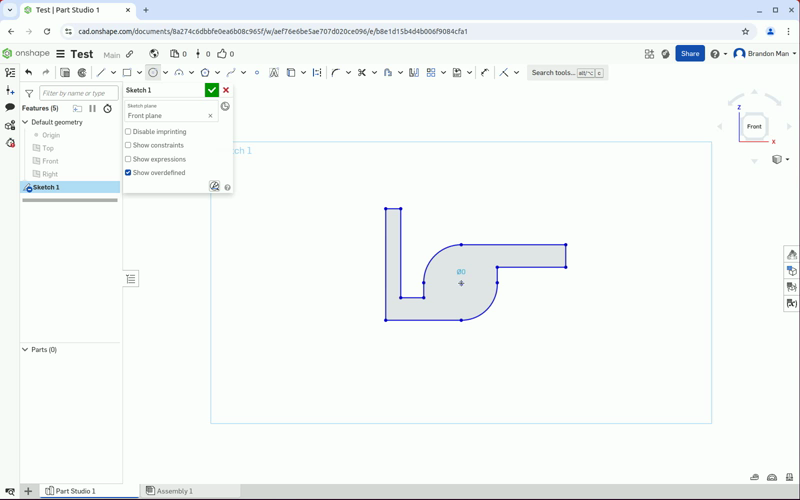
mouse_move(484, 282)
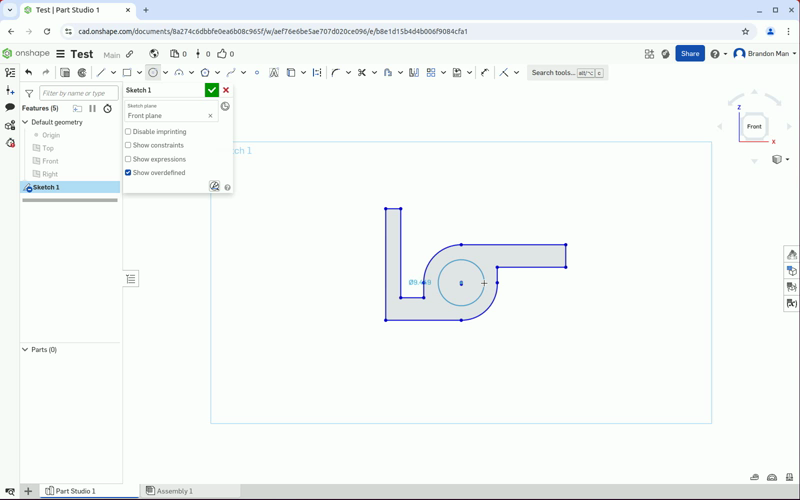
click(484, 282)
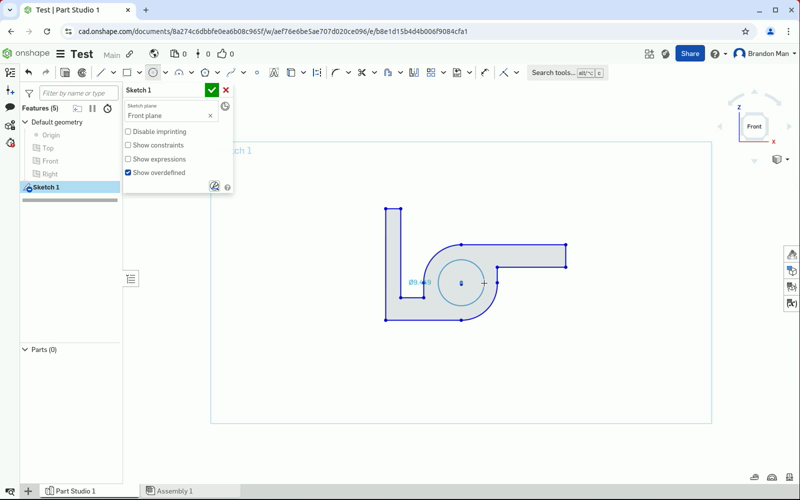
key(esc)
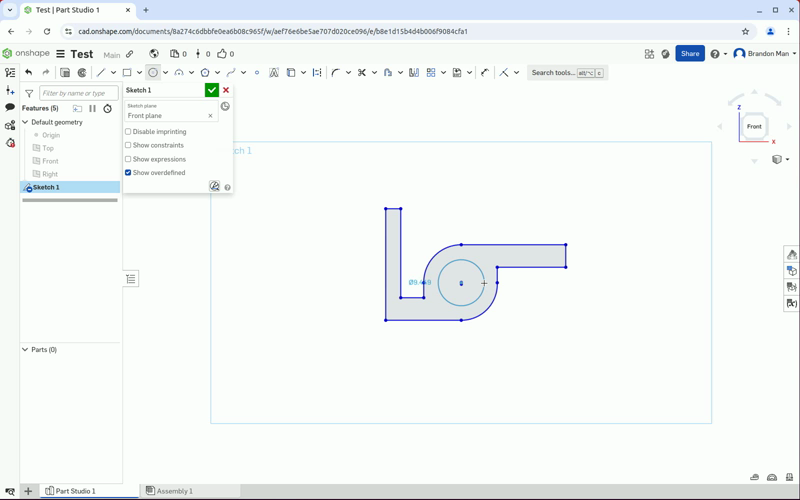
mouse_move(452, 253)
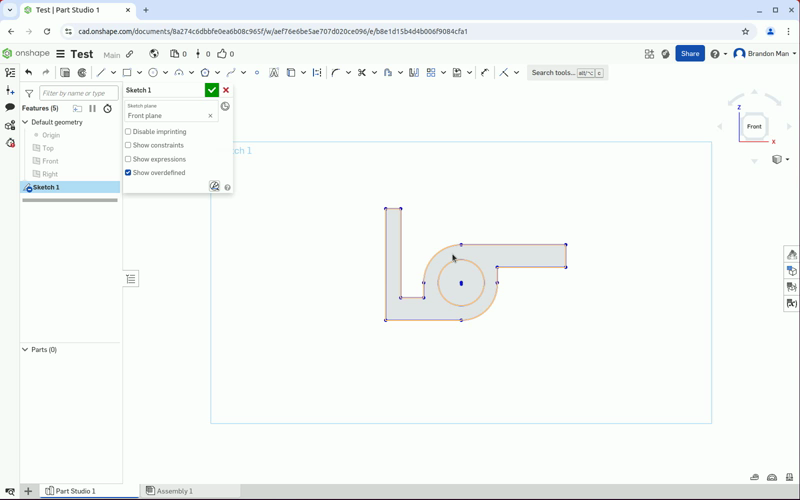
click(452, 253)
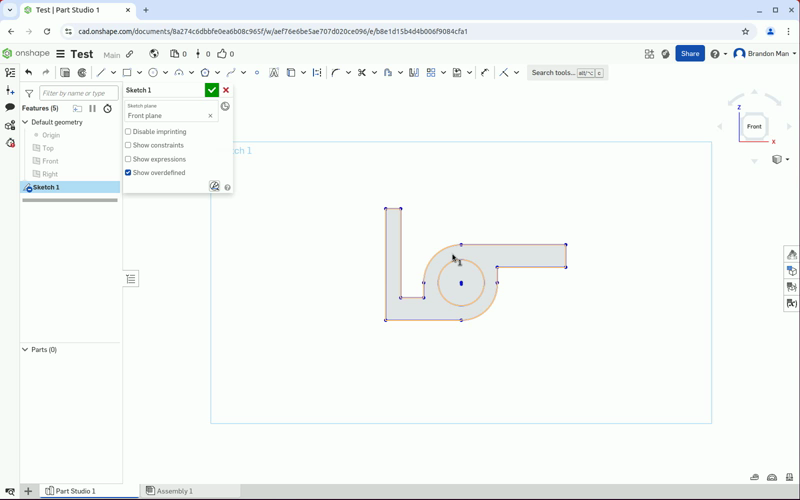
mouse_move(73, 352)
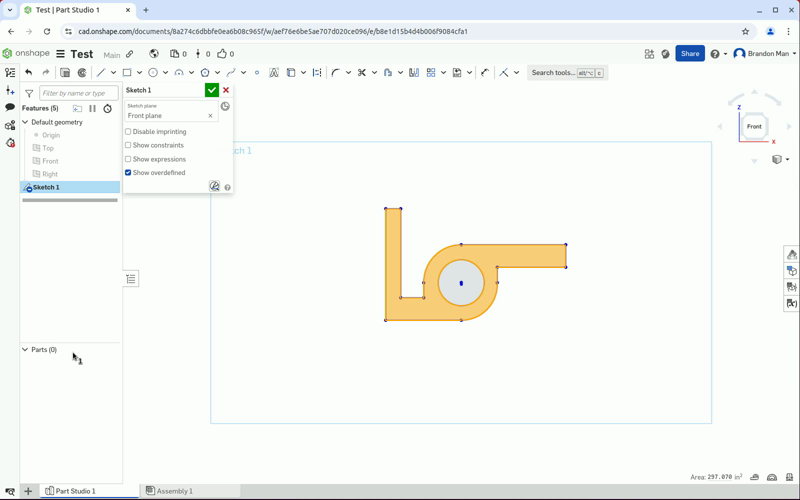
key(shift+y)
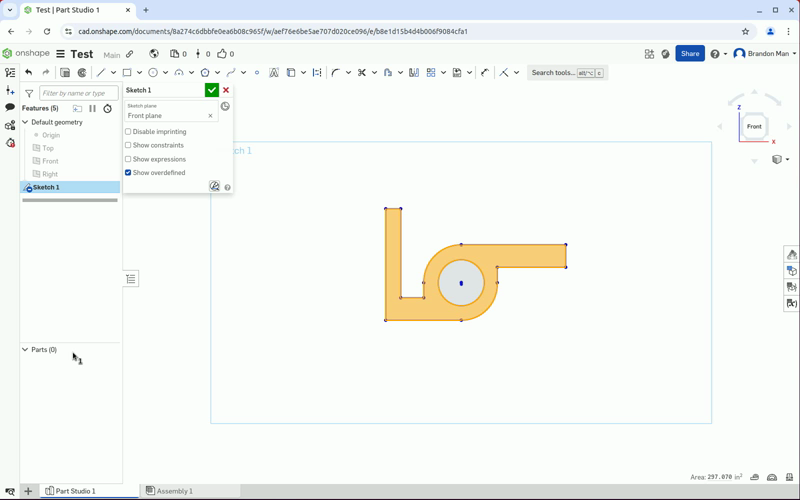
key(shift+e)
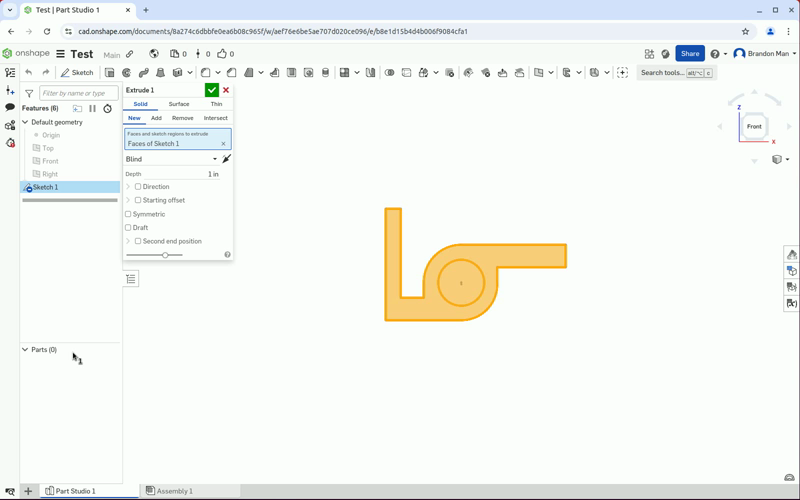
mouse_move(143, 106)
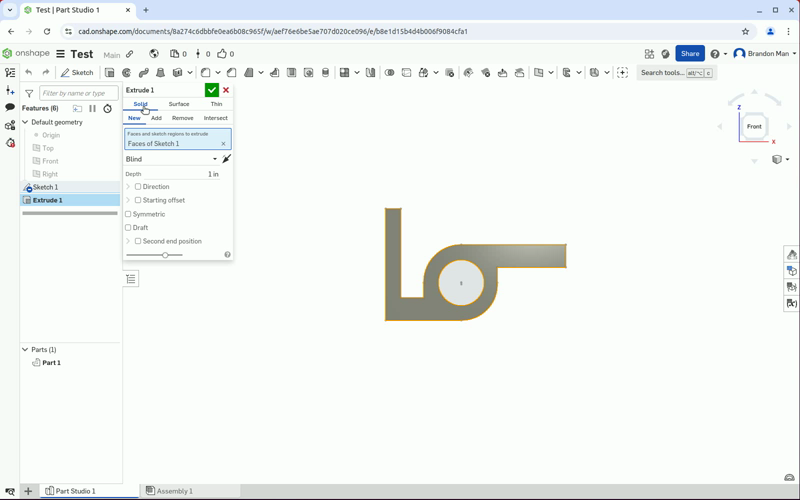
click(143, 106)
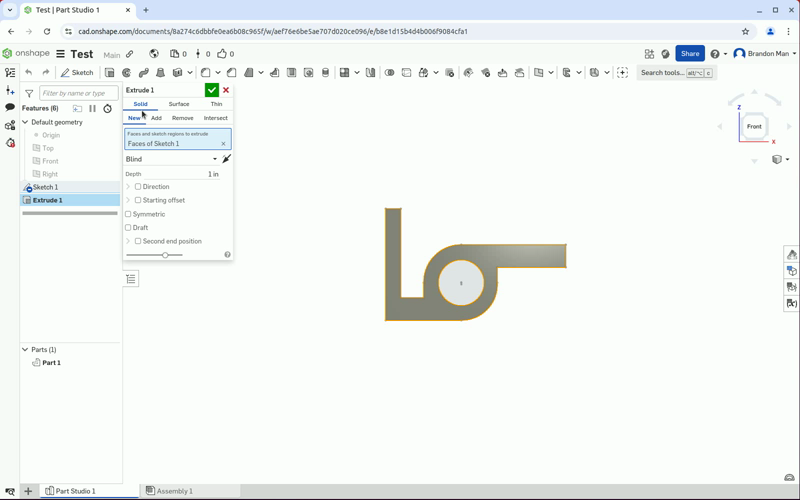
mouse_move(137, 120)
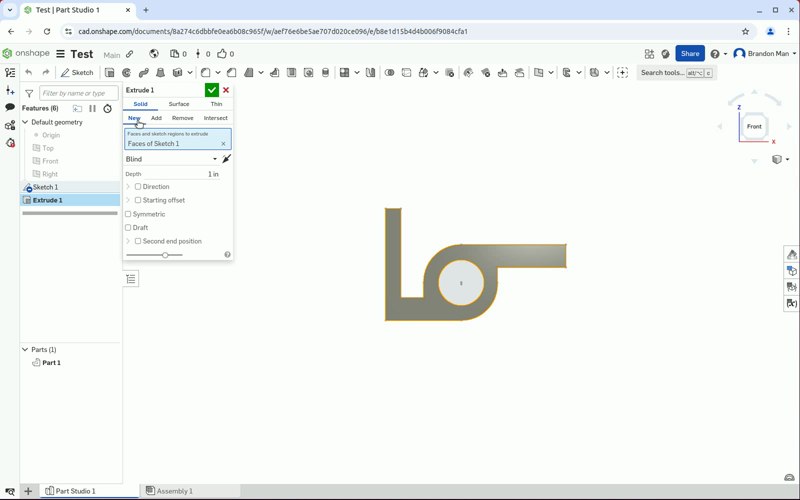
click(137, 120)
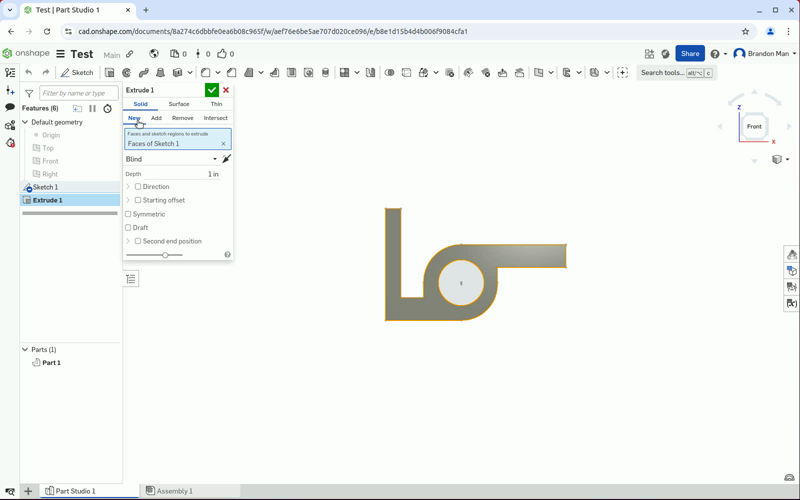
key(tab, 4)
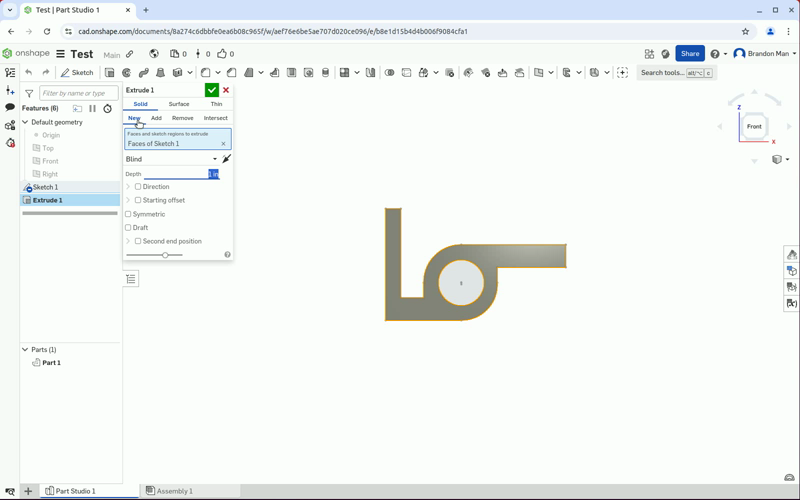
text(23.108)
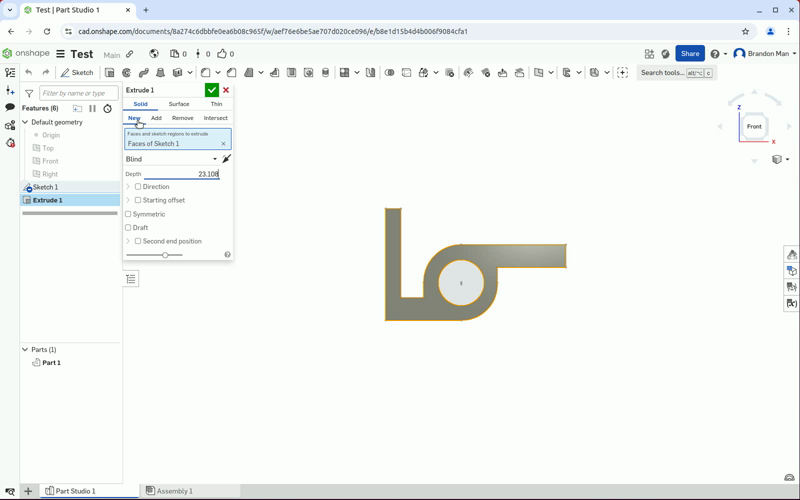
key(enter)
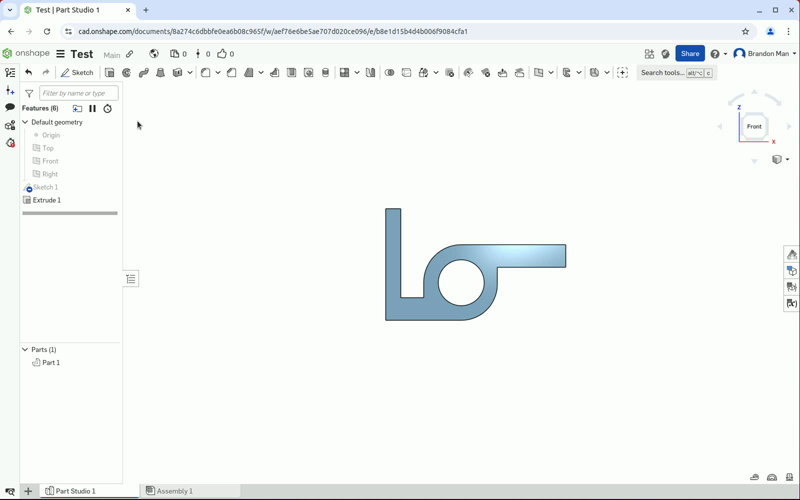
key(shift+h)
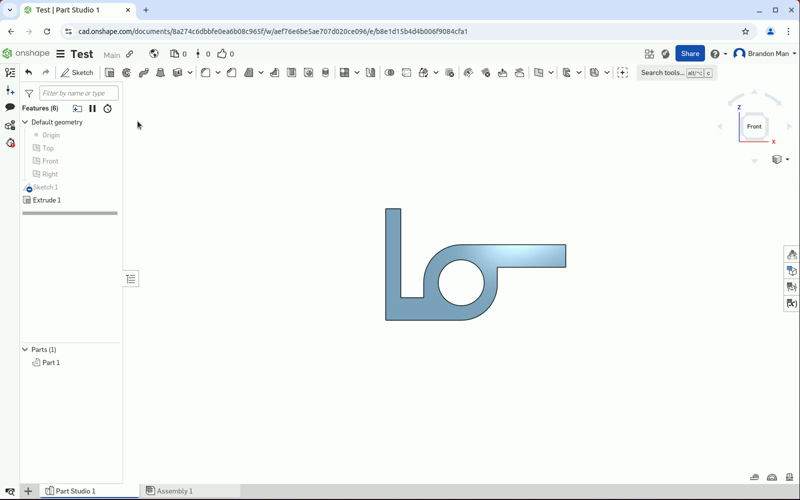
key(shift+h)
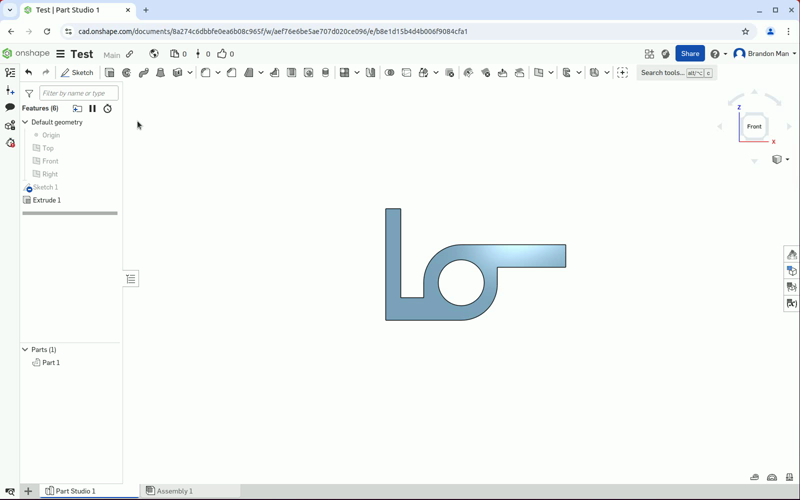
mouse_move(73, 189)
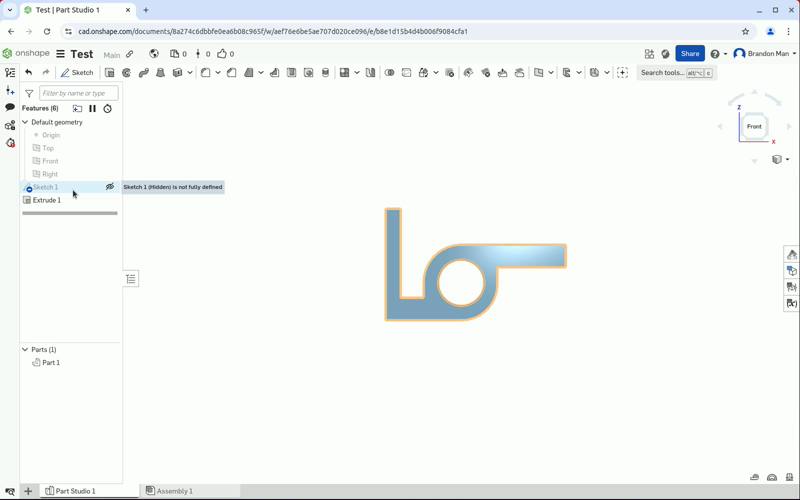
click(73, 189)
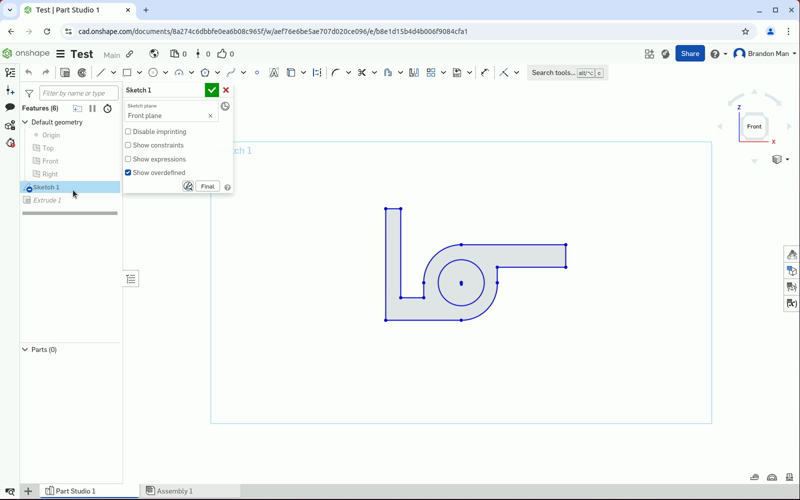
mouse_move(229, 92)
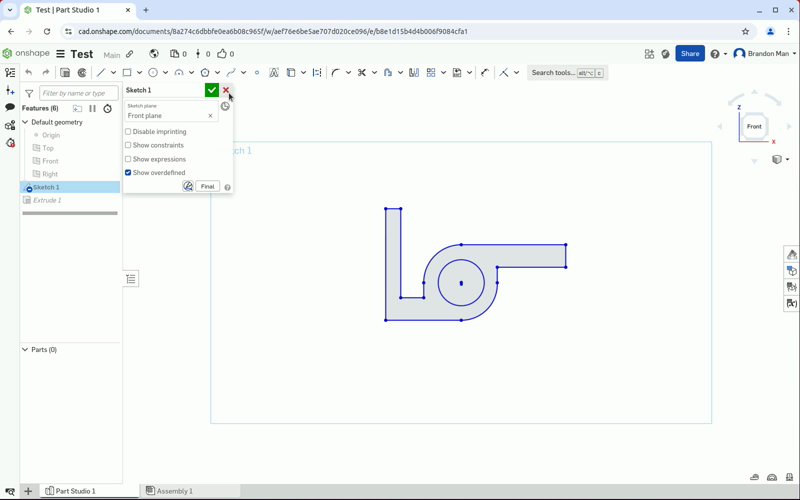
click(229, 92)
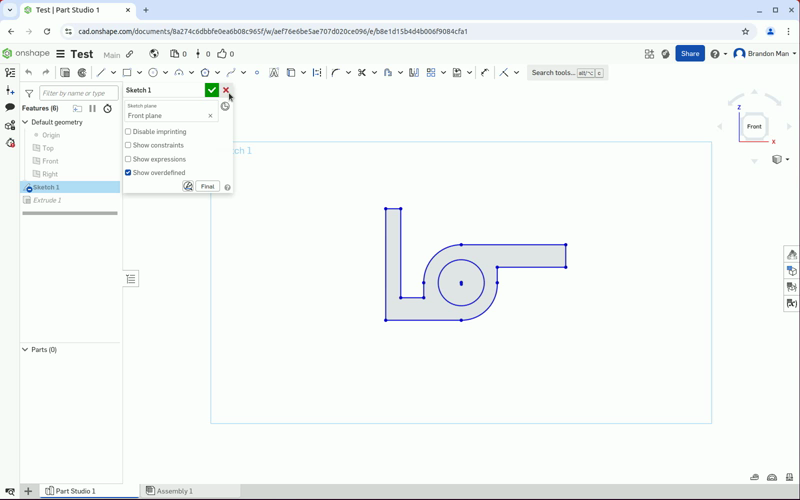
key(shift+s)
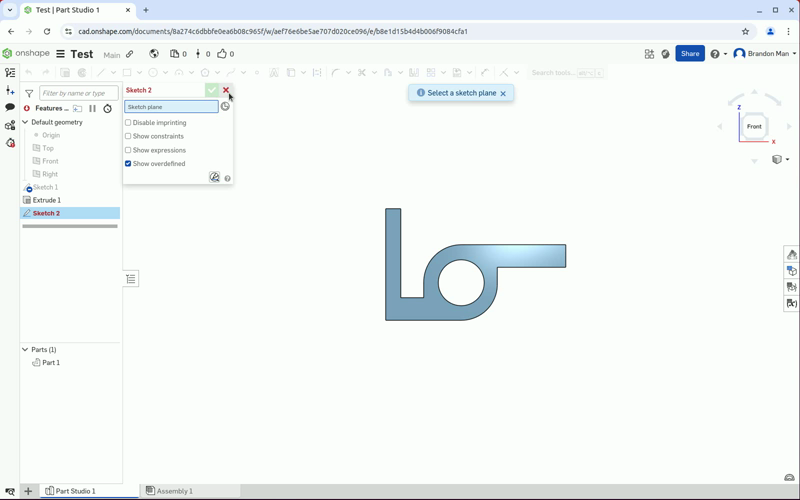
mouse_move(73, 163)
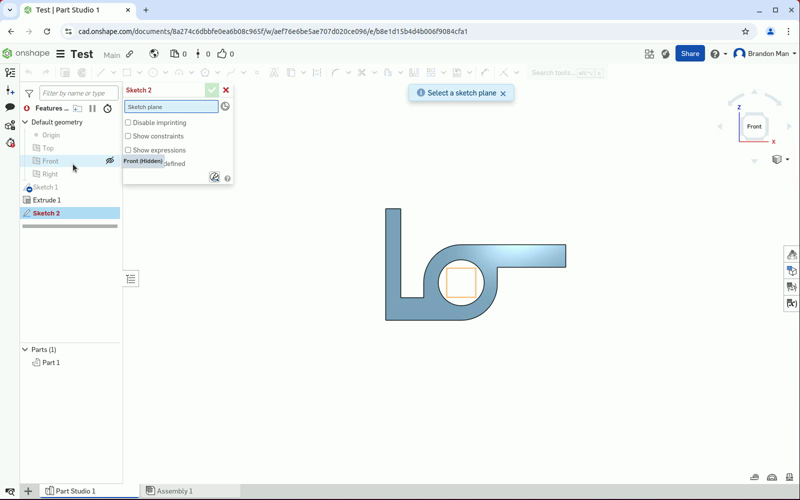
click(73, 163)
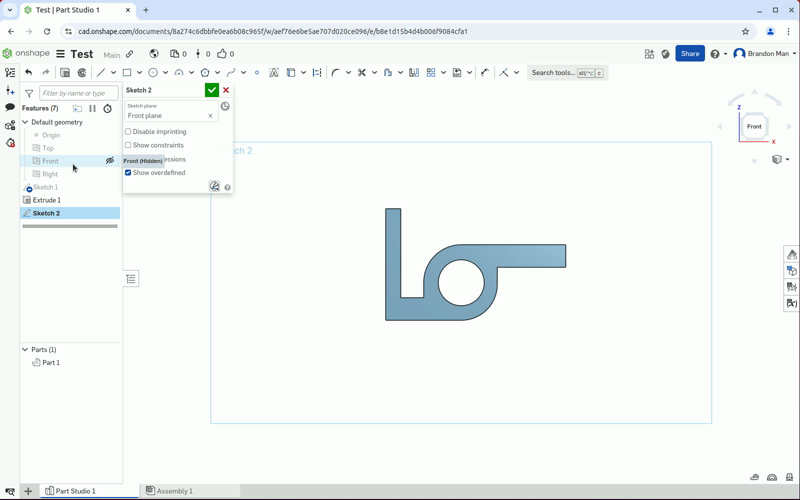
mouse_move(73, 352)
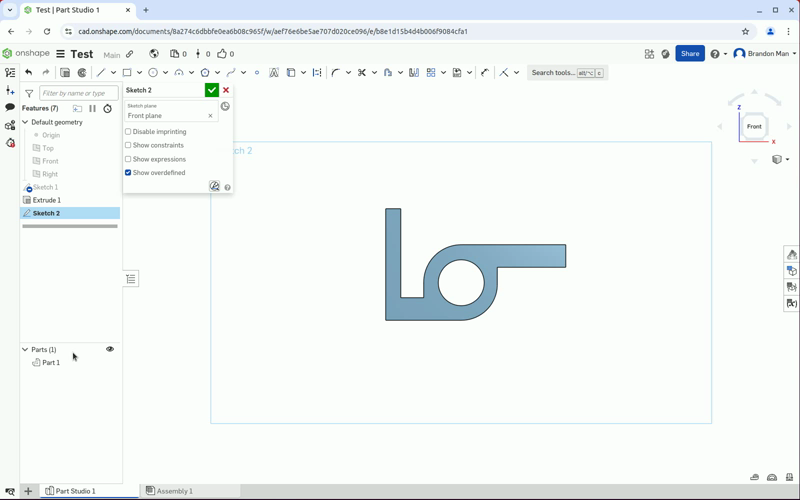
key(y)
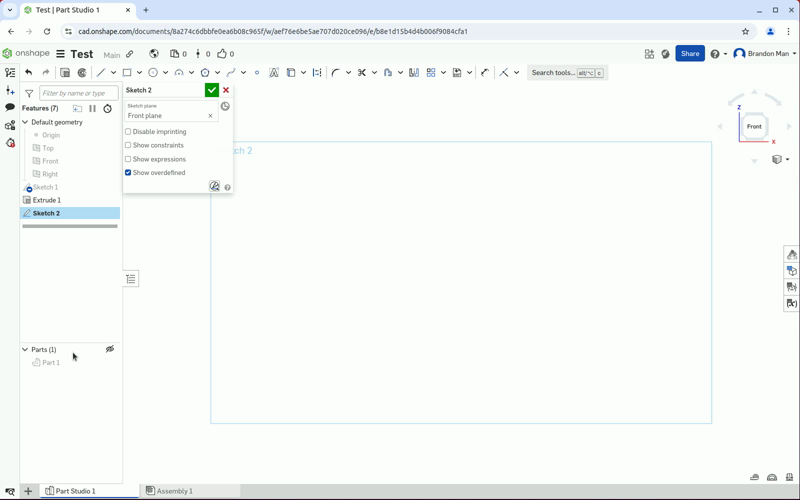
key(l)
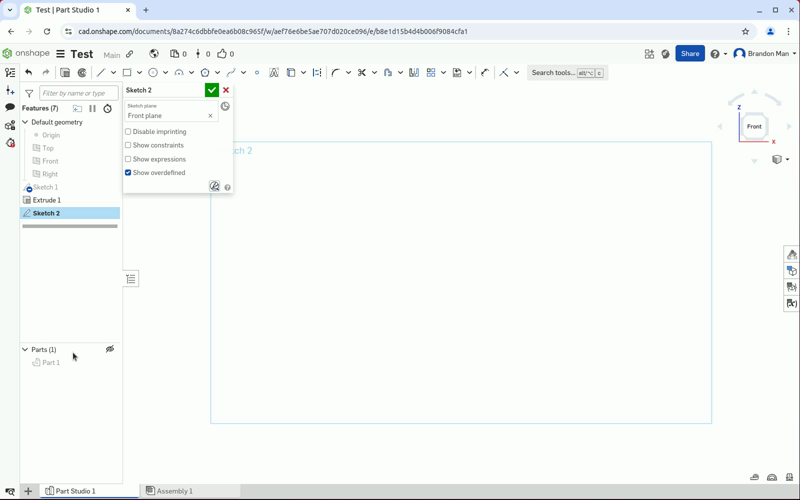
key_down(shift)
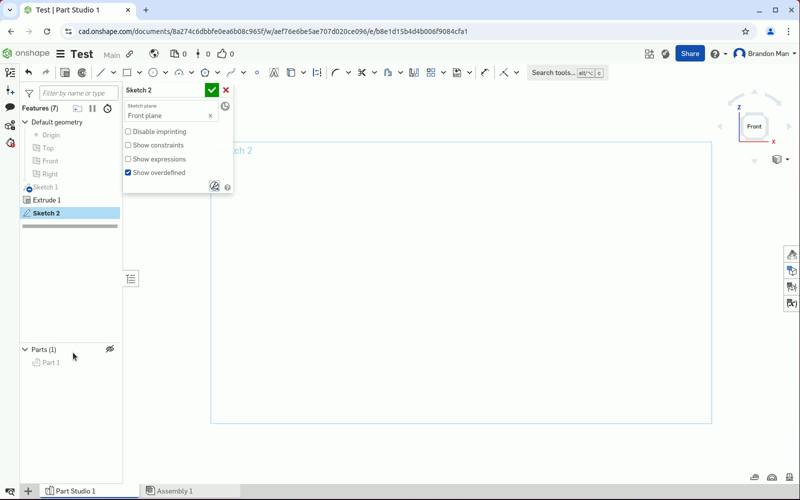
mouse_move(385, 320)
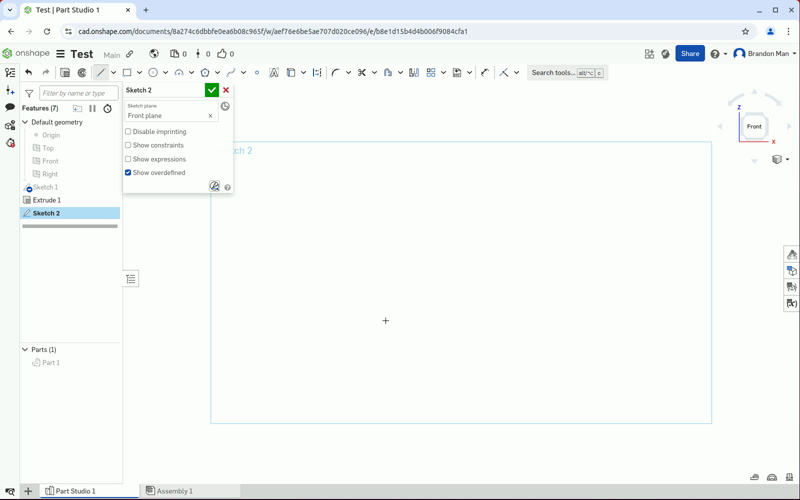
click(385, 320)
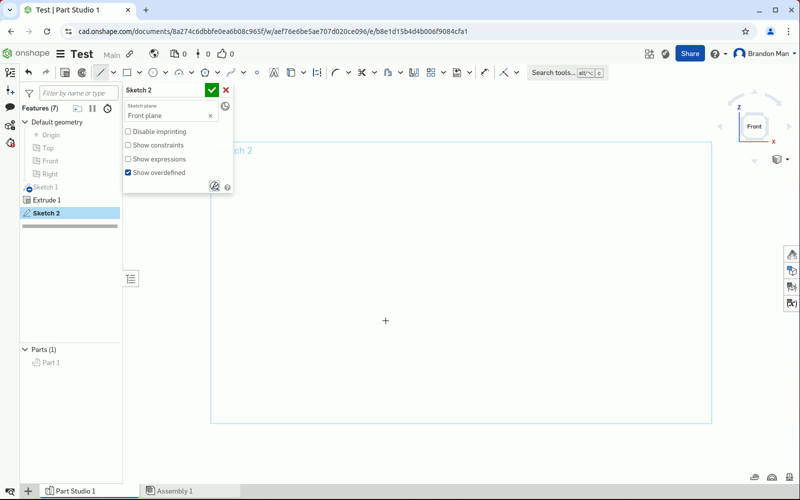
key_up(shift)
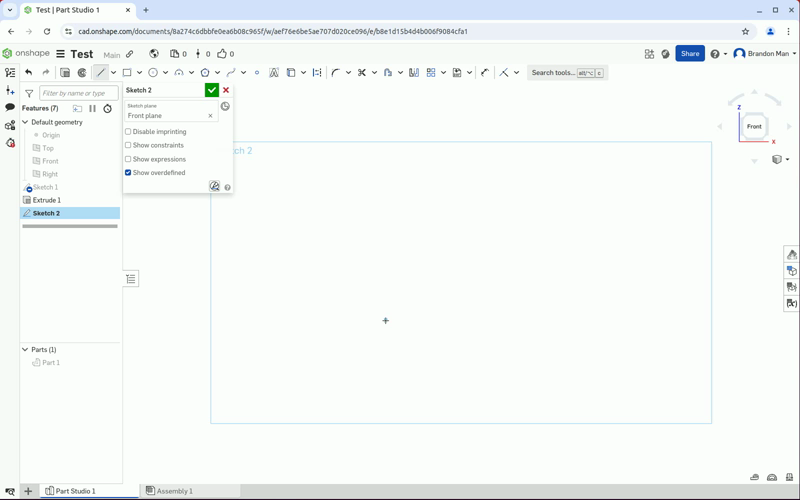
key_down(shift)
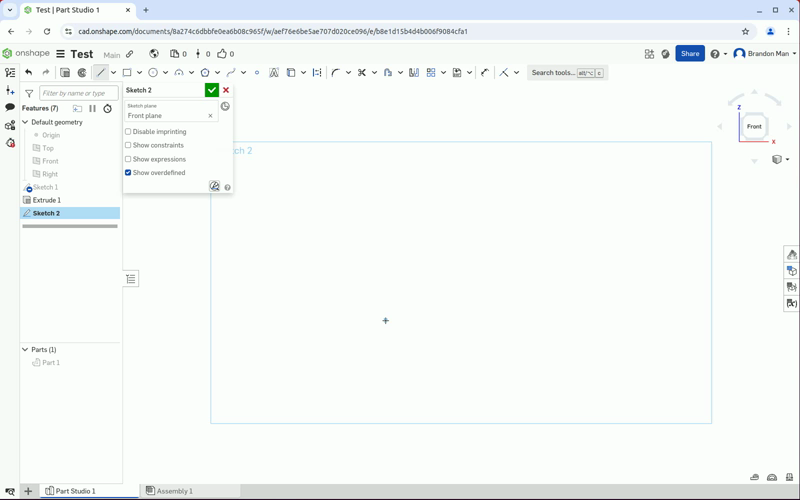
mouse_move(461, 320)
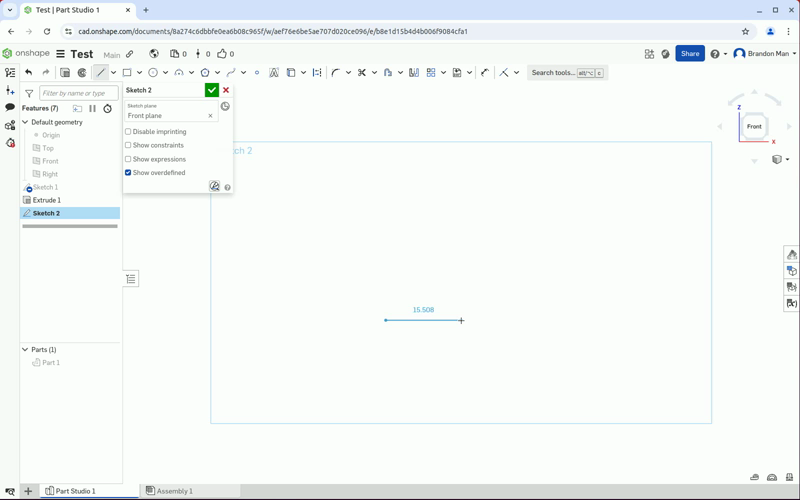
click(461, 320)
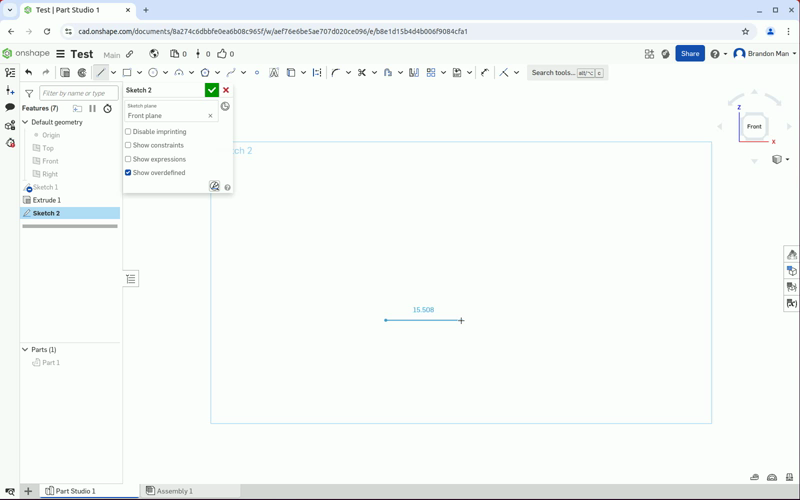
key_up(shift)
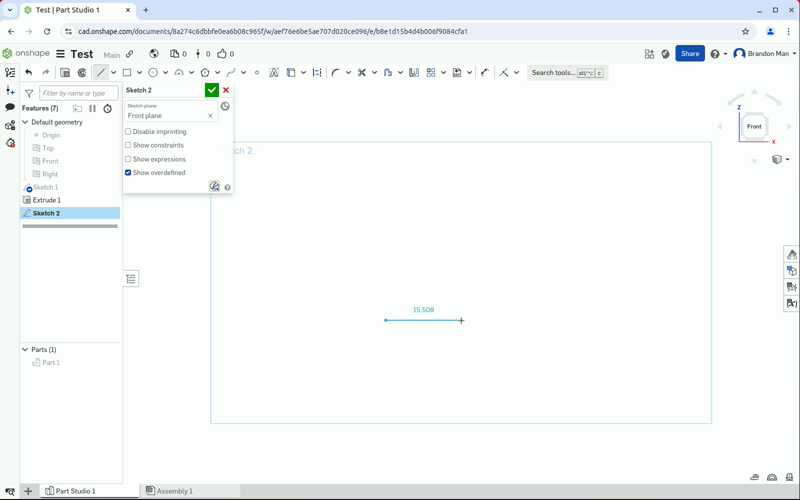
key(esc)
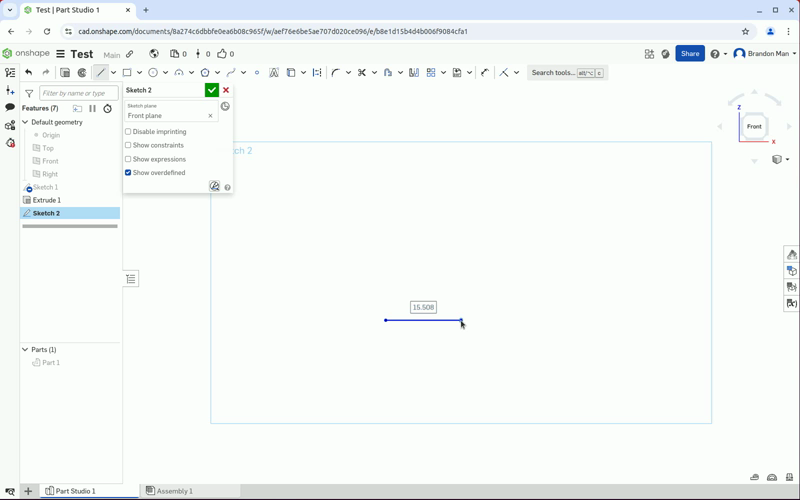
key(a)
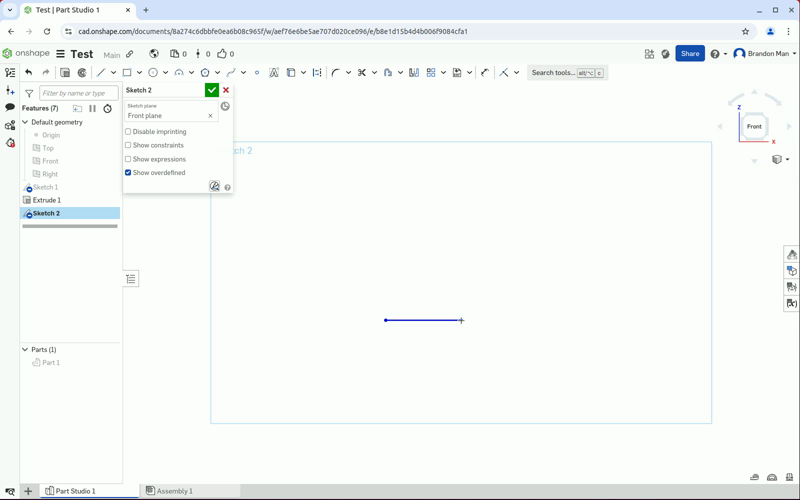
mouse_move(461, 320)
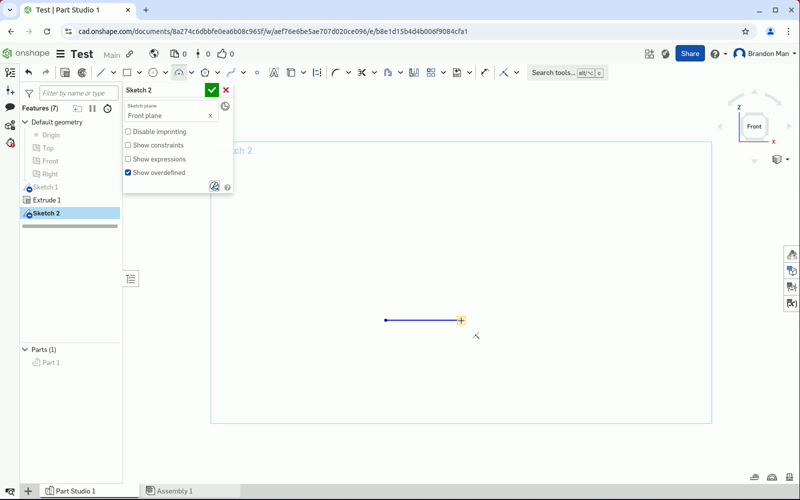
click(461, 320)
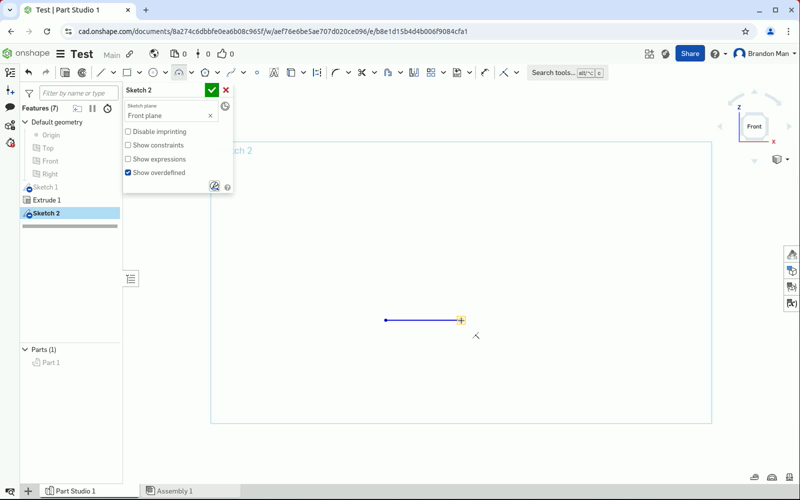
key_down(shift)
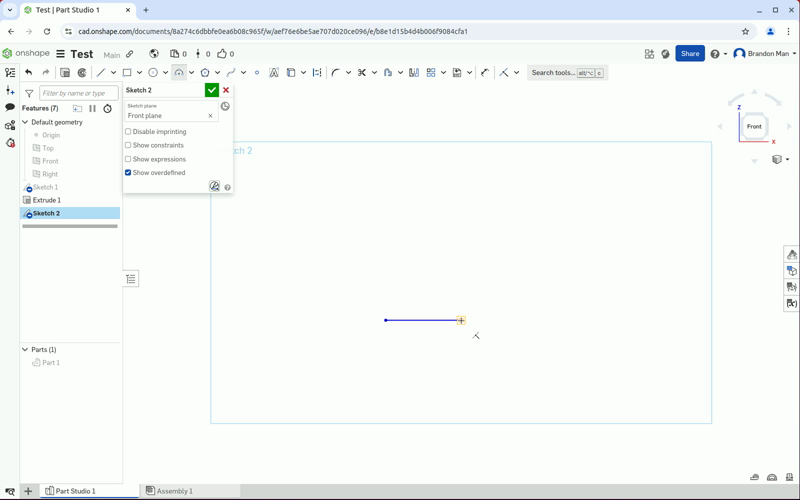
mouse_move(497, 282)
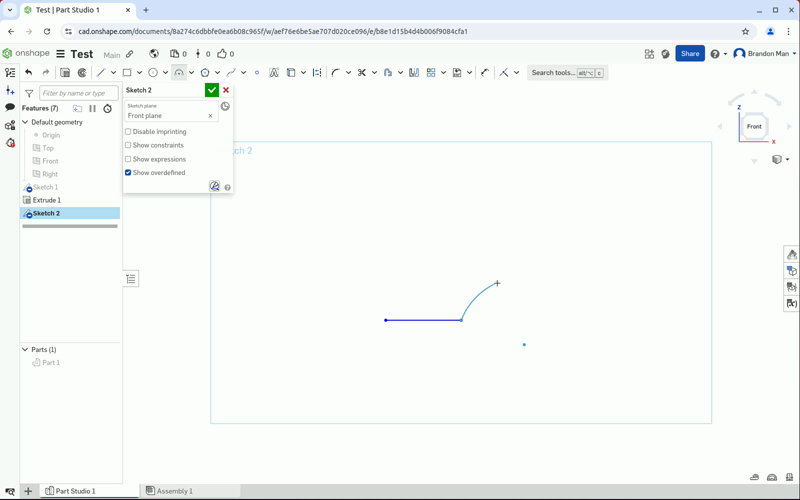
click(497, 282)
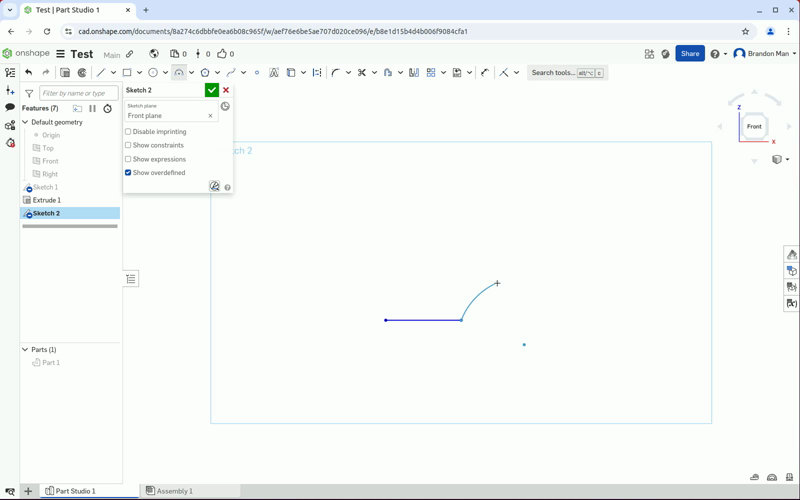
mouse_move(487, 309)
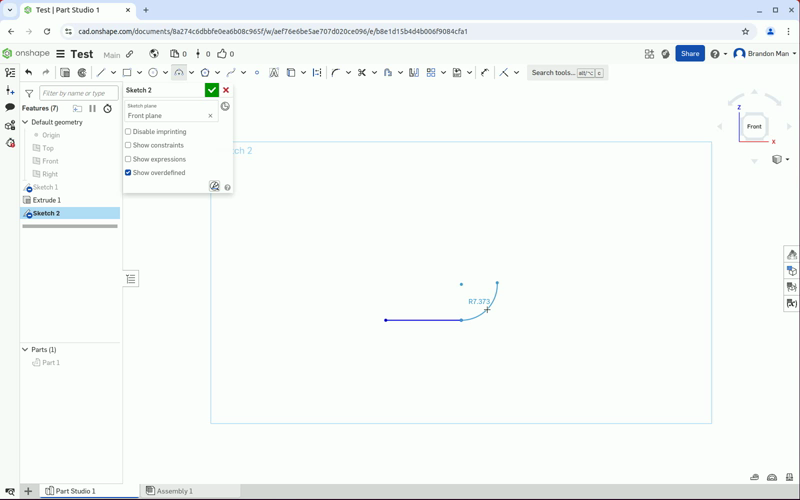
click(487, 309)
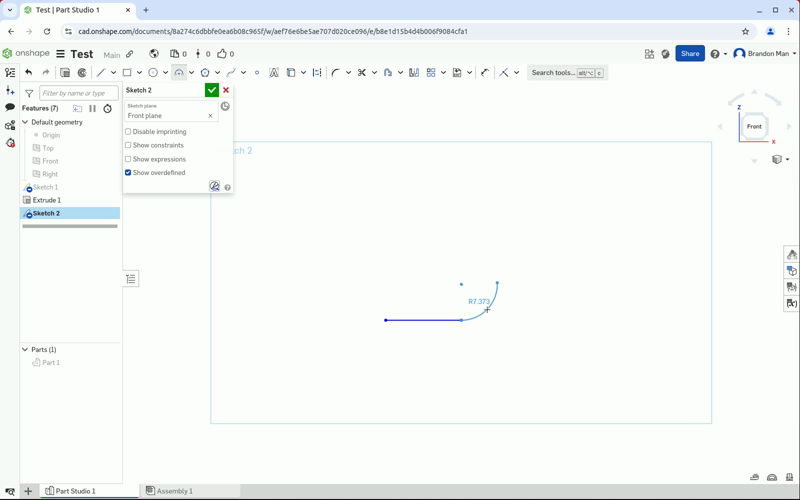
key_up(shift)
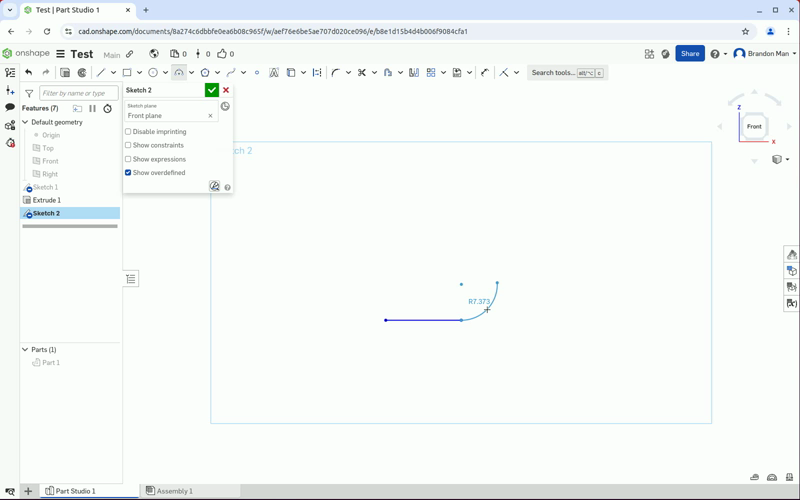
key(esc)
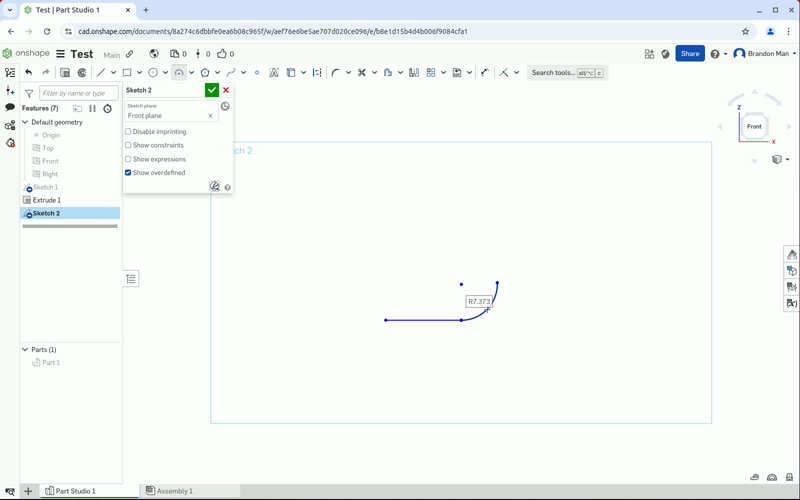
key(l)
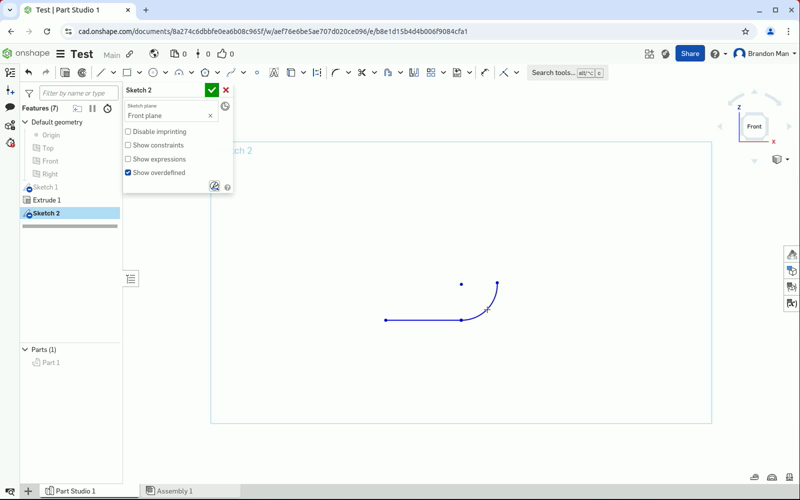
mouse_move(497, 282)
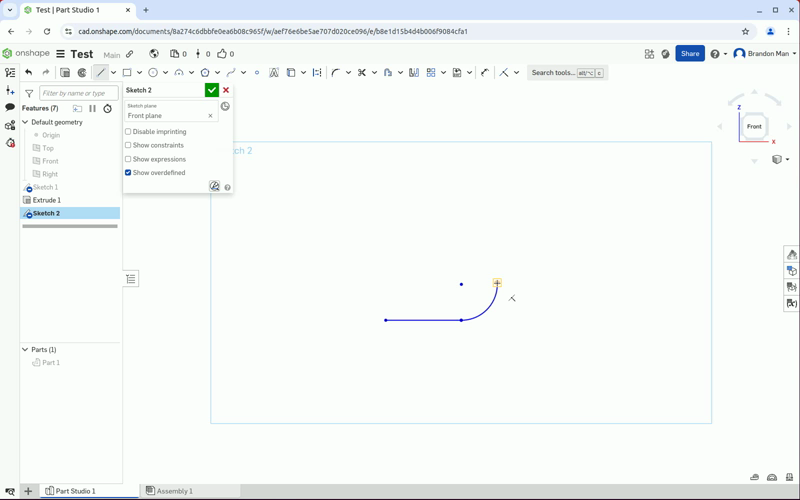
click(497, 282)
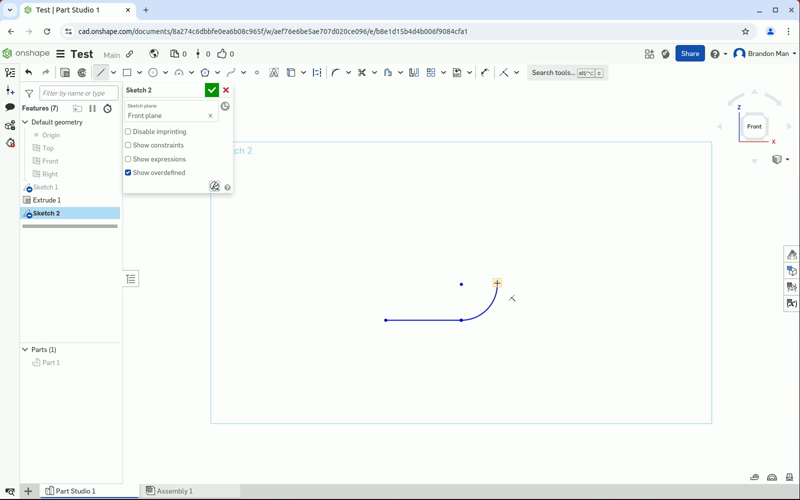
key_down(shift)
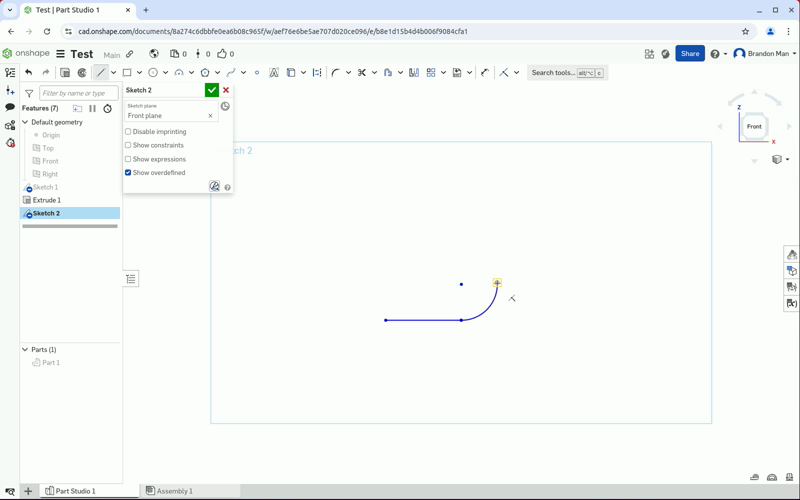
mouse_move(527, 282)
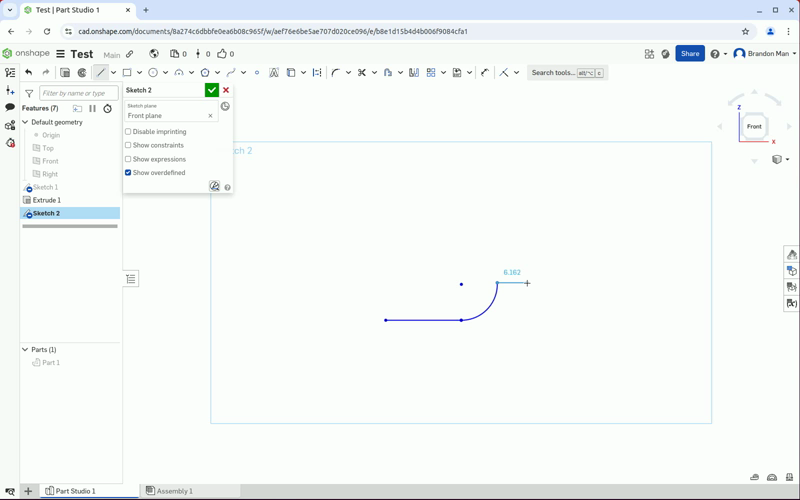
mouse_move(497, 267)
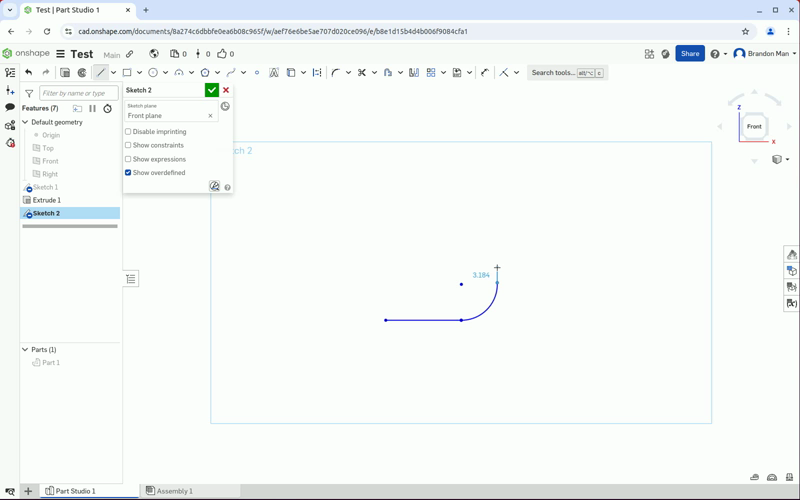
click(497, 267)
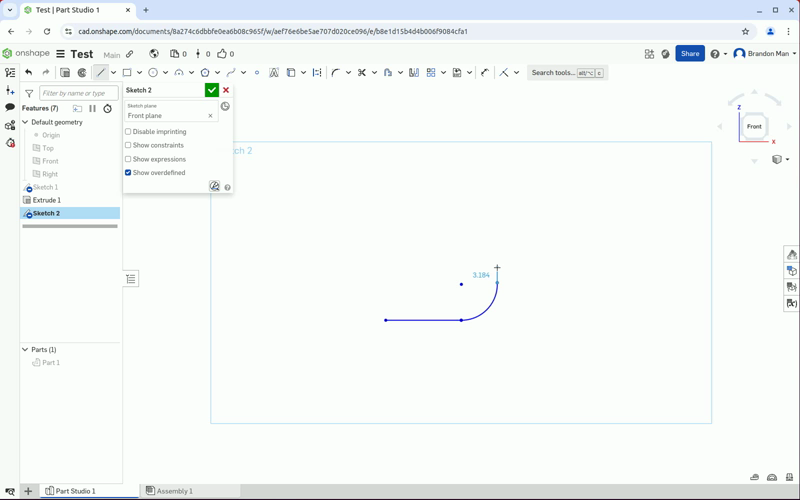
key_up(shift)
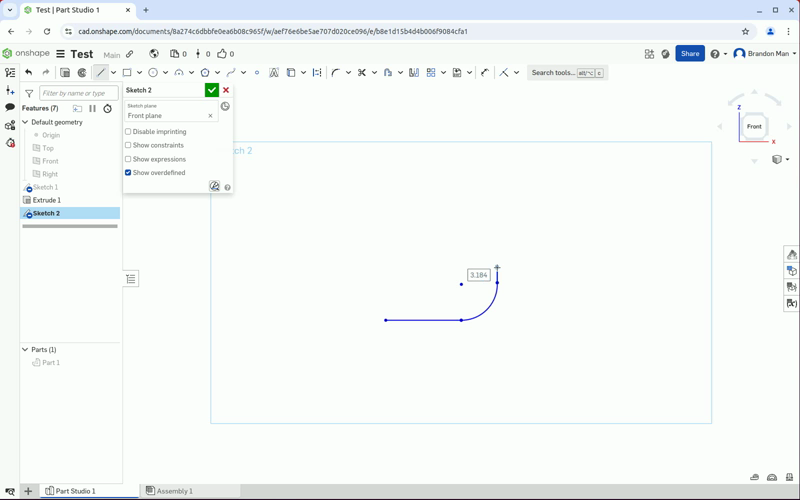
key_down(shift)
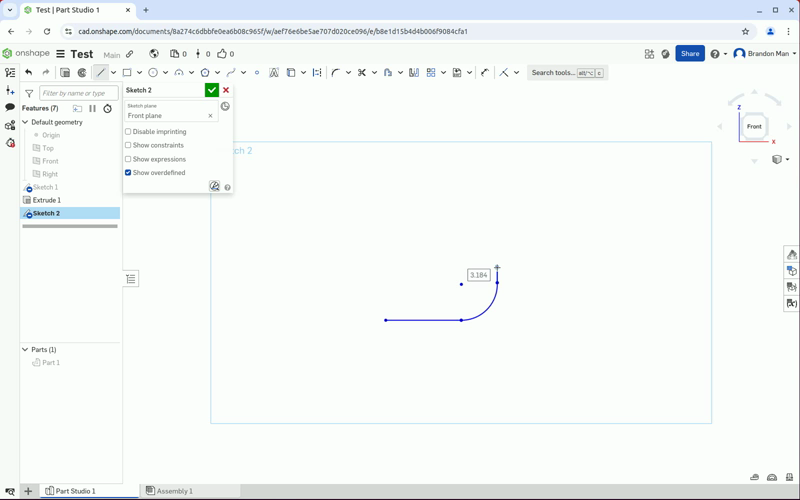
mouse_move(565, 267)
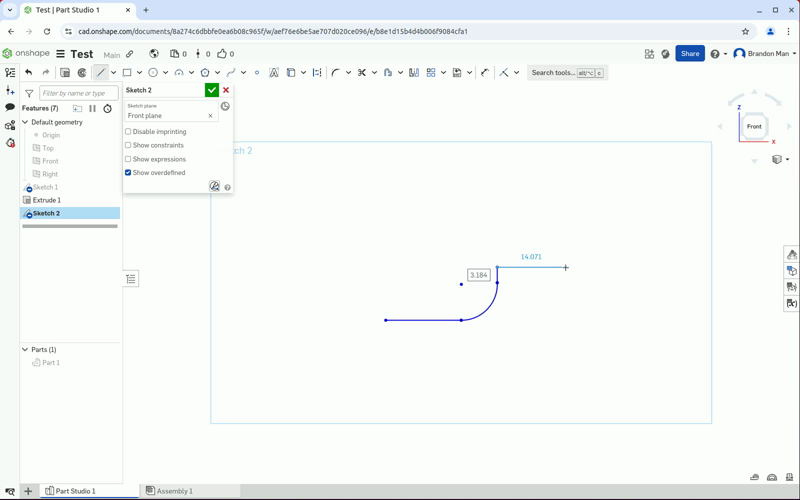
click(565, 267)
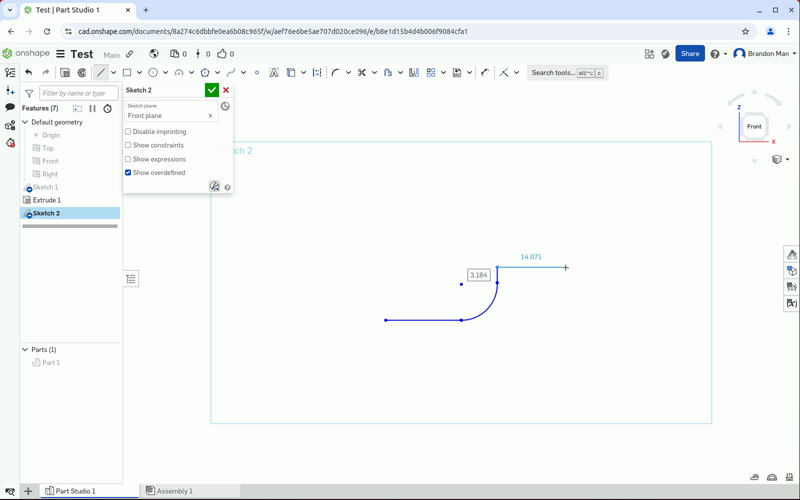
key_up(shift)
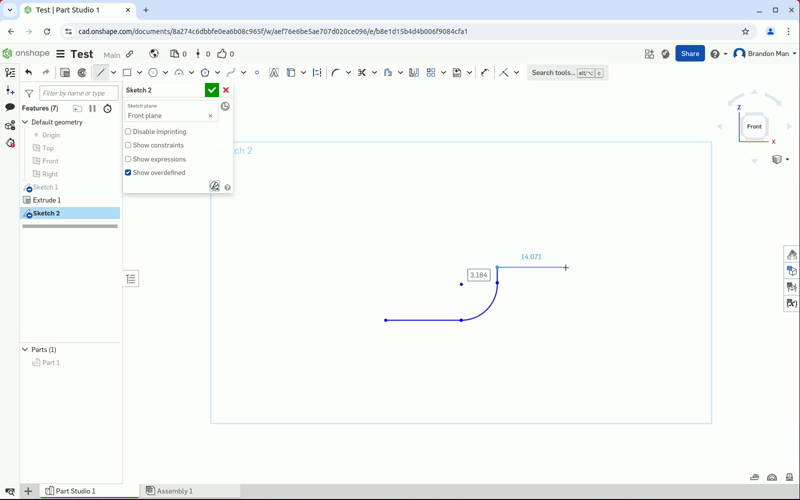
key_down(shift)
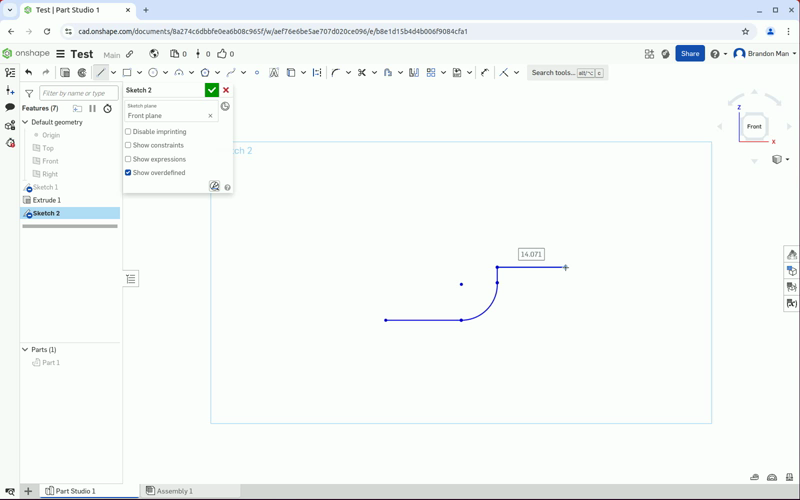
mouse_move(589, 267)
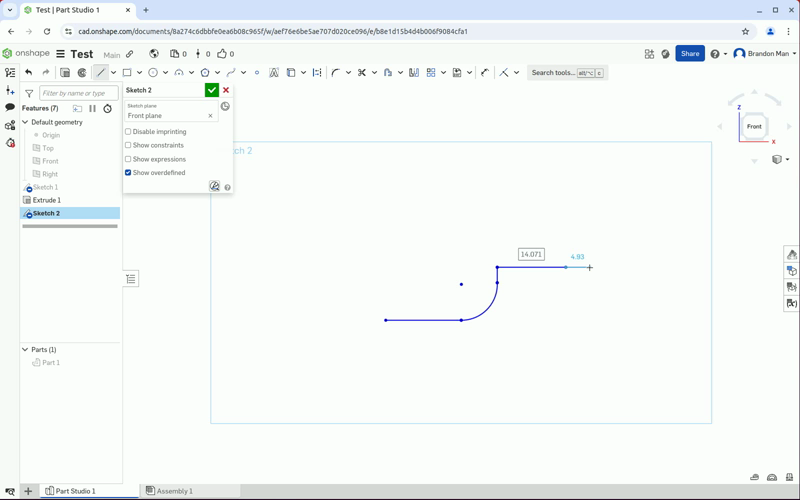
mouse_move(565, 244)
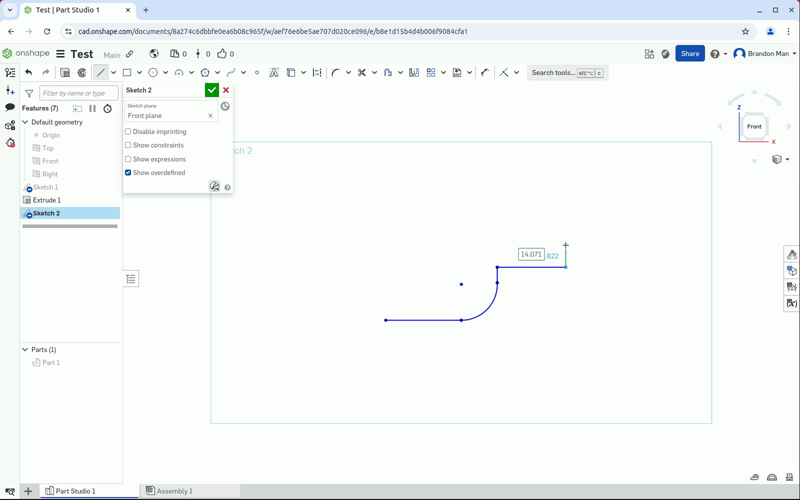
click(565, 244)
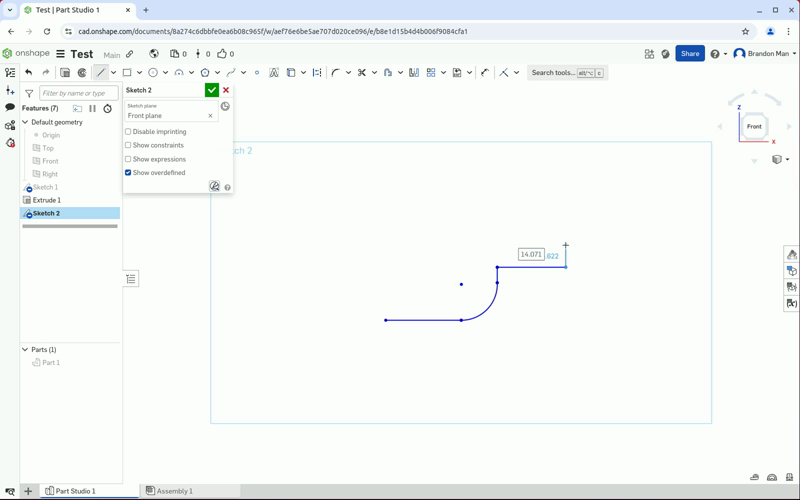
key_up(shift)
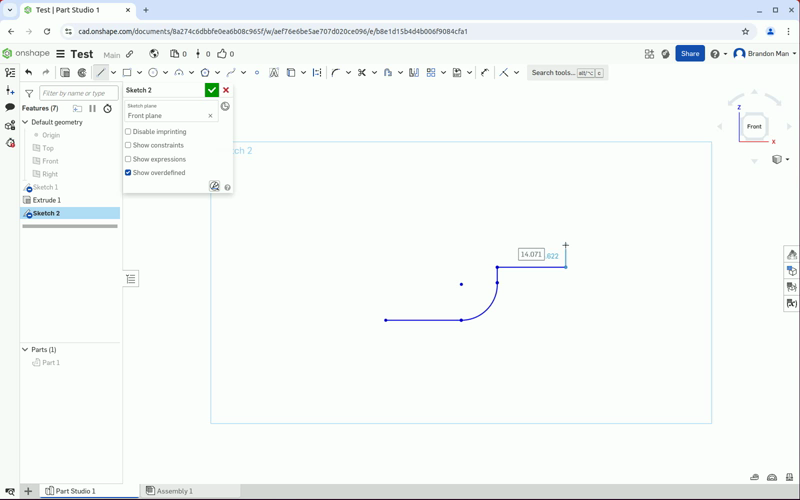
key_down(shift)
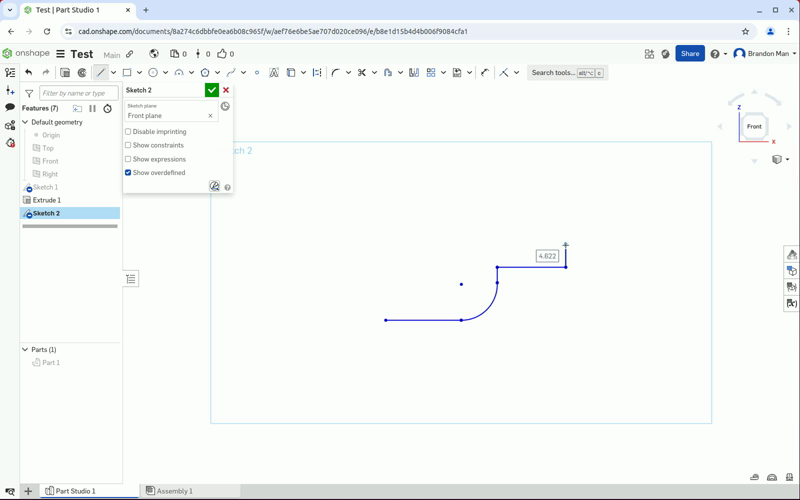
mouse_move(461, 244)
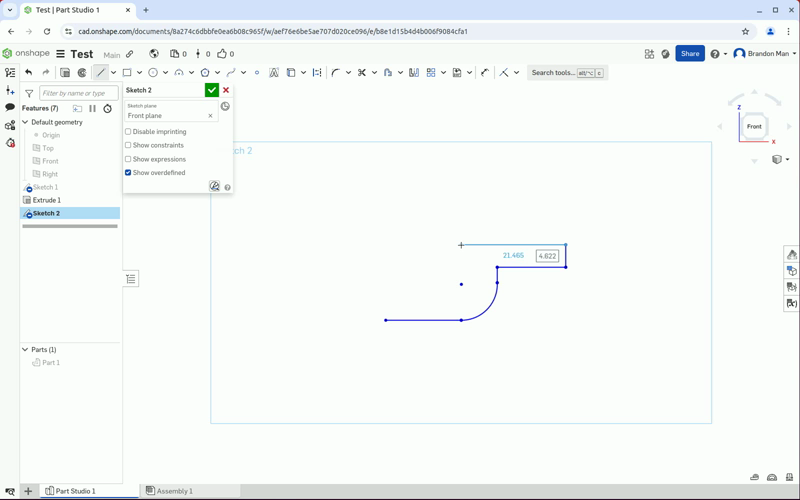
click(461, 244)
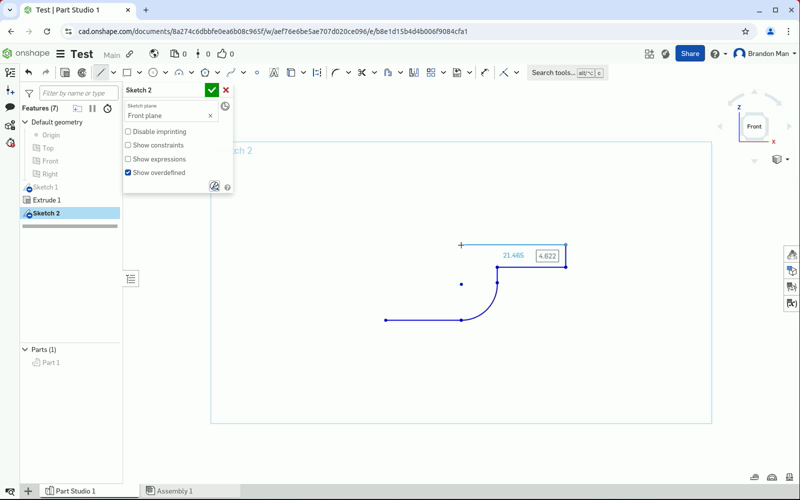
key_up(shift)
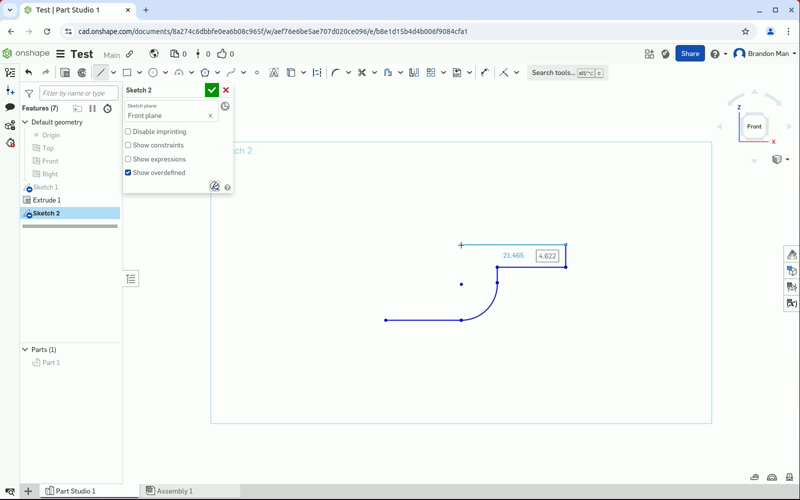
key(esc)
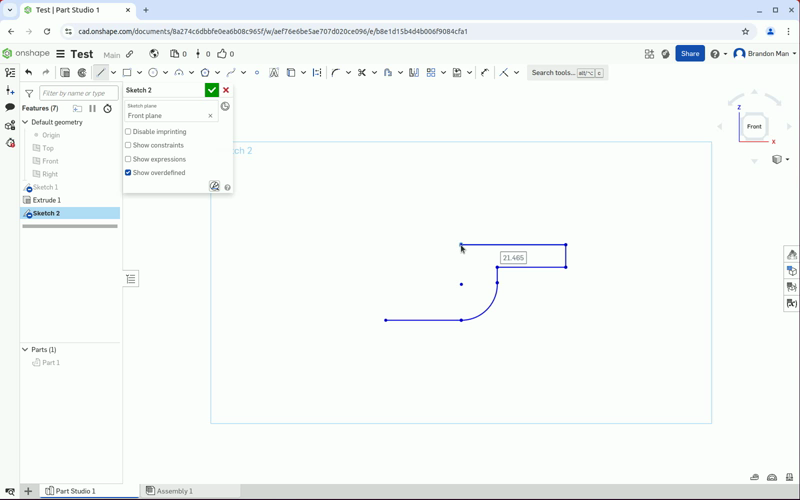
key(a)
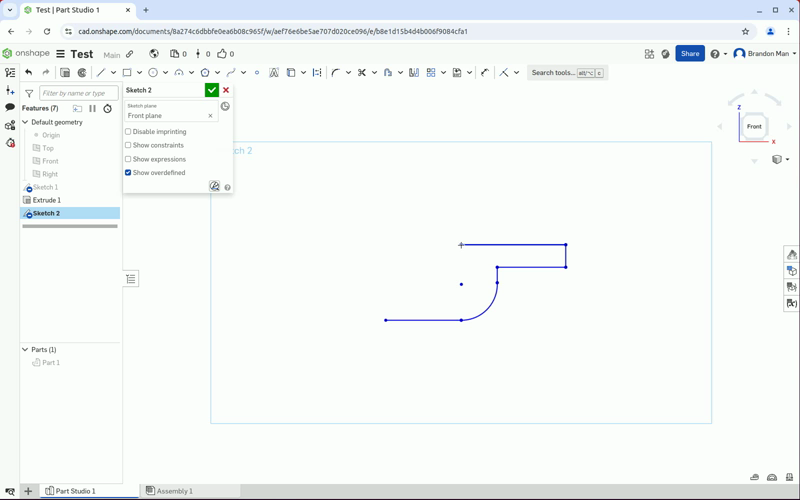
mouse_move(461, 244)
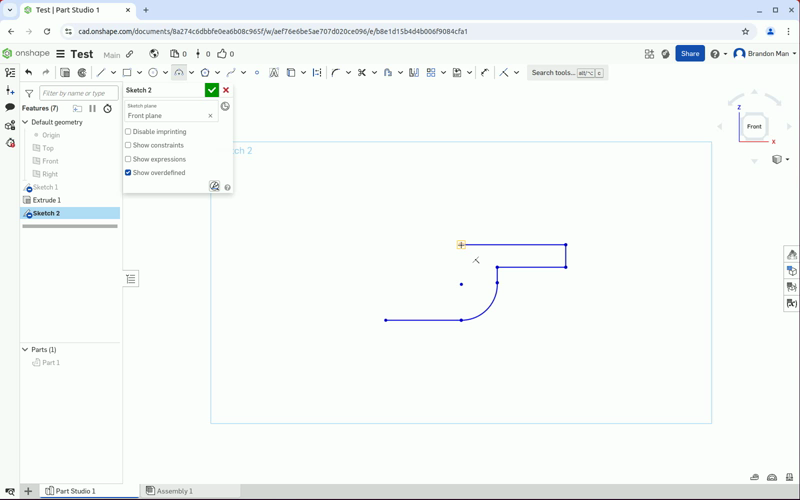
click(461, 244)
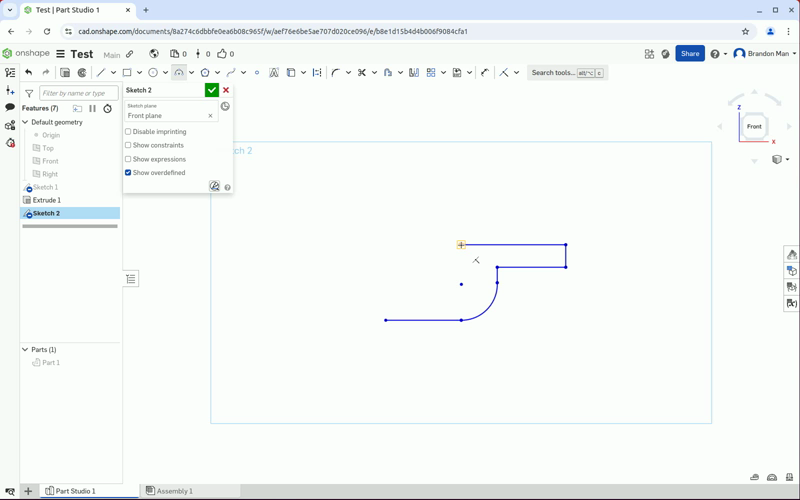
key_down(shift)
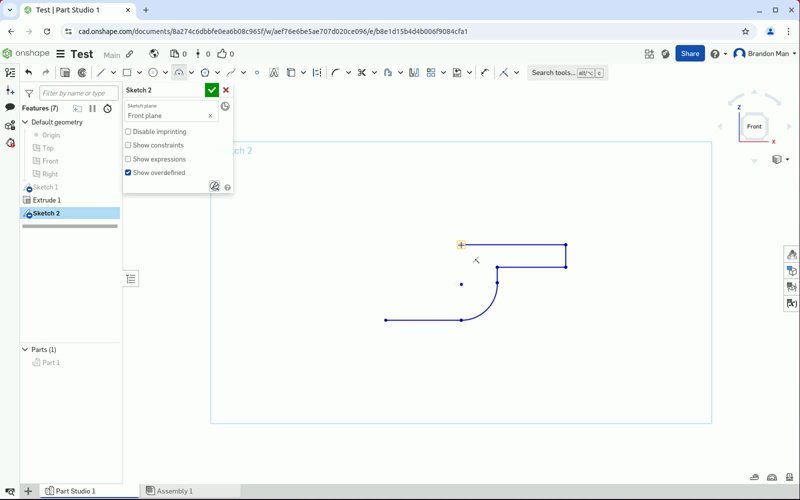
mouse_move(423, 282)
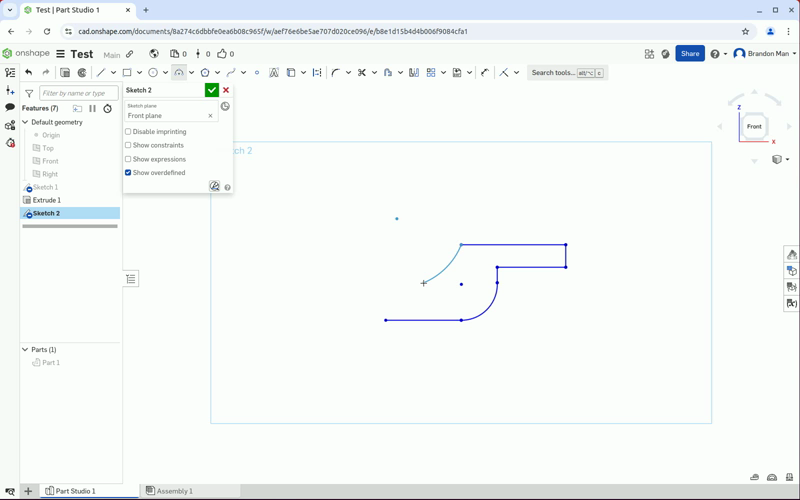
click(423, 282)
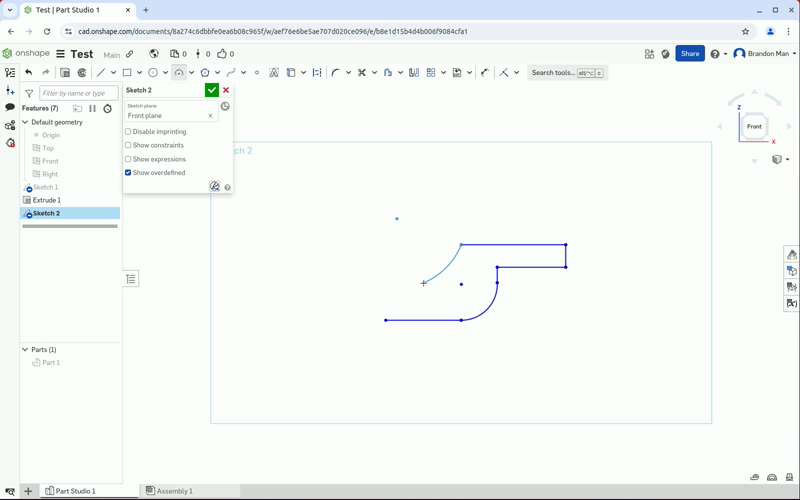
mouse_move(434, 255)
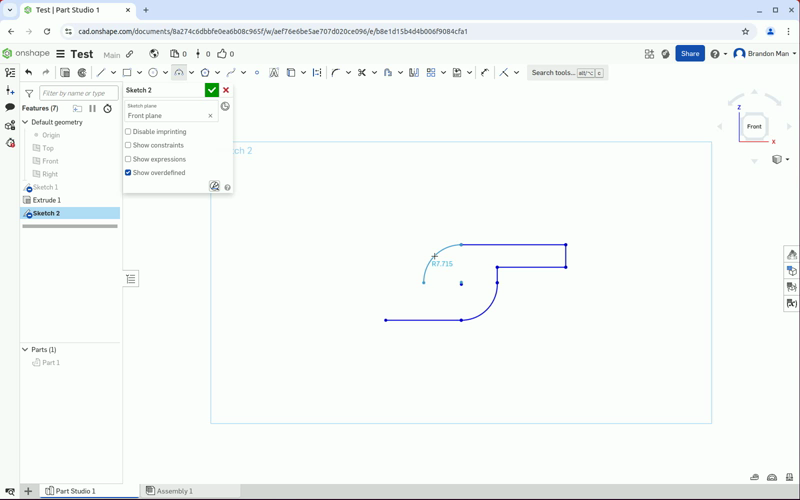
click(434, 255)
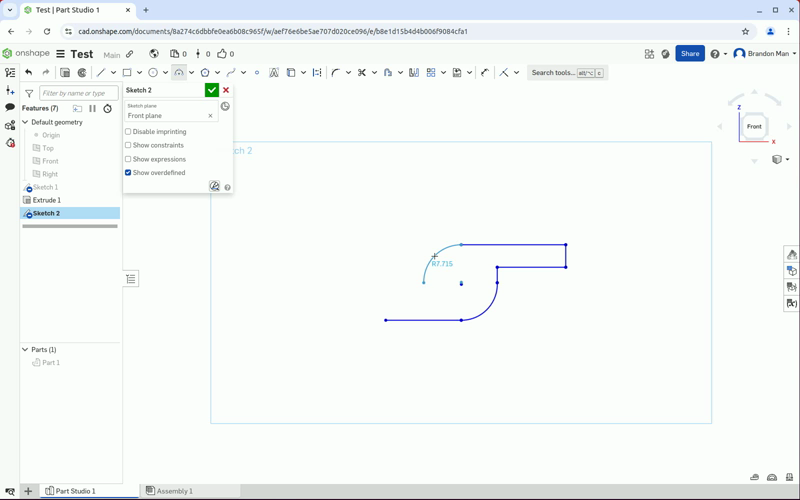
key_up(shift)
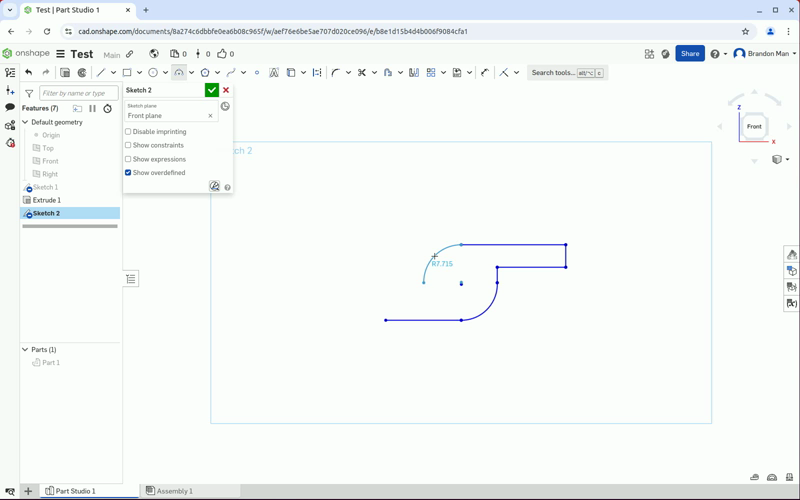
key(esc)
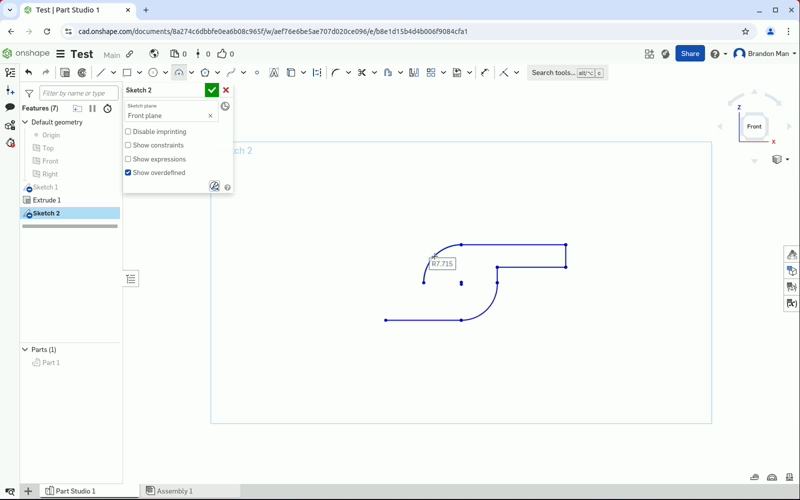
key(l)
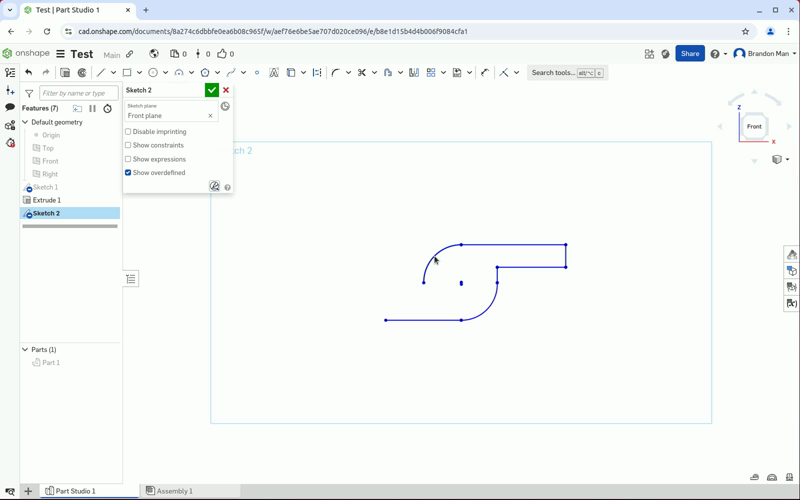
mouse_move(423, 282)
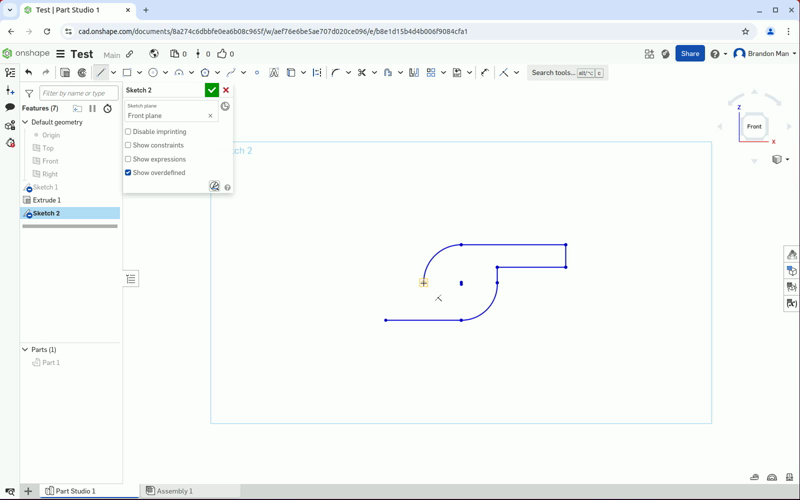
click(423, 282)
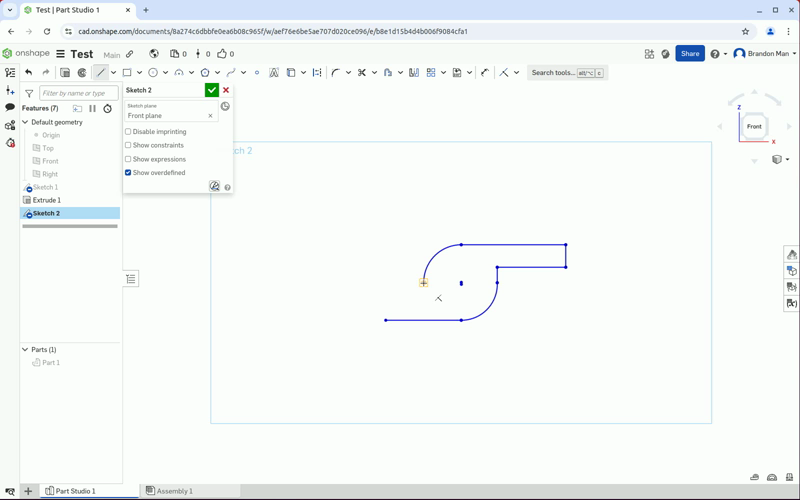
key_down(shift)
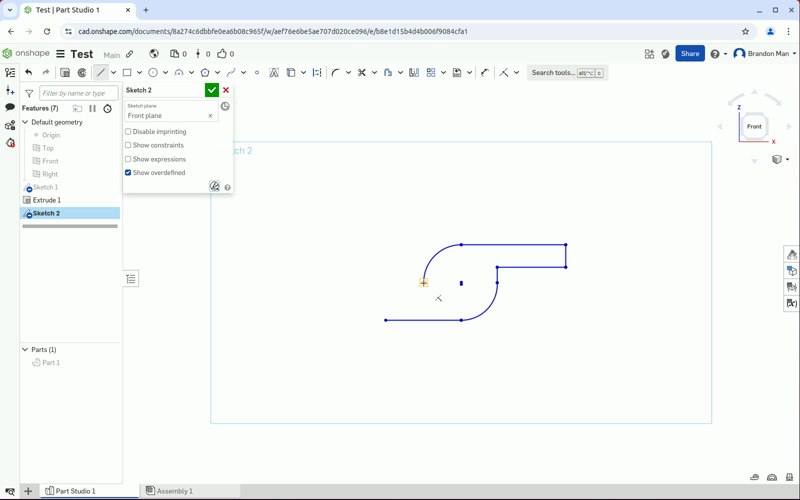
mouse_move(453, 282)
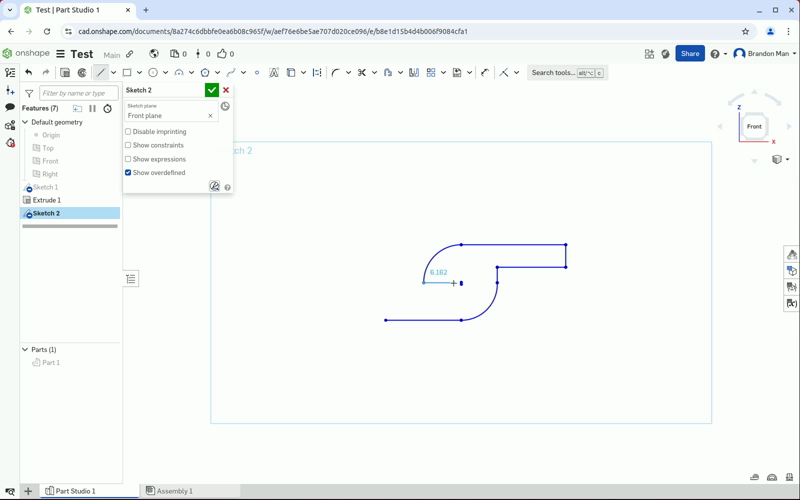
mouse_move(423, 297)
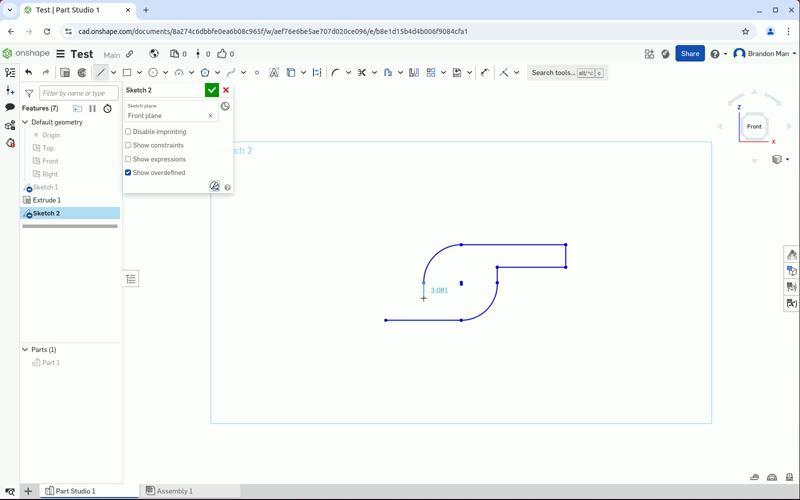
click(423, 297)
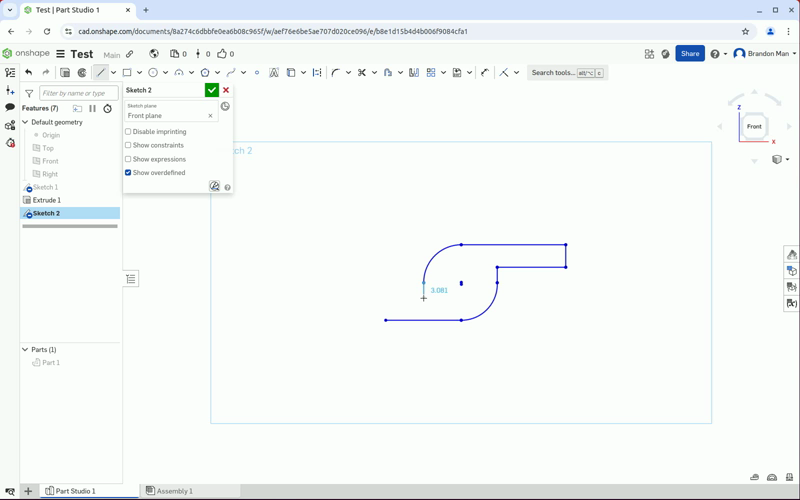
key_up(shift)
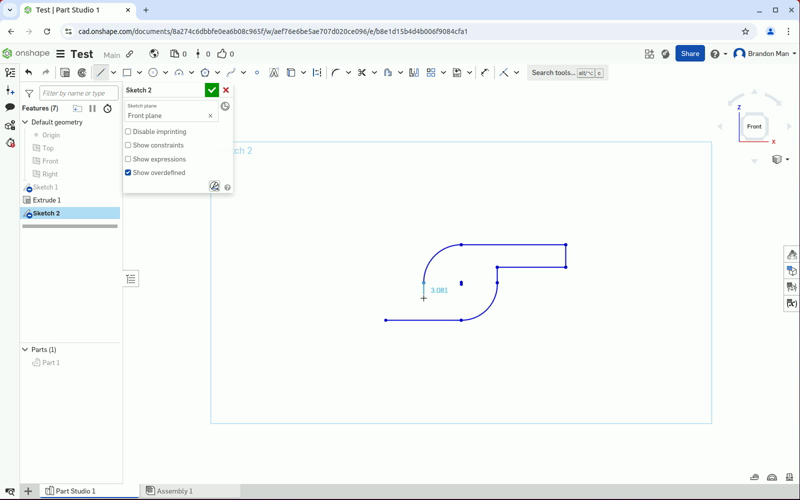
key_down(shift)
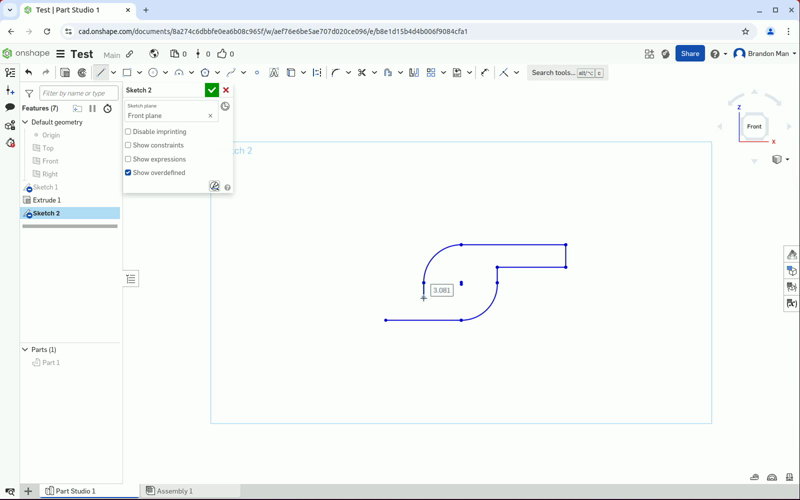
mouse_move(453, 297)
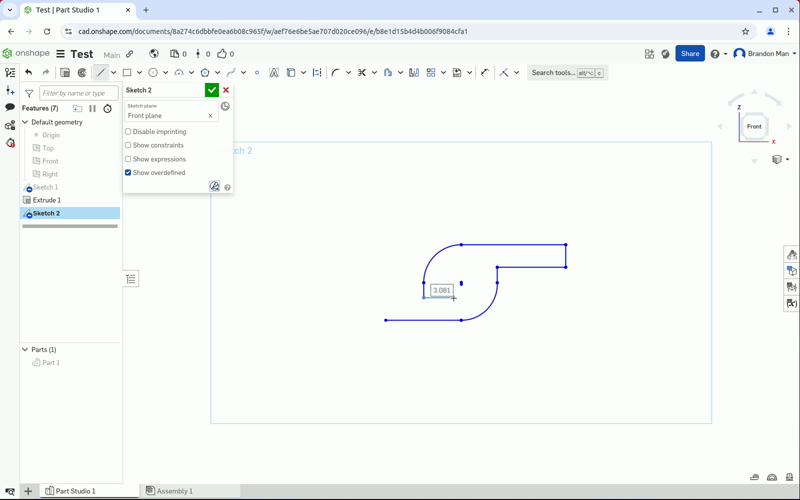
mouse_move(400, 297)
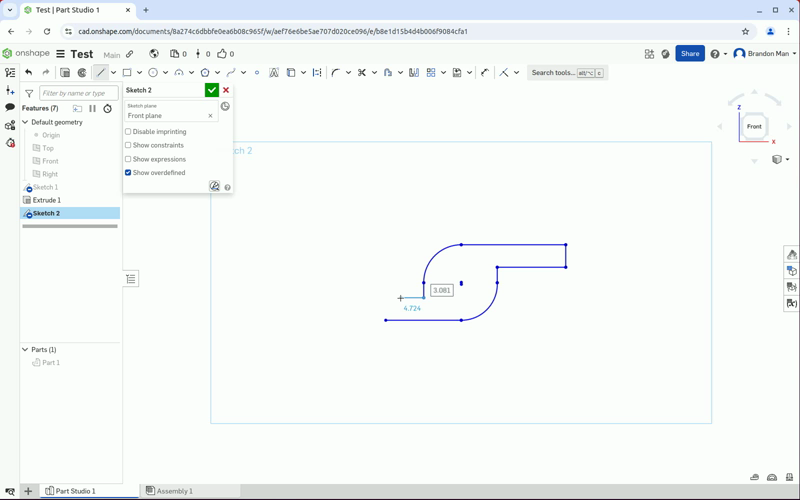
click(400, 297)
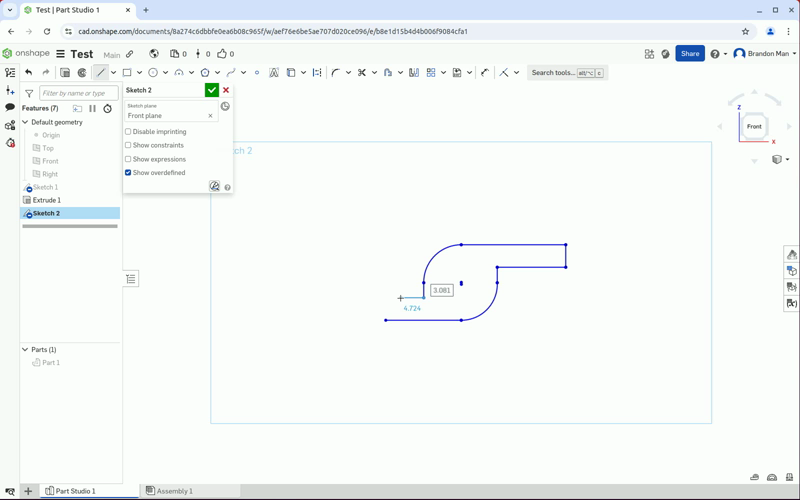
key_up(shift)
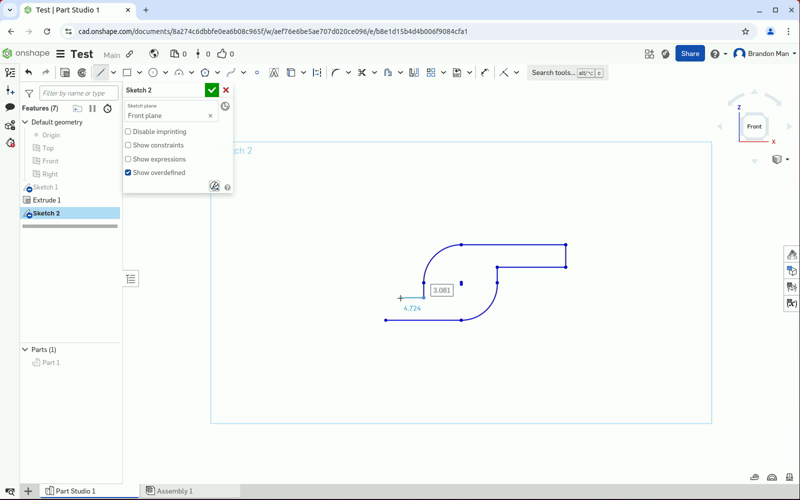
key_down(shift)
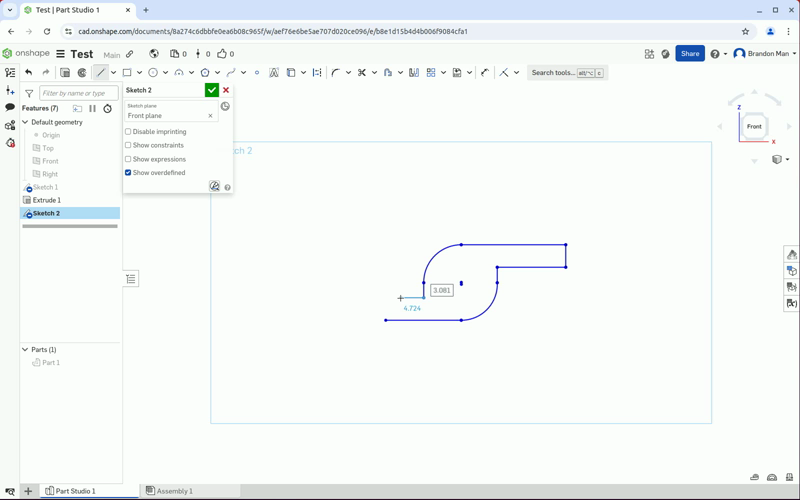
mouse_move(400, 208)
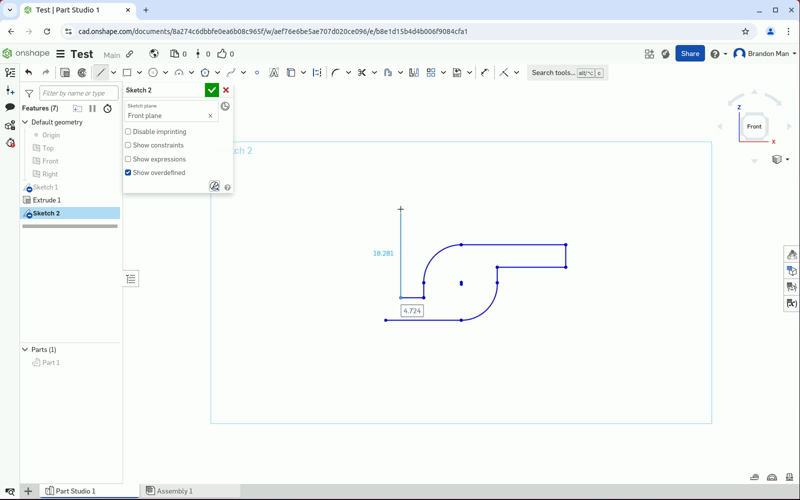
click(400, 208)
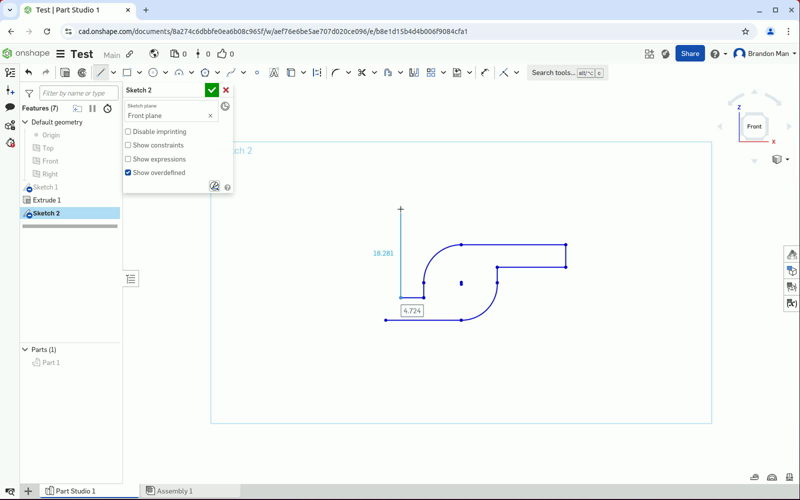
key_up(shift)
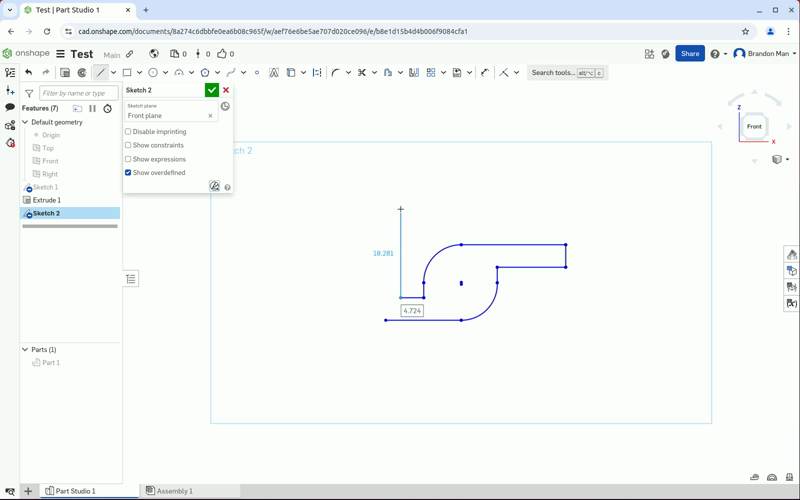
key_down(shift)
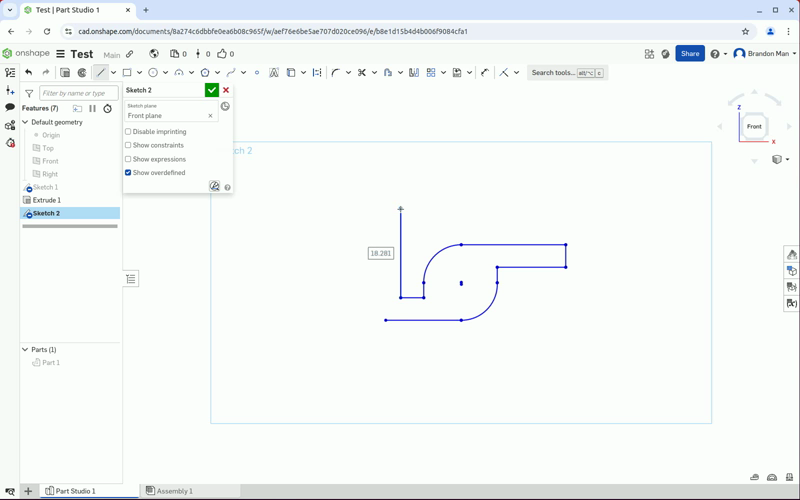
mouse_move(430, 208)
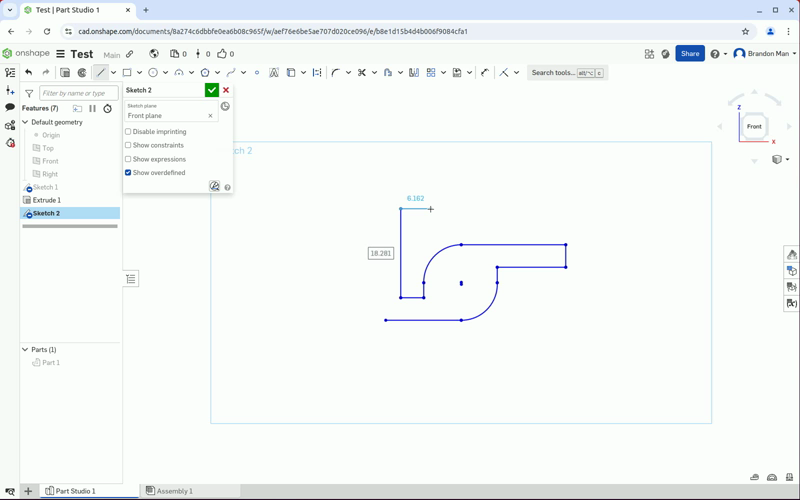
mouse_move(385, 208)
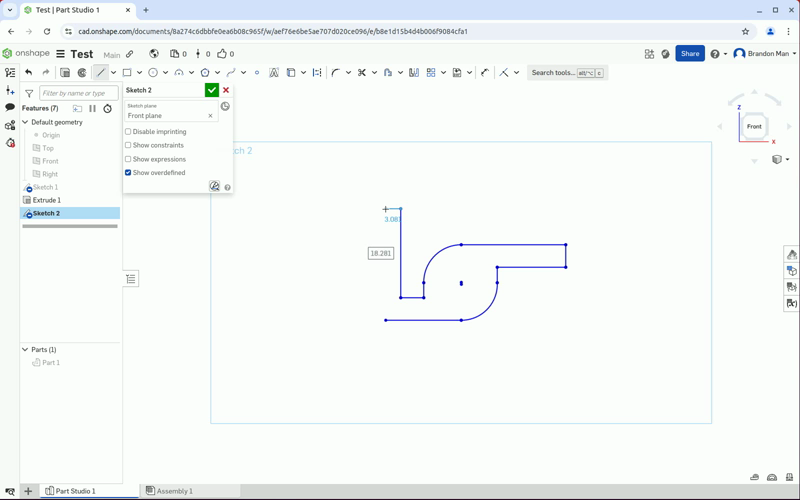
click(385, 208)
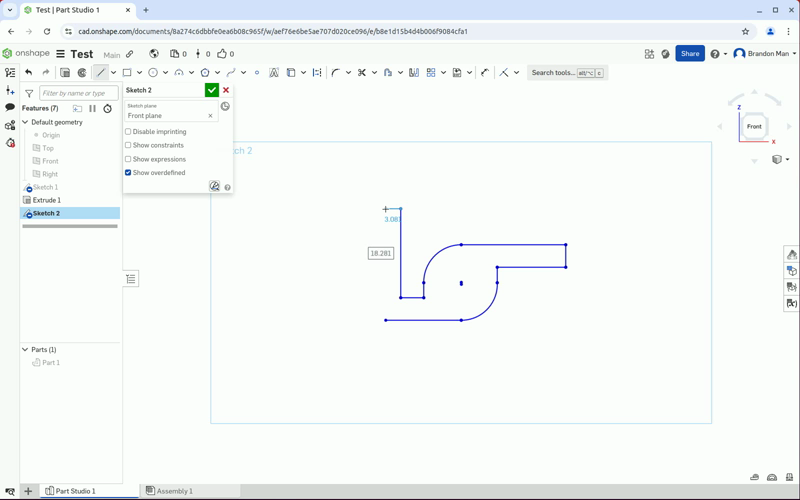
key_up(shift)
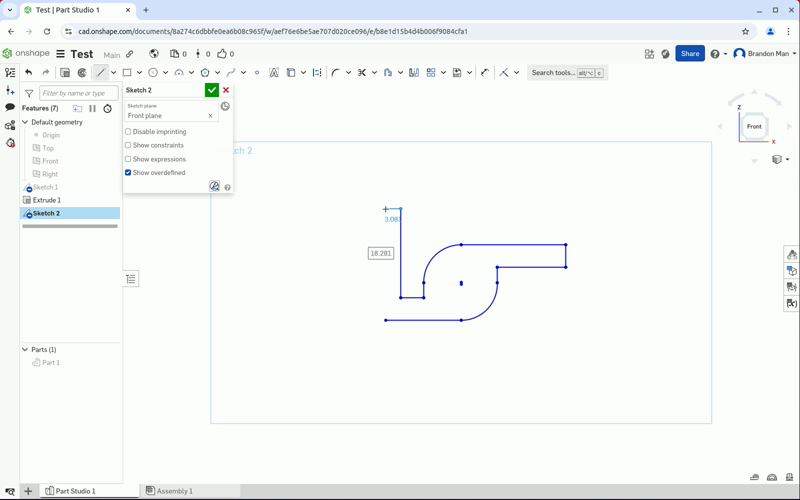
key_down(shift)
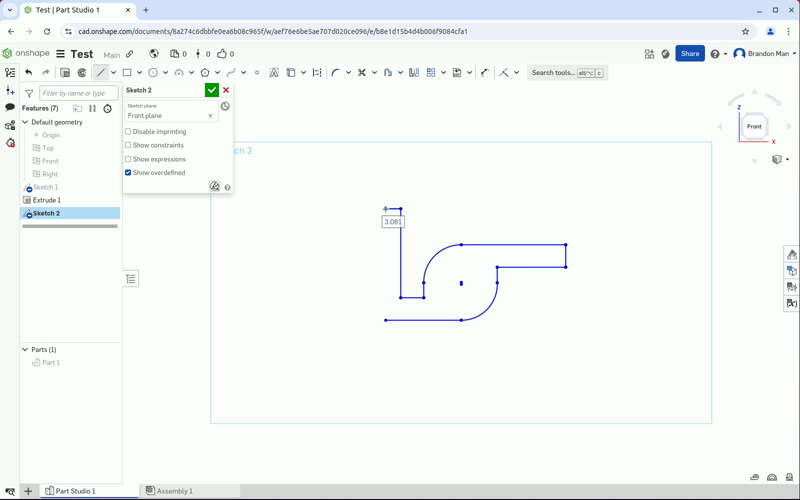
mouse_move(385, 320)
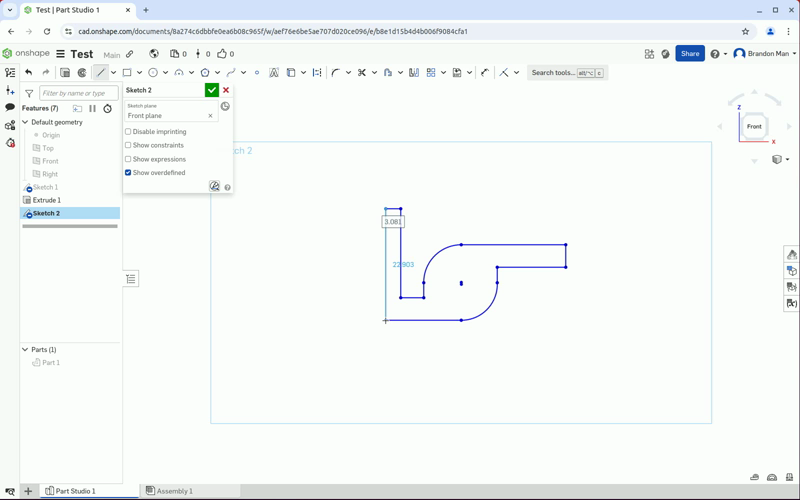
key_up(shift)
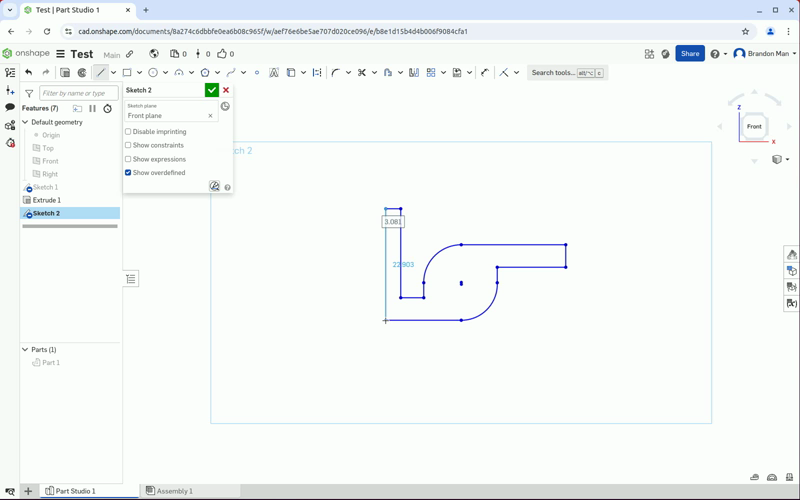
click(385, 320)
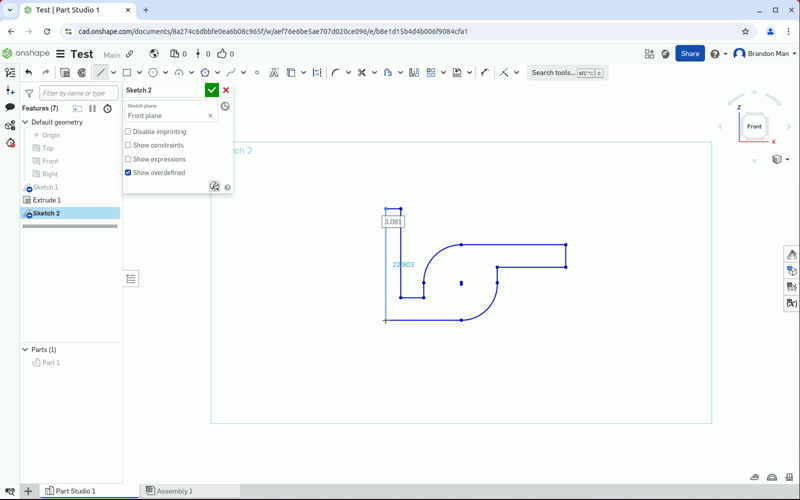
key(esc)
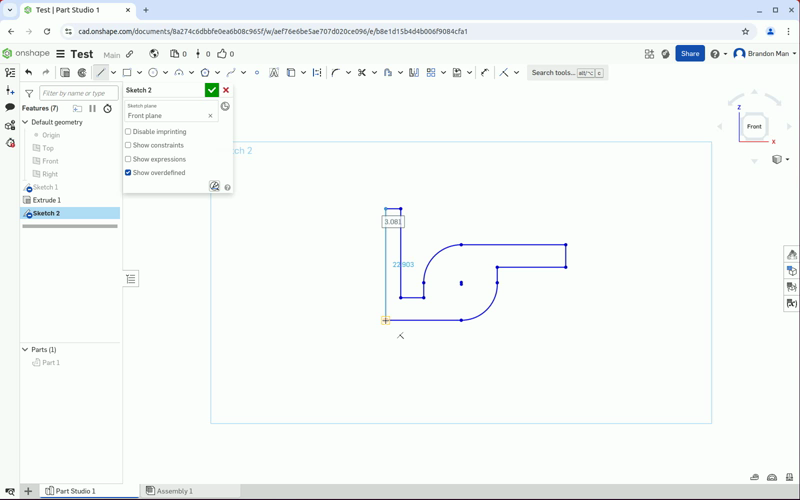
key(c)
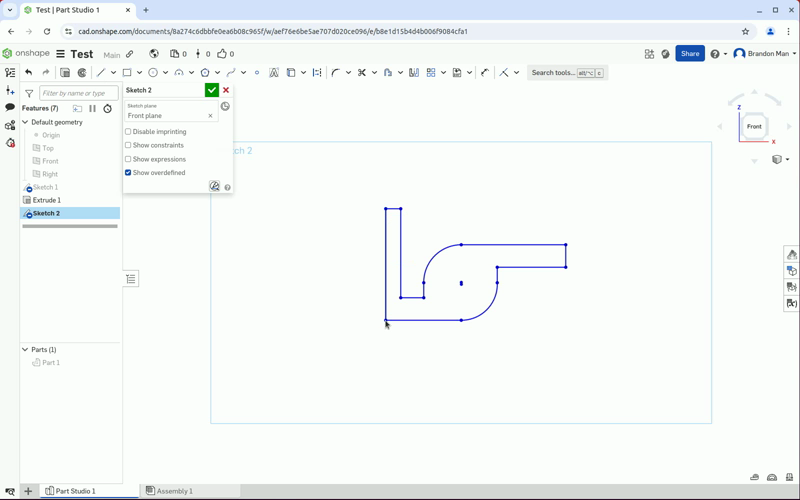
key_down(shift)
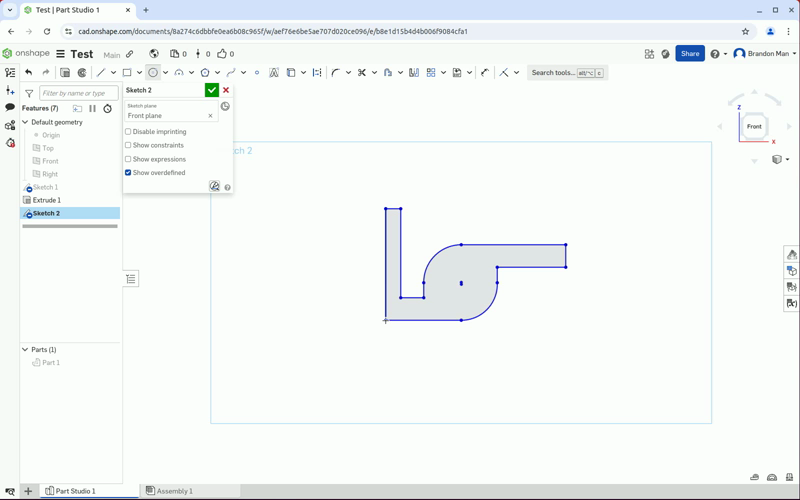
mouse_move(461, 282)
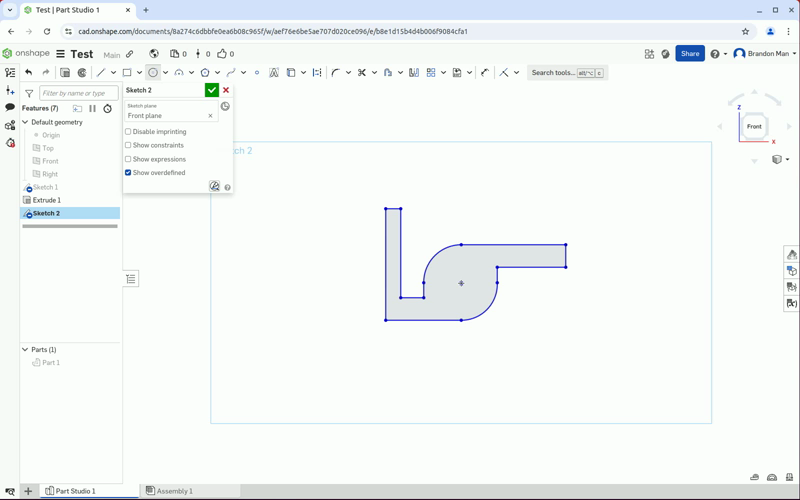
scroll(6)
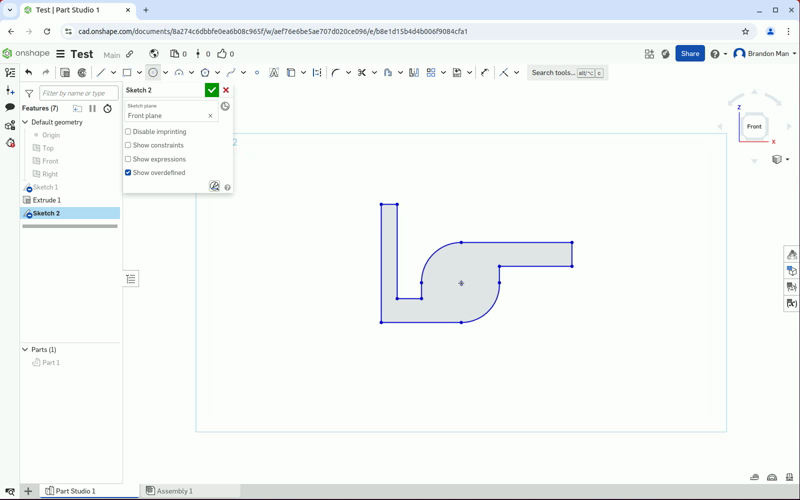
scroll(6)
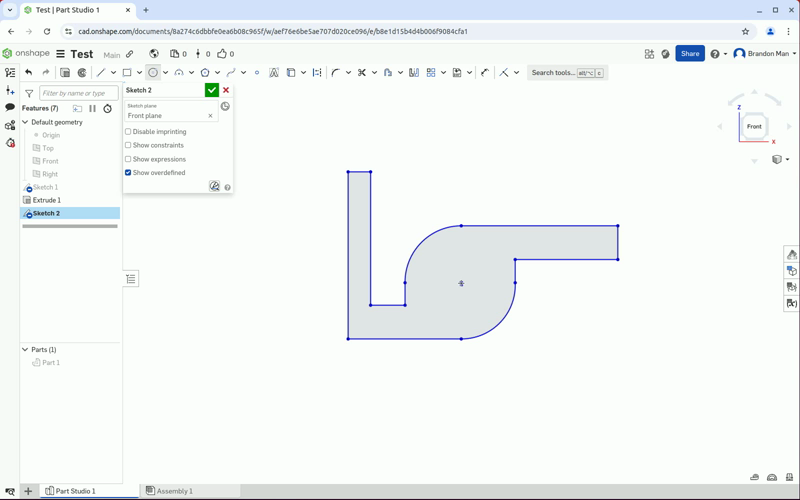
scroll(6)
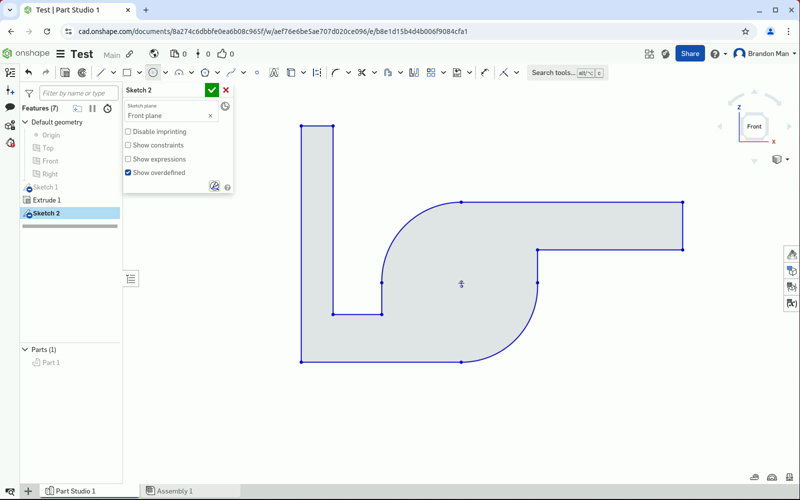
scroll(6)
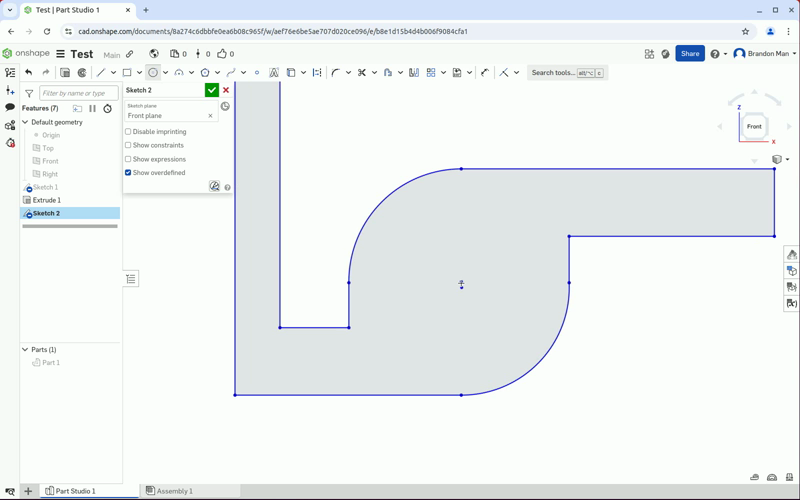
scroll(6)
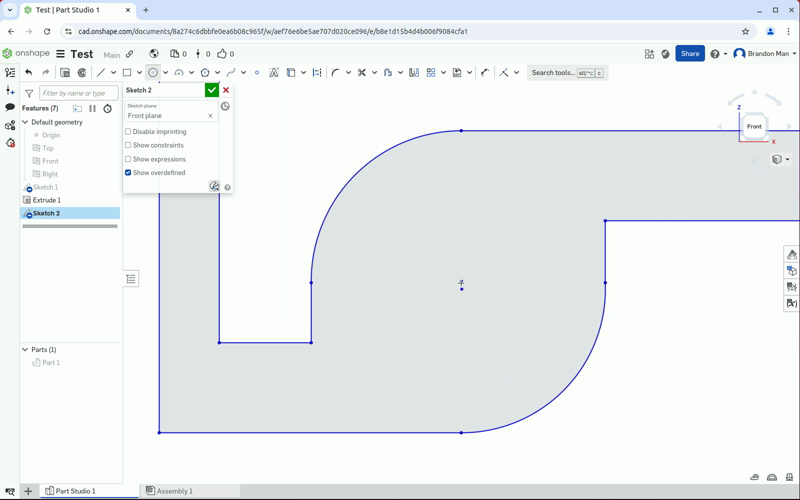
scroll(6)
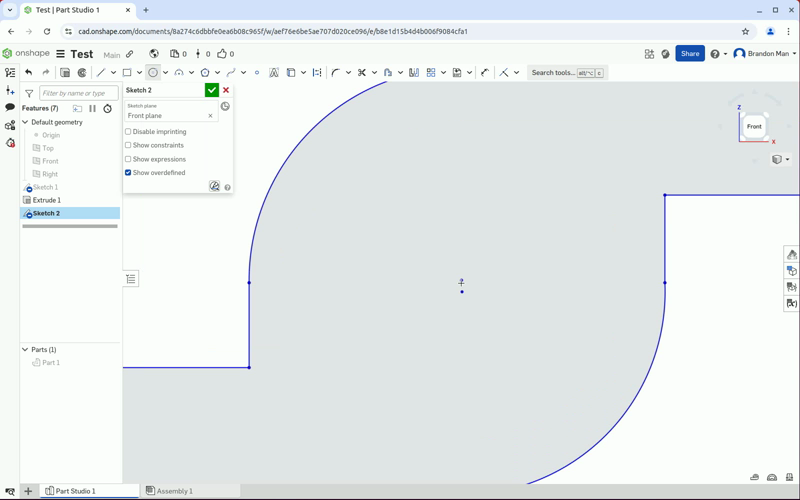
scroll(6)
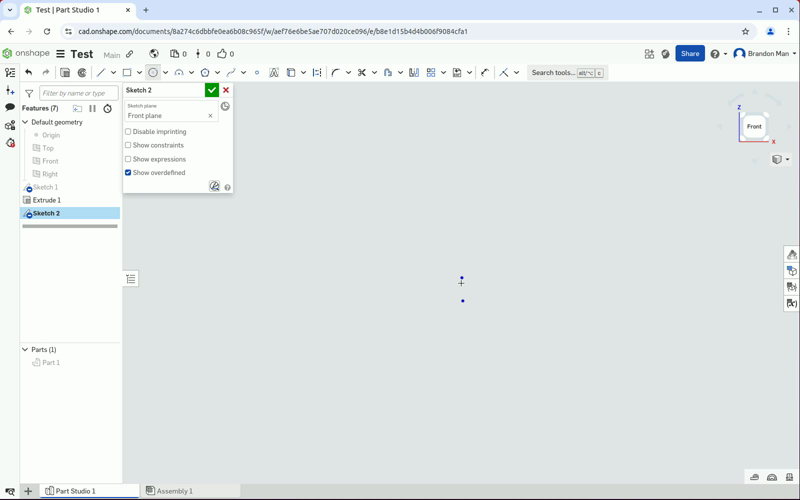
click(461, 282)
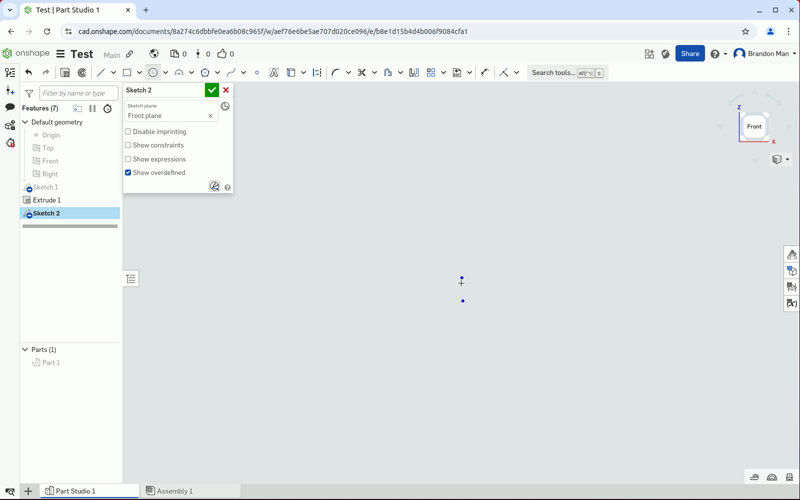
scroll(-6)
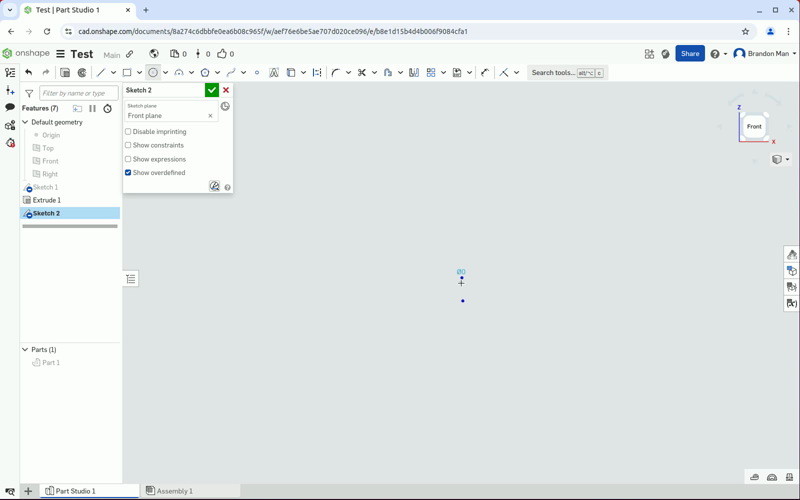
scroll(-6)
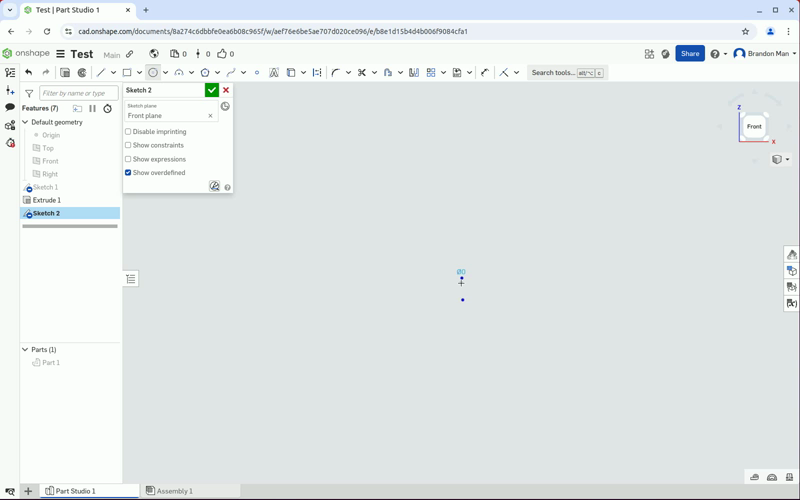
scroll(-6)
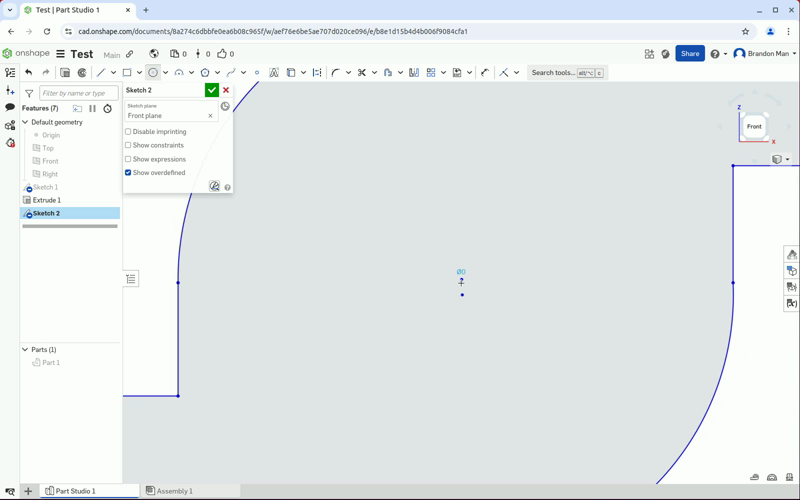
scroll(-6)
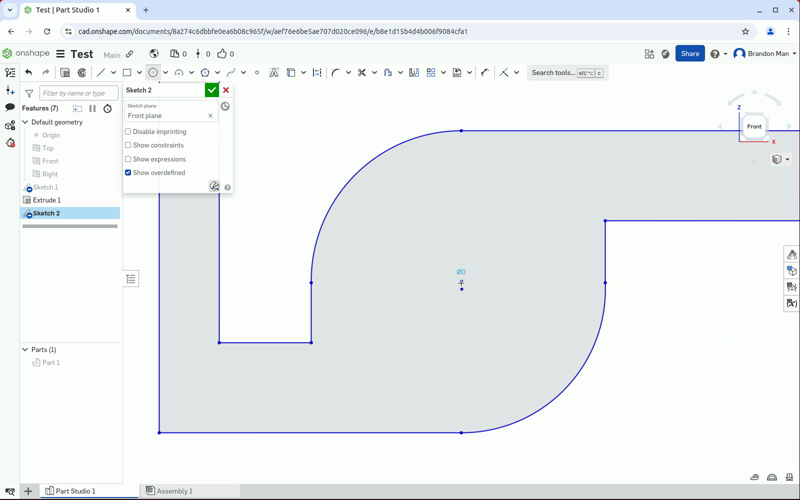
scroll(-6)
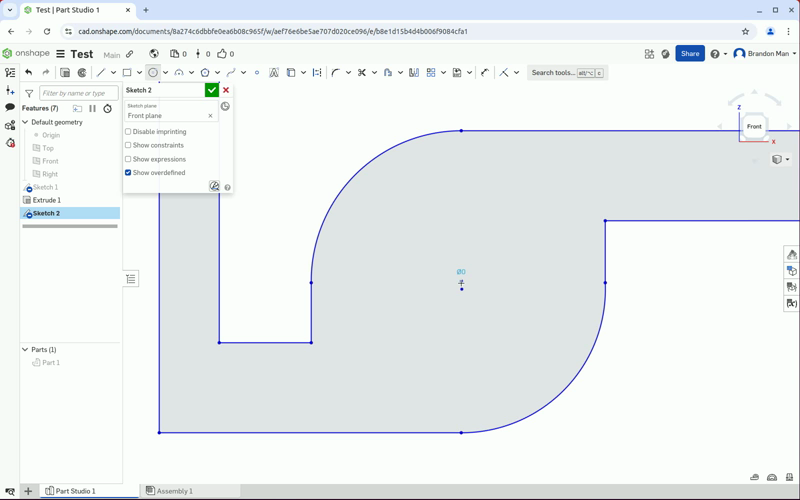
scroll(-6)
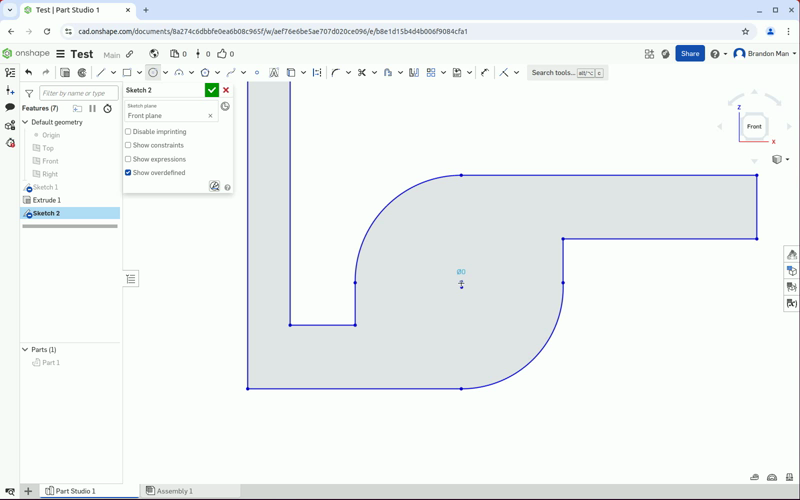
scroll(-6)
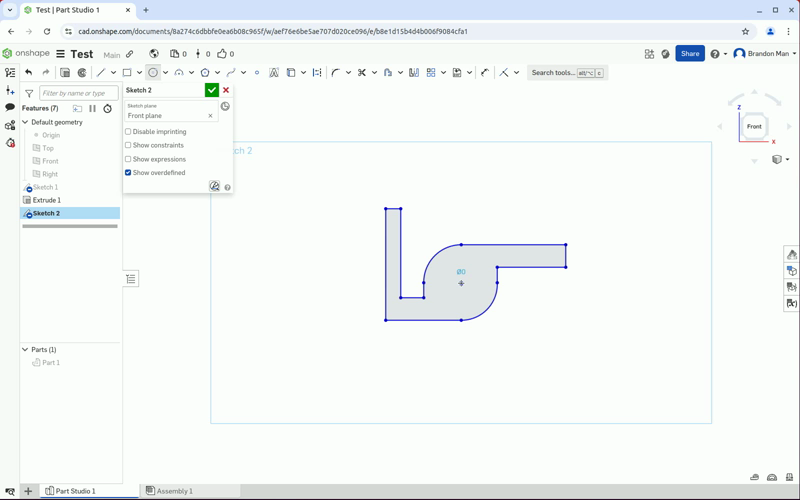
key_up(shift)
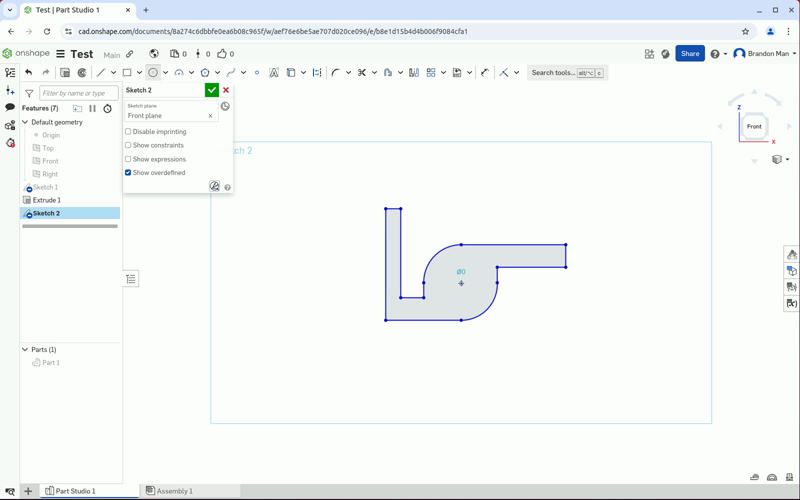
mouse_move(484, 282)
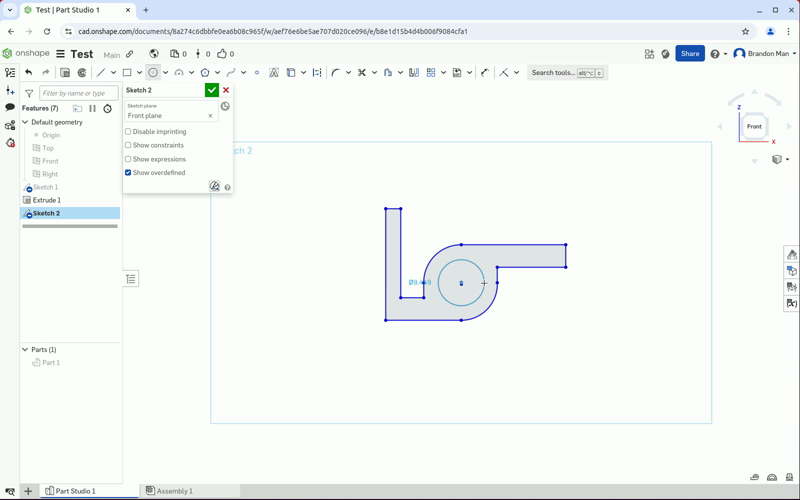
click(484, 282)
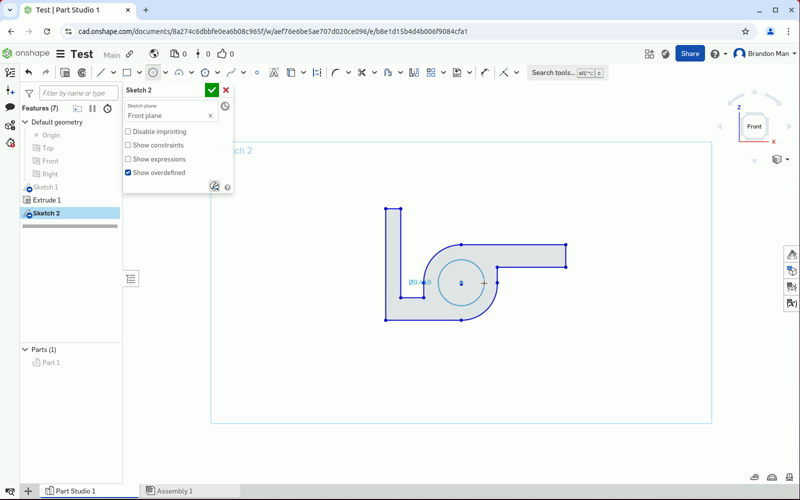
key(esc)
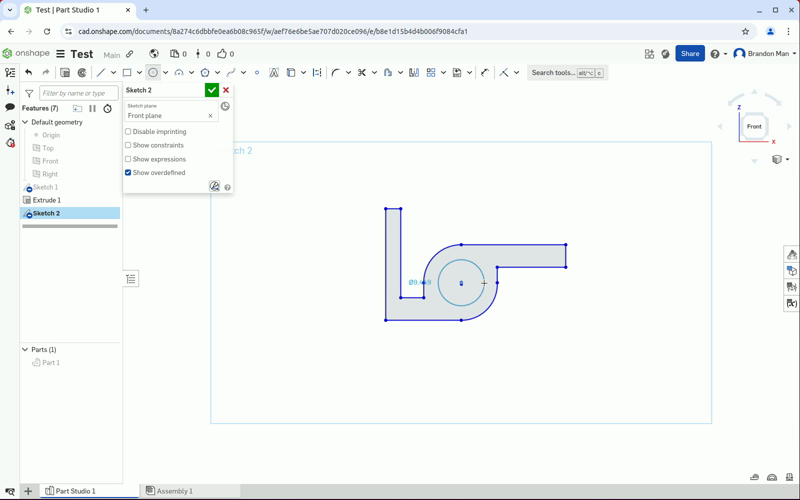
mouse_move(432, 312)
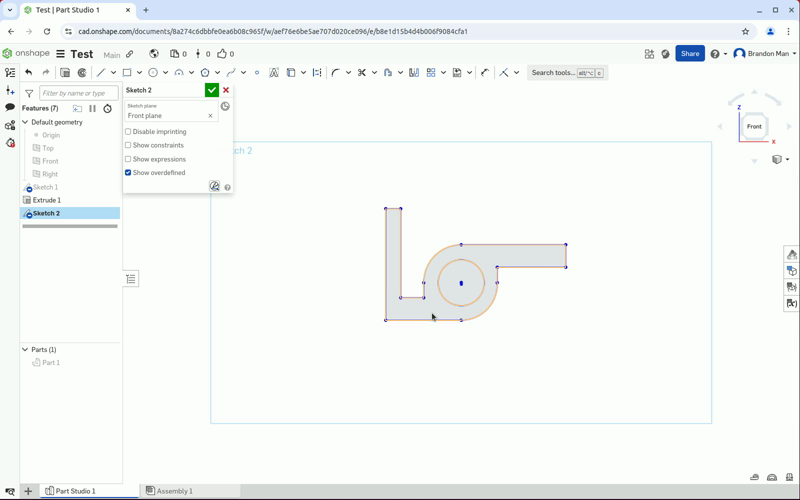
click(432, 312)
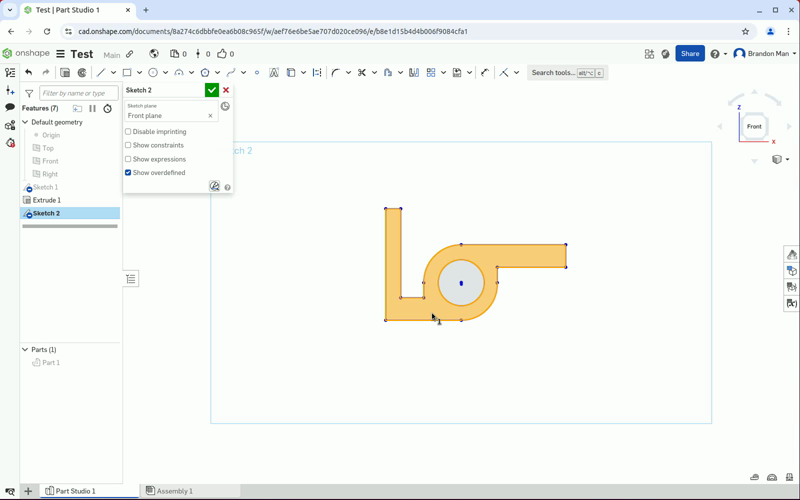
mouse_move(73, 352)
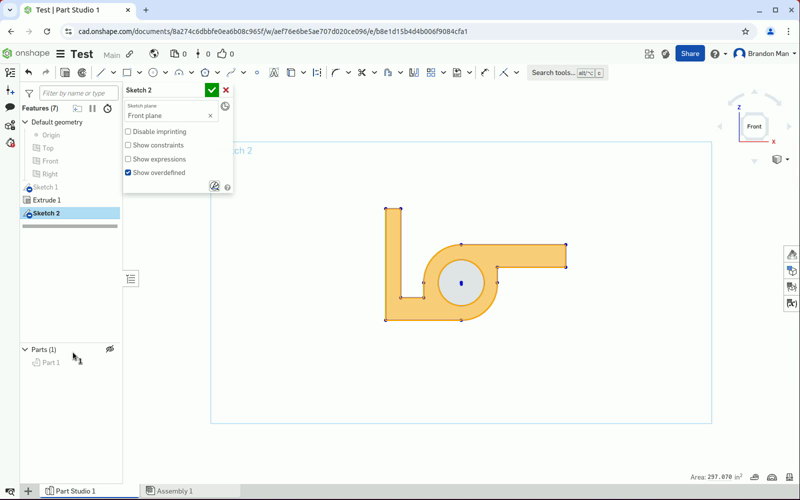
key(shift+y)
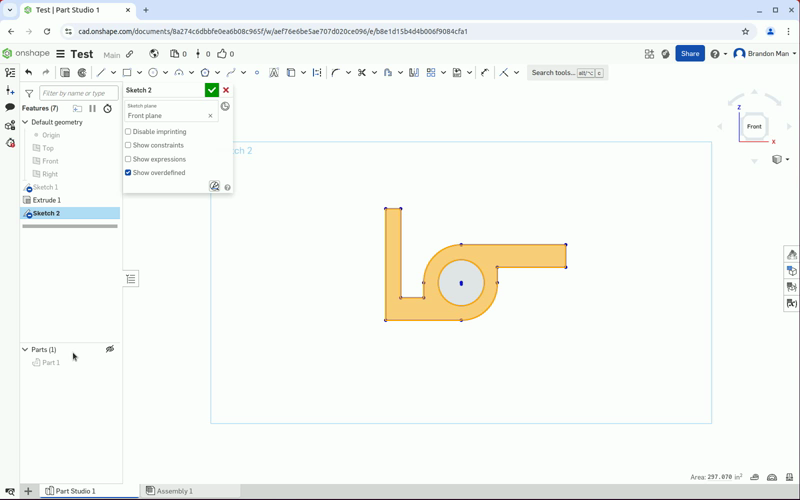
key(shift+e)
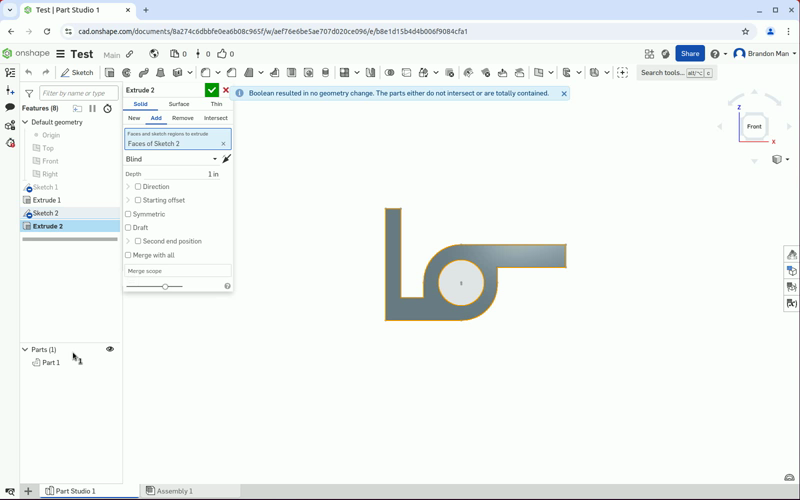
mouse_move(143, 106)
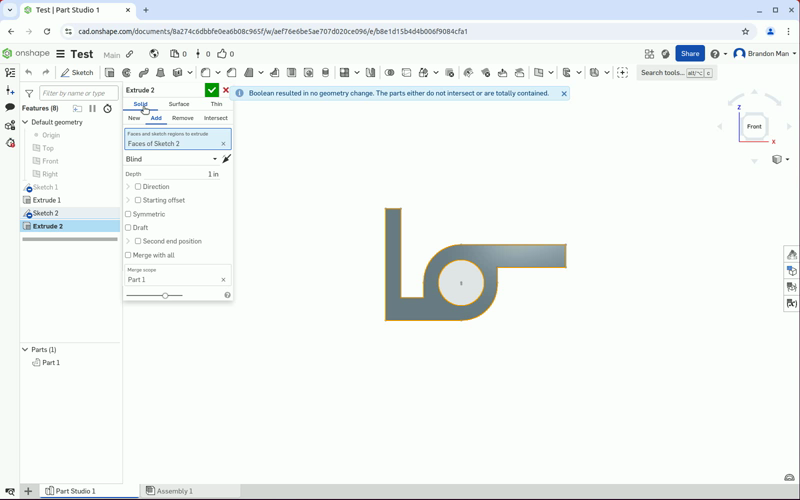
click(143, 106)
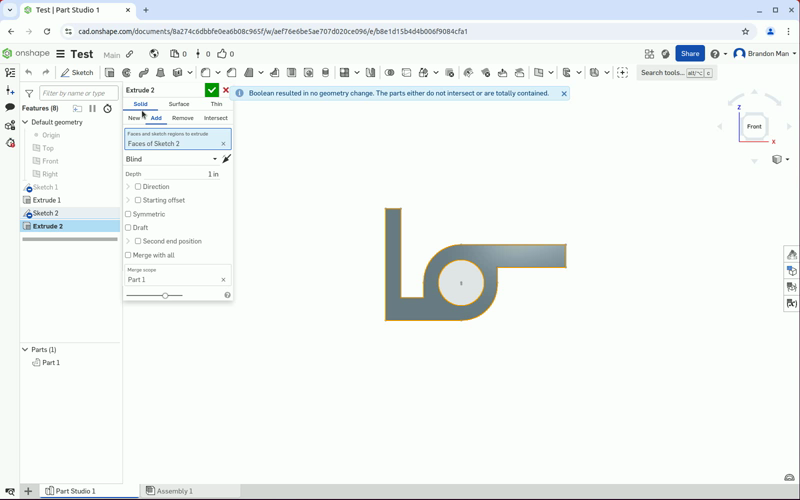
mouse_move(137, 120)
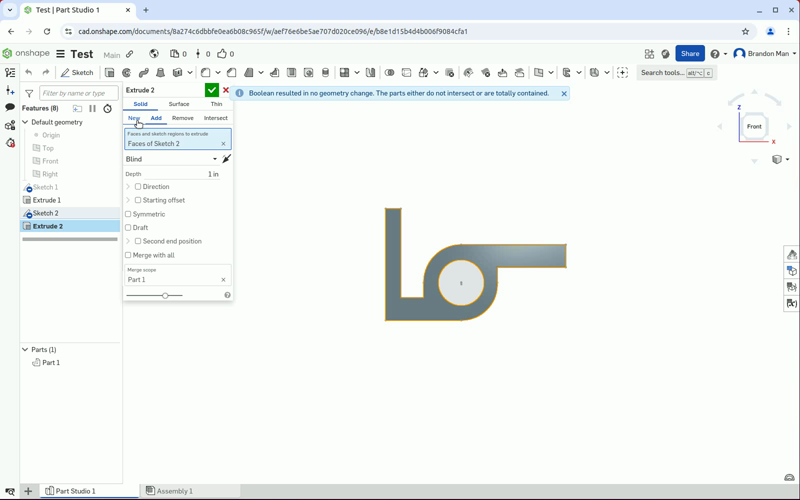
click(137, 120)
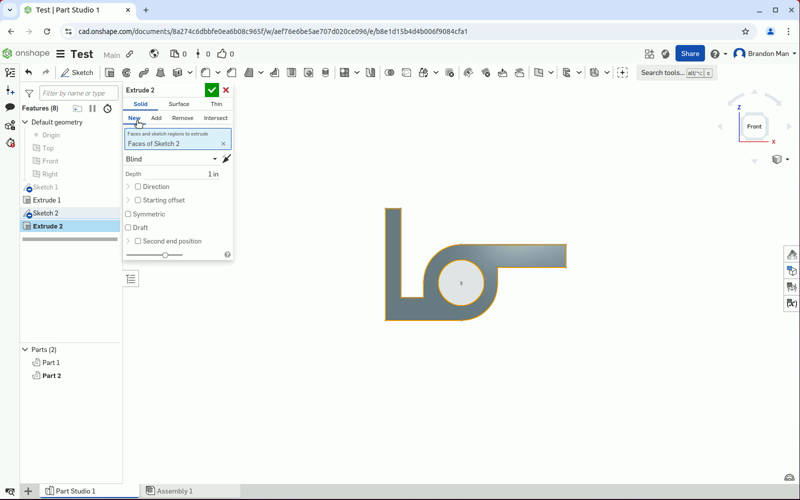
key(tab, 4)
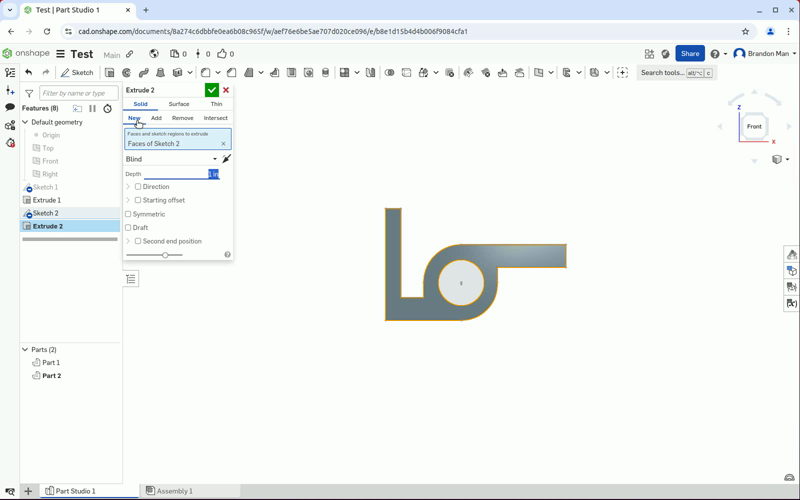
text(23.108)
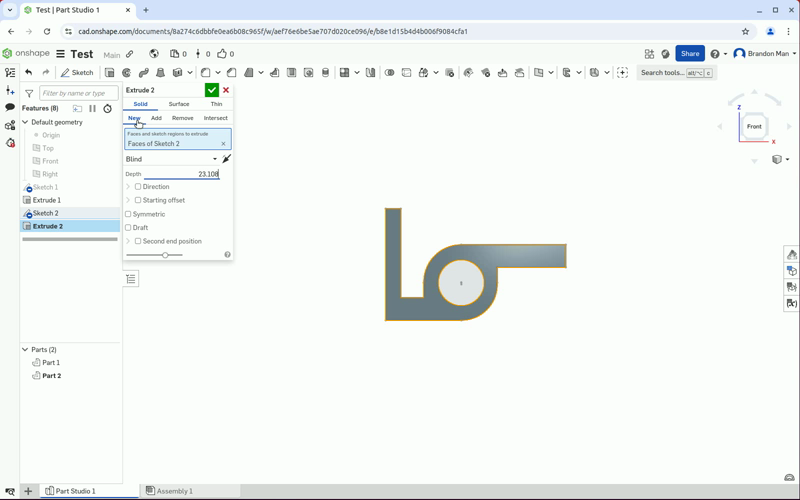
key(enter)
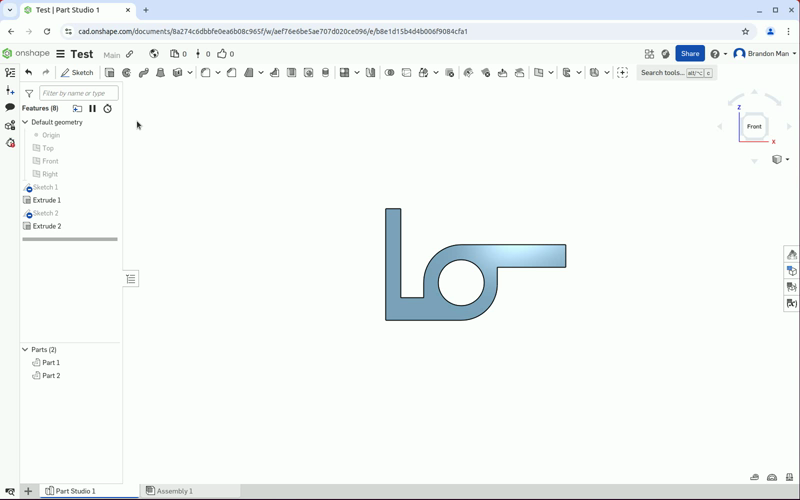
key(shift+h)
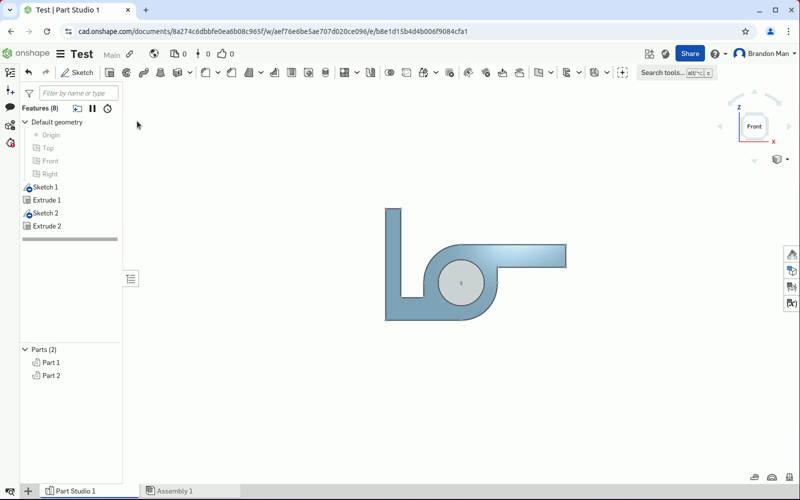
key(shift+h)
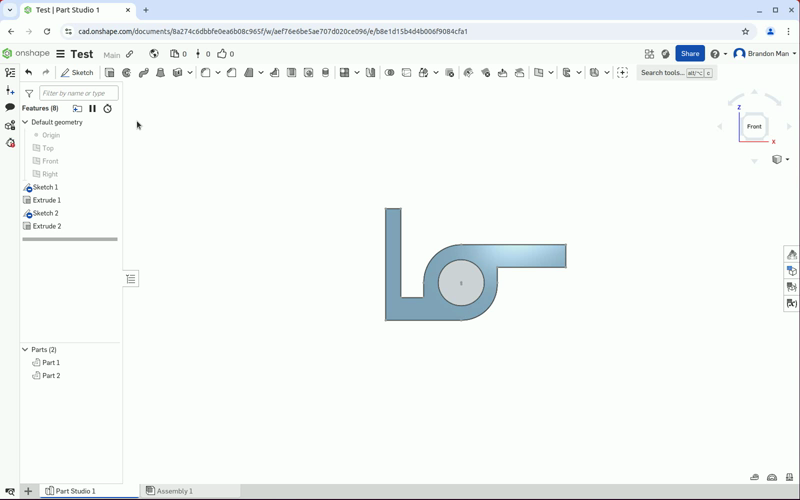
key(shift+7)
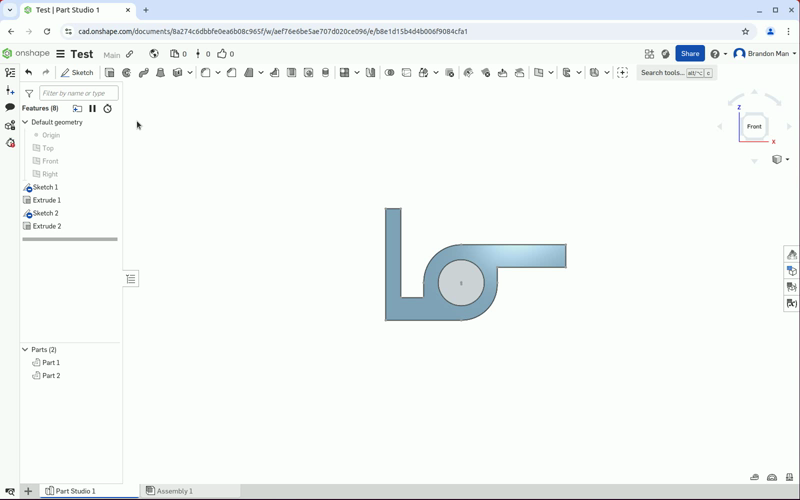
key(left, 2)
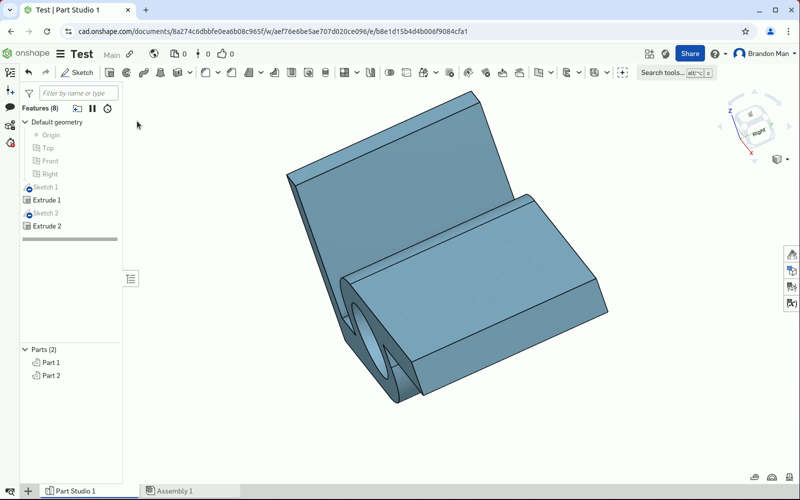
key(down, 2)
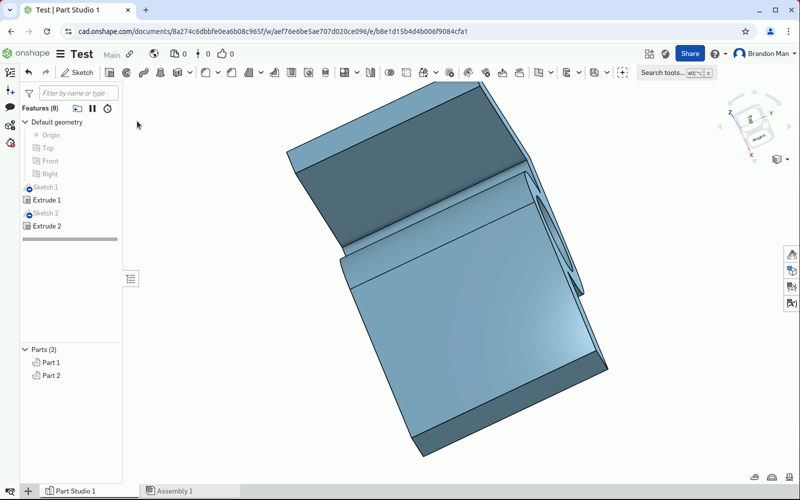
key(up, 2)
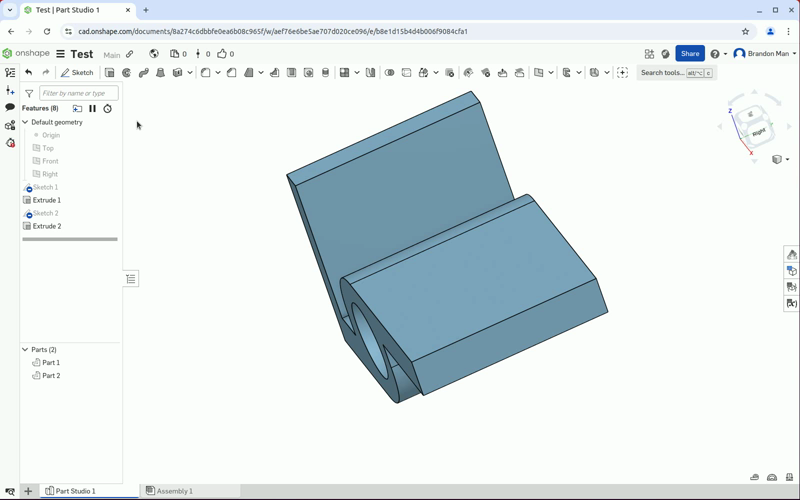
key(right, 2)
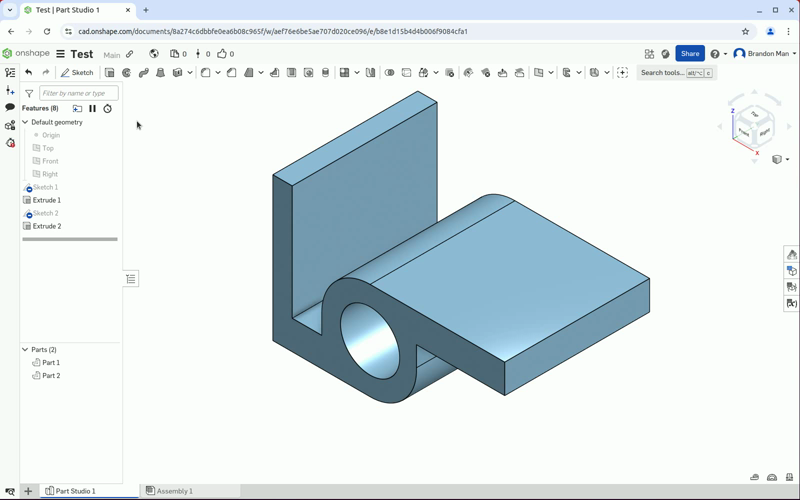
mouse_move(73, 189)
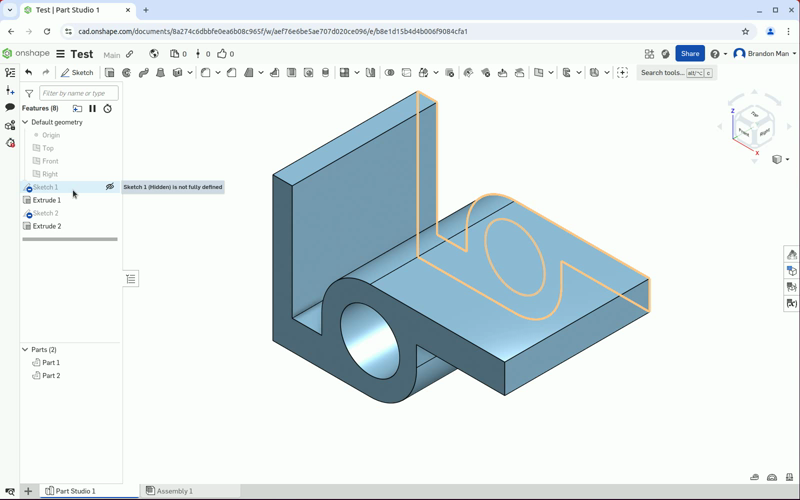
click(73, 189)